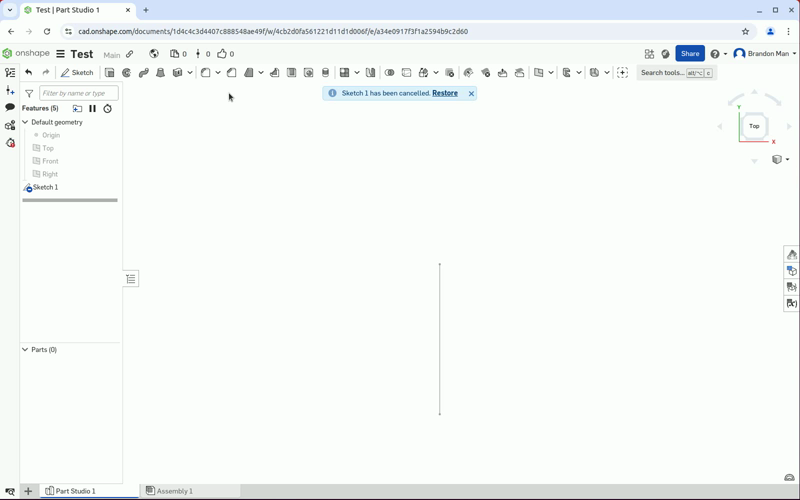
key(shift+h)
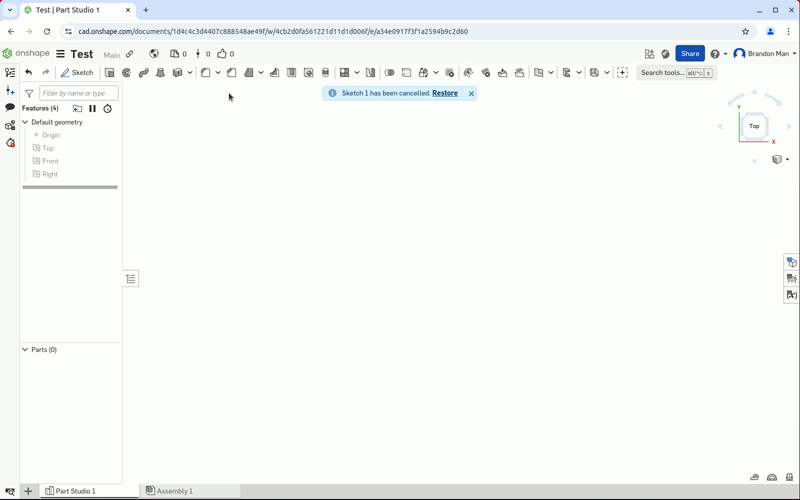
mouse_move(73, 352)
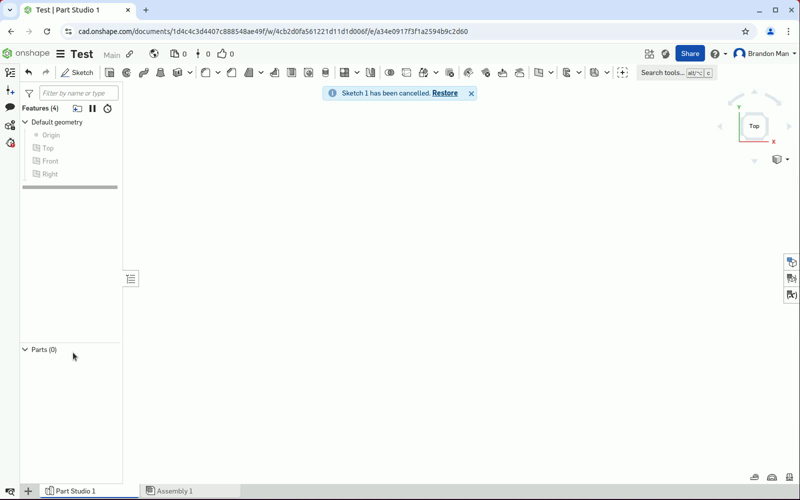
key(y)
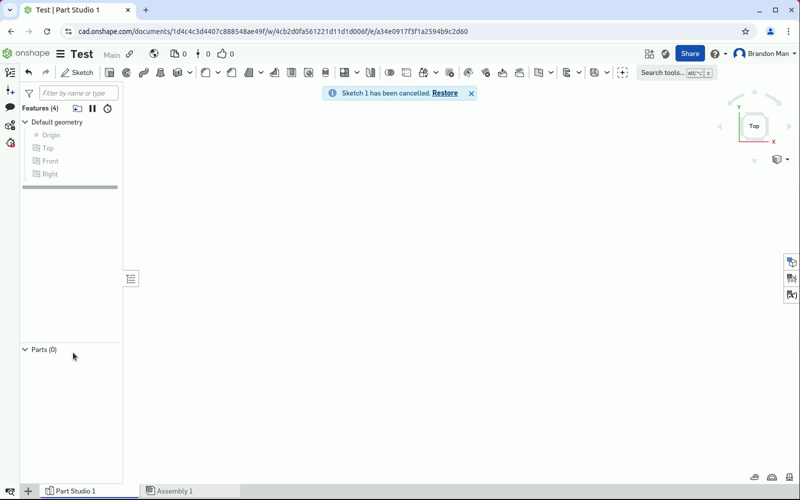
key(shift+p)
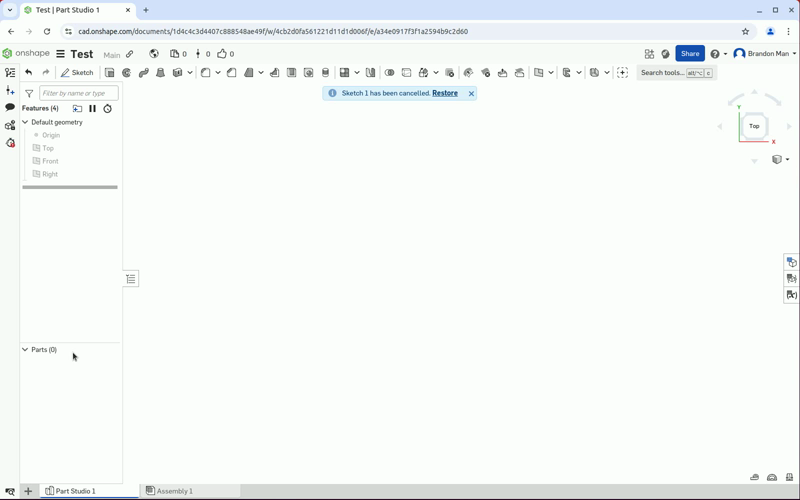
key(space)
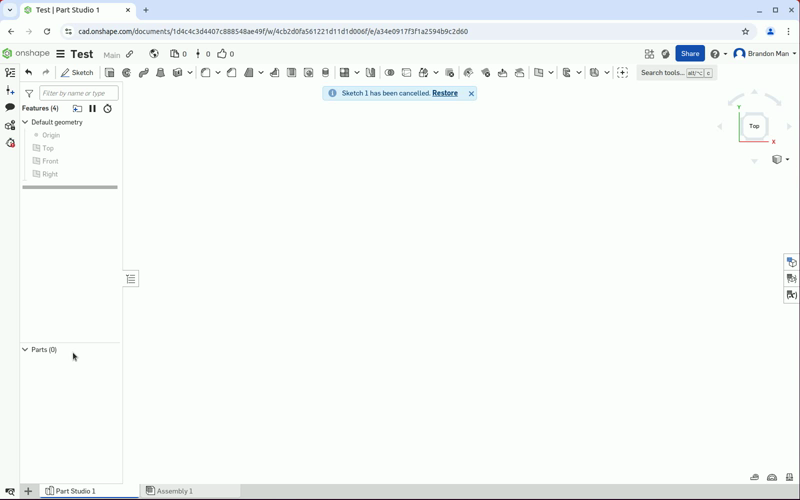
key_down(shift)
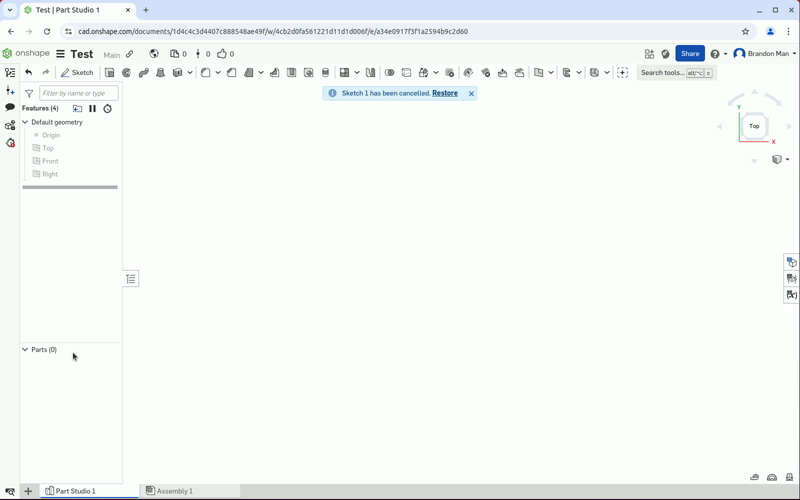
key(up)
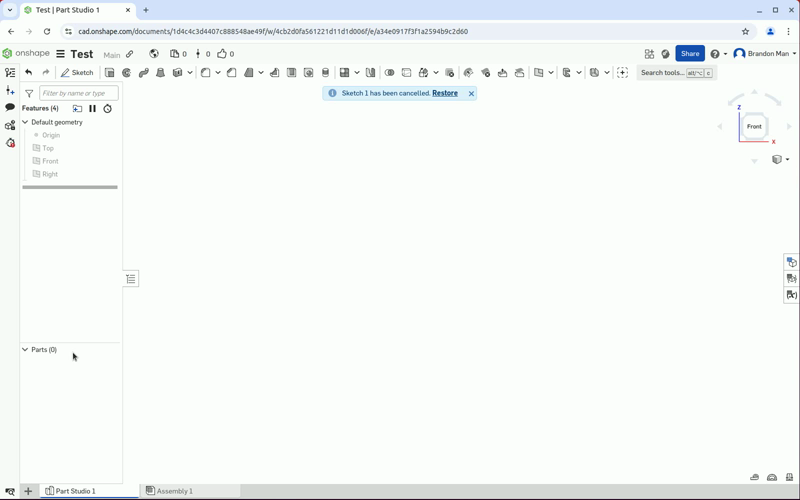
key_up(shift)
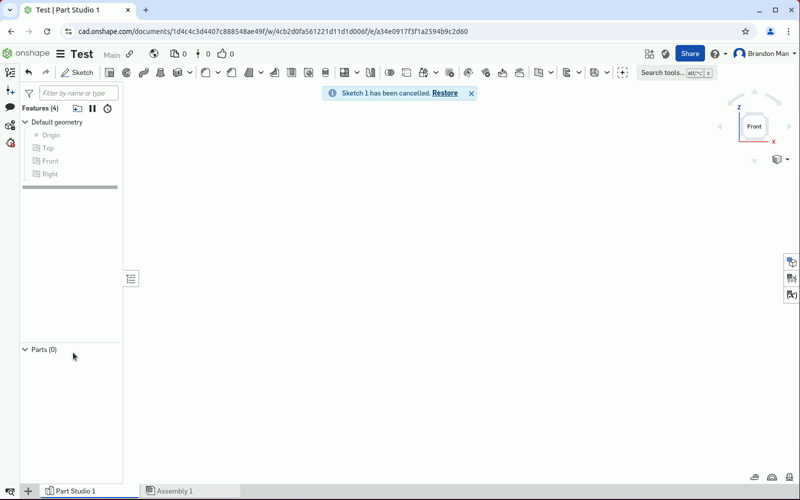
mouse_move(73, 352)
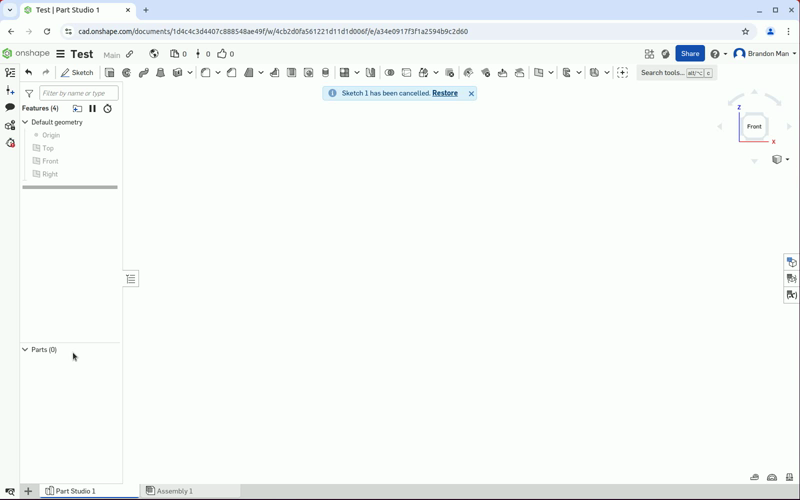
key(shift+y)
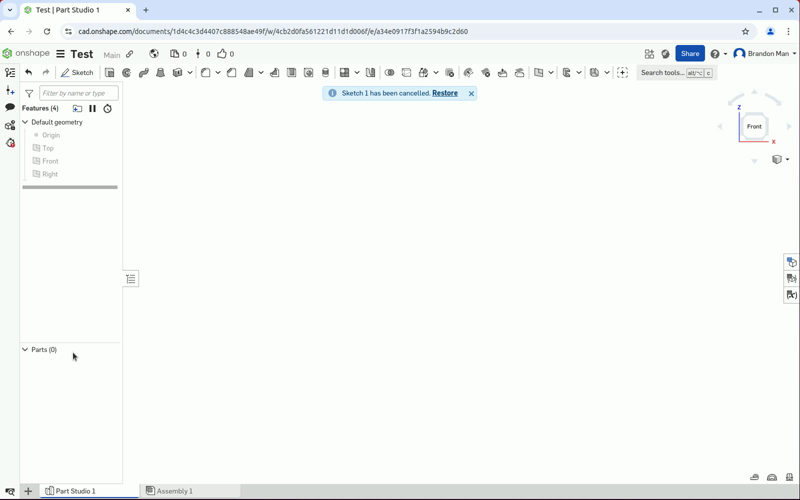
key(shift+s)
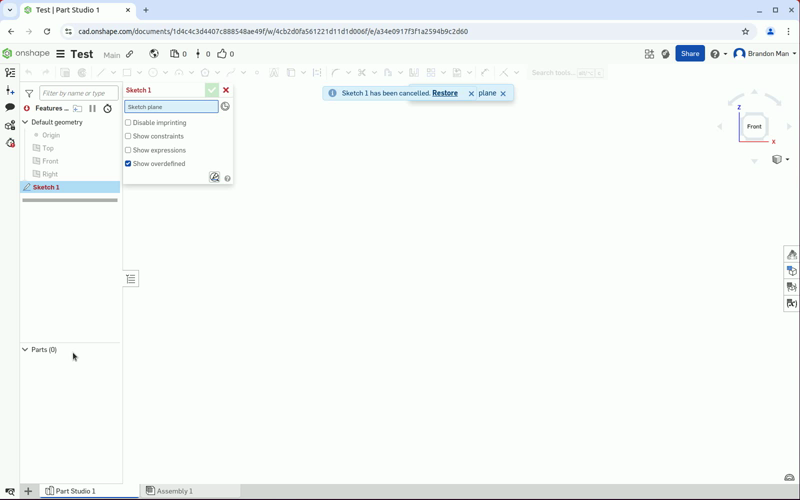
mouse_move(73, 163)
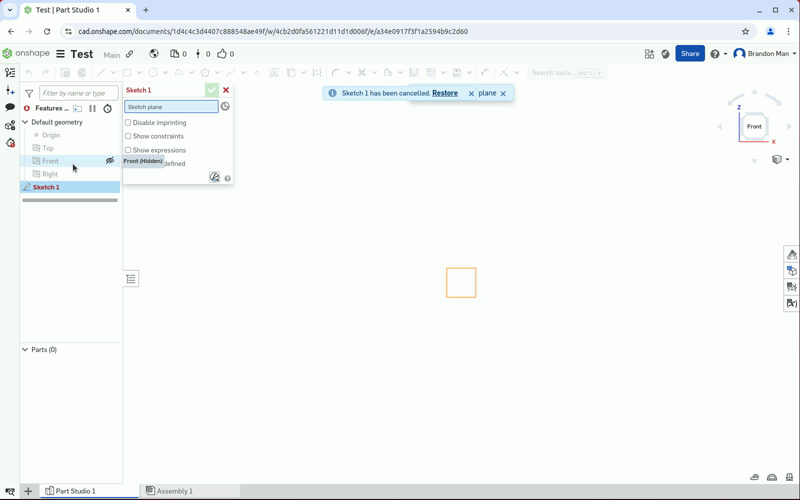
click(73, 163)
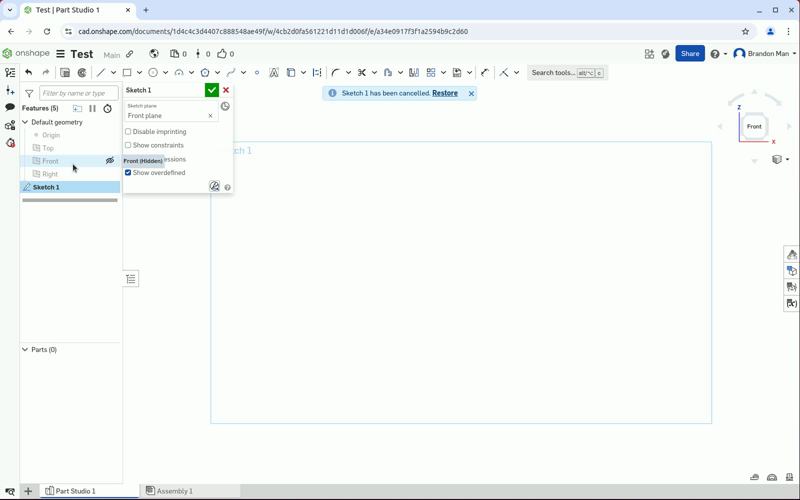
mouse_move(73, 352)
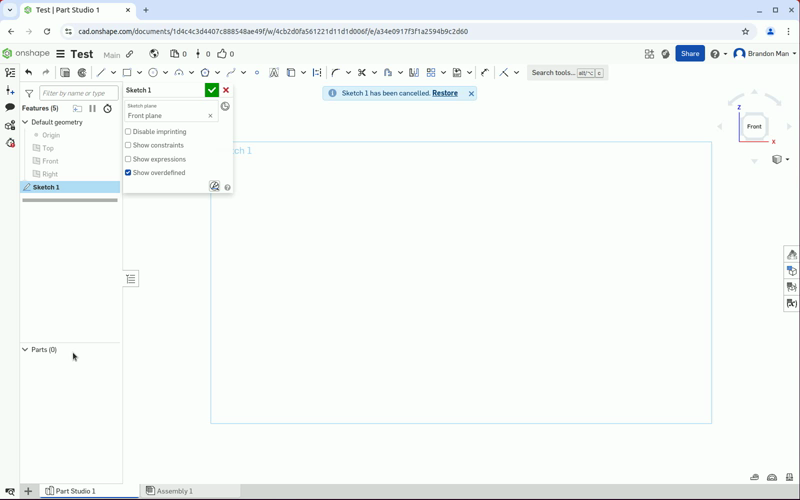
key(y)
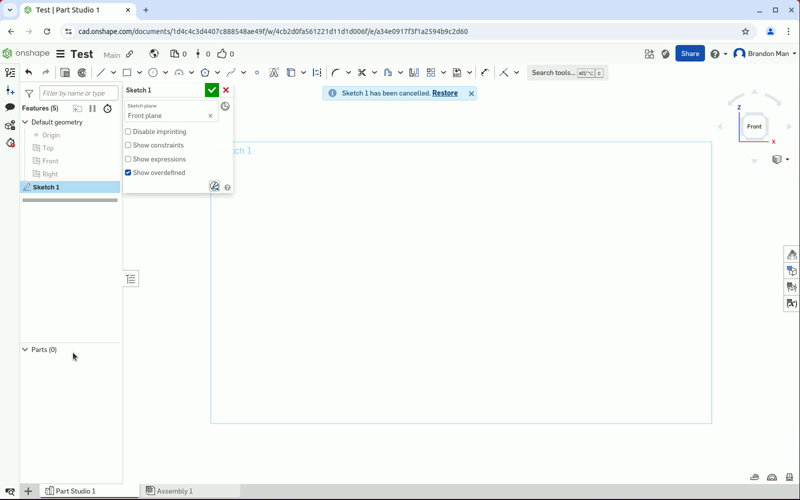
key(l)
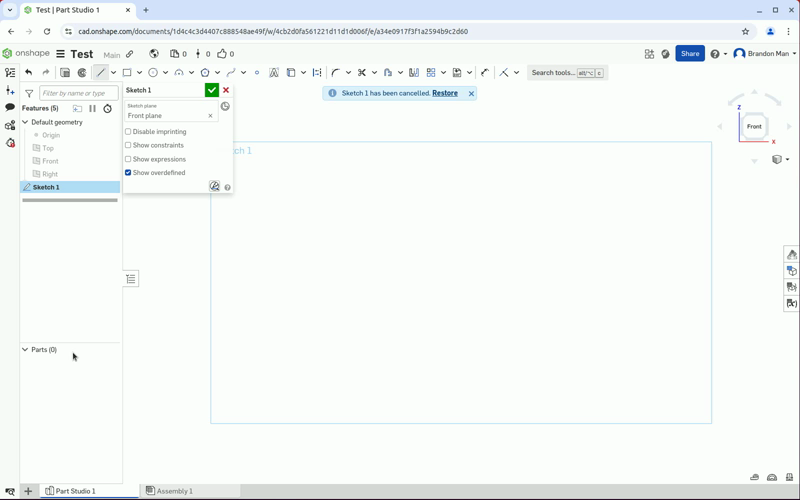
key_down(shift)
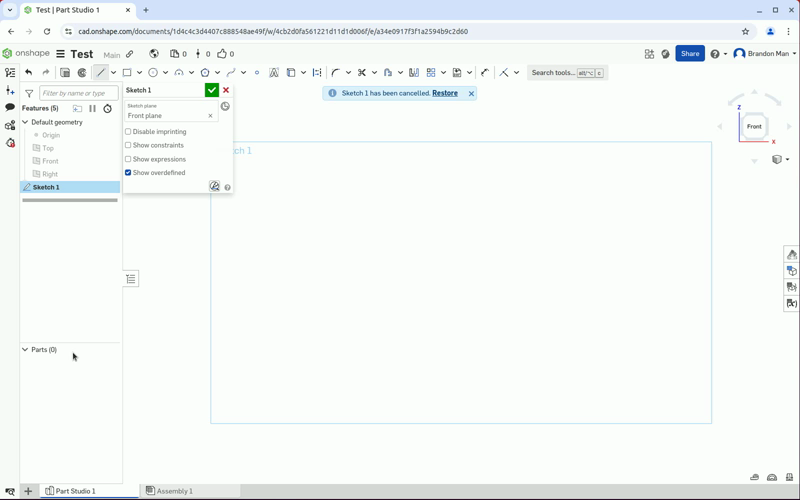
mouse_move(460, 282)
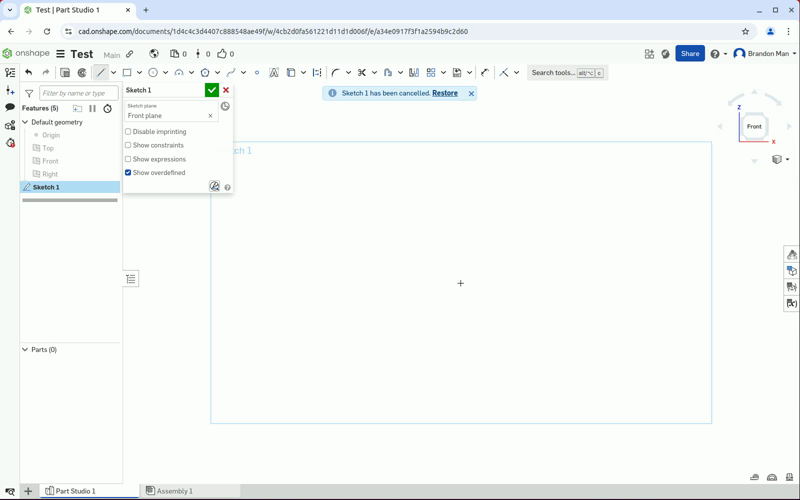
click(460, 282)
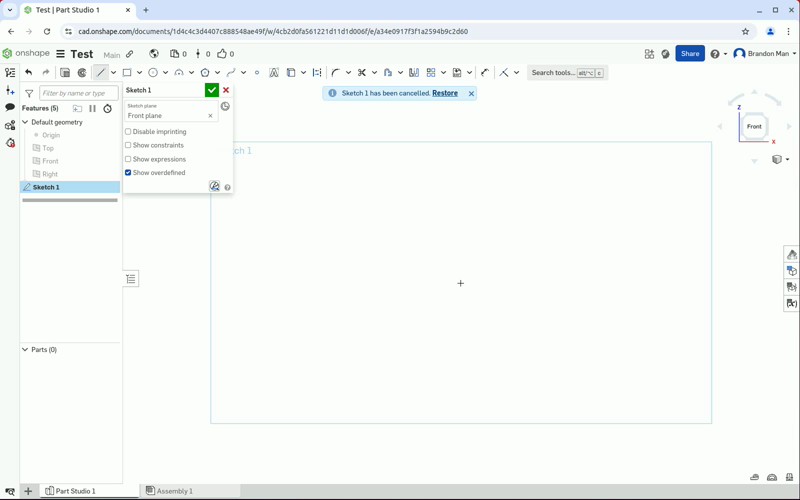
key_up(shift)
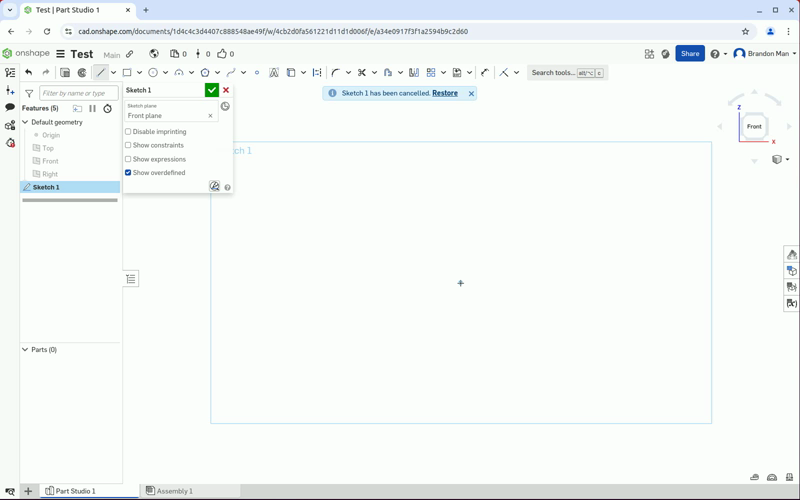
key_down(shift)
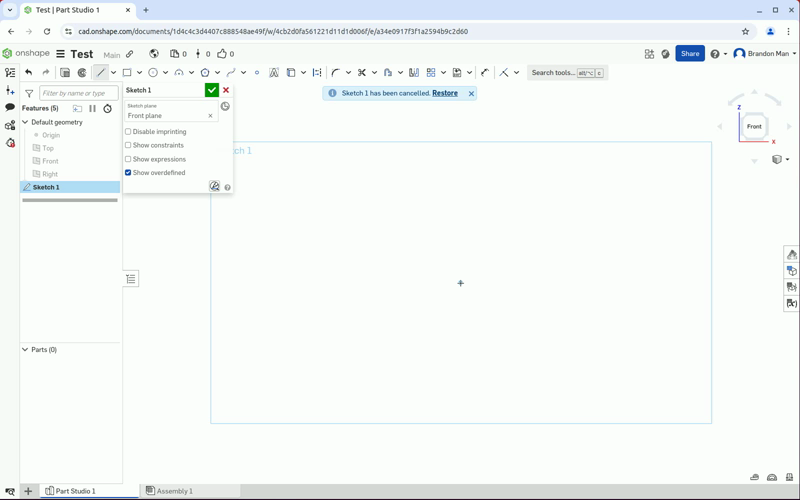
mouse_move(490, 282)
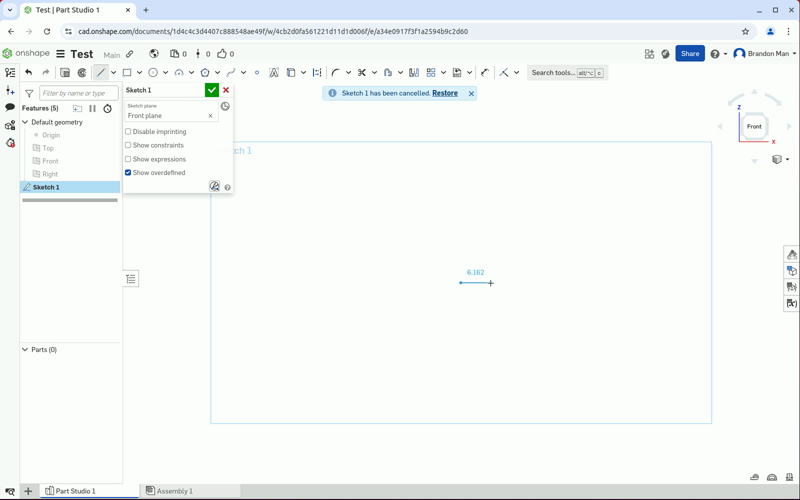
mouse_move(493, 282)
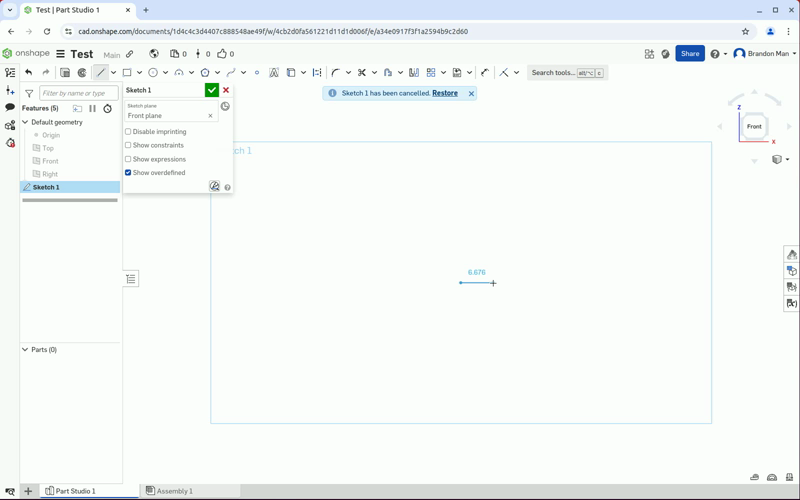
click(493, 282)
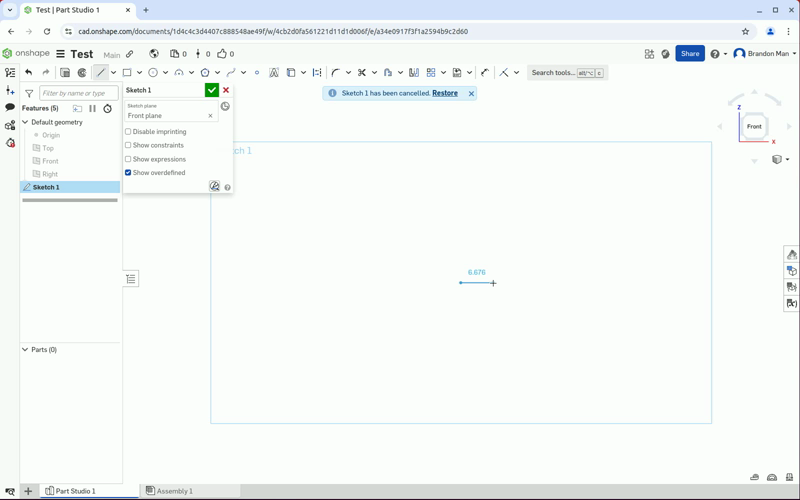
key_up(shift)
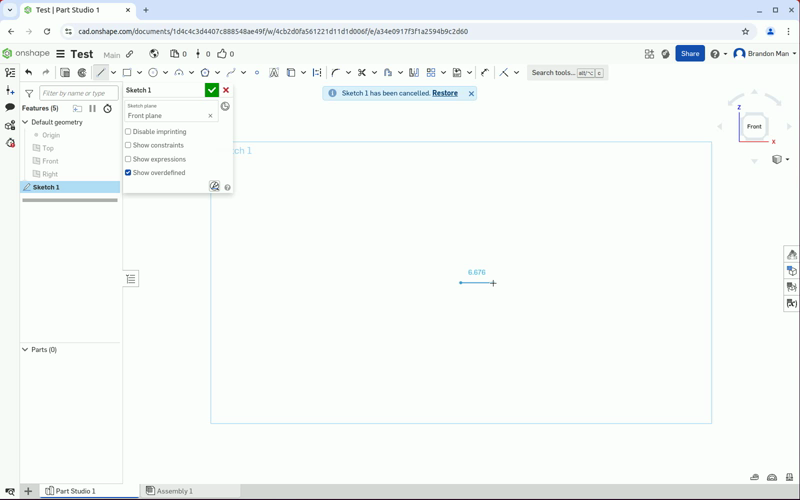
key_down(shift)
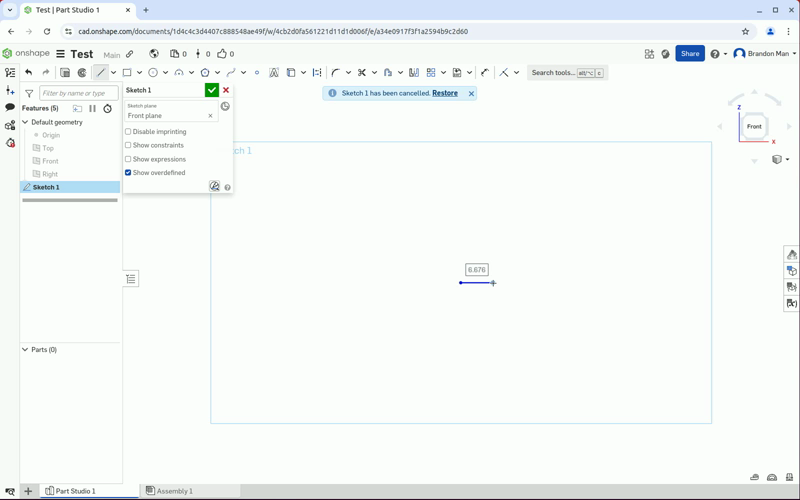
mouse_move(523, 282)
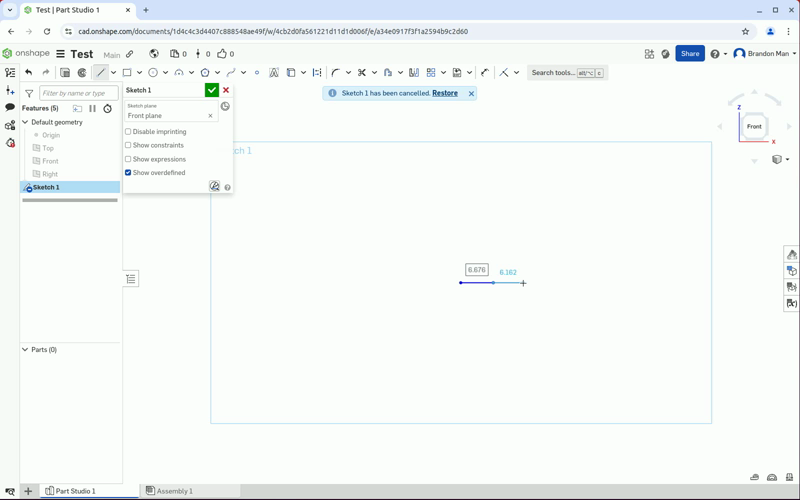
mouse_move(477, 263)
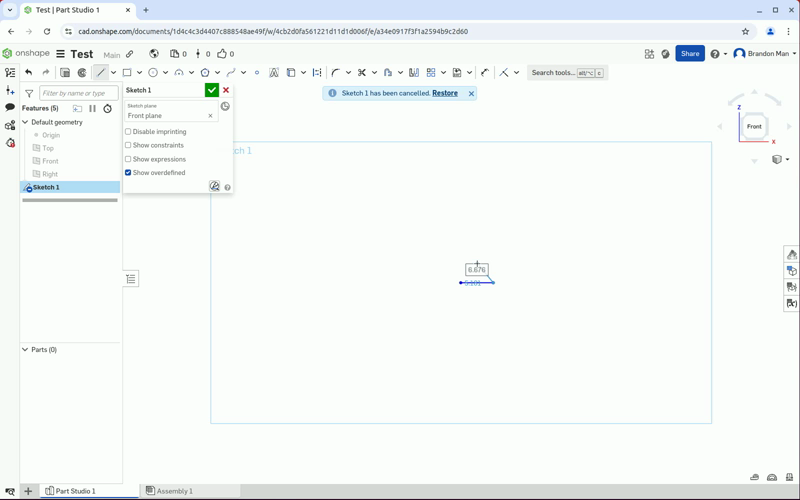
click(477, 263)
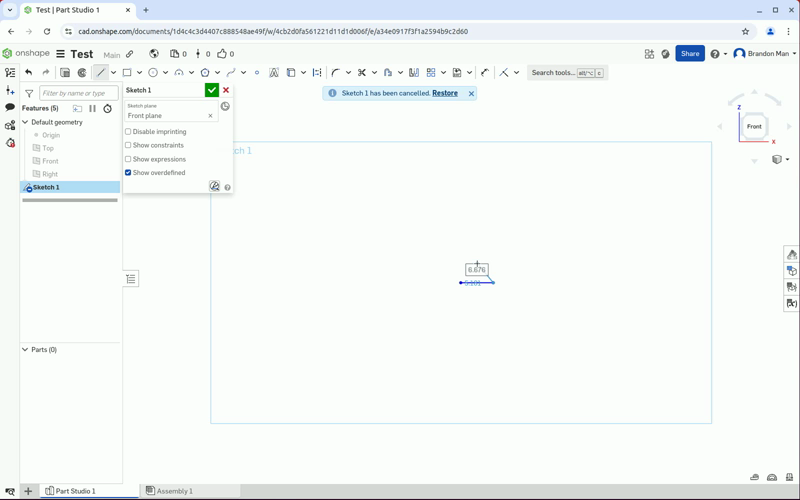
key_up(shift)
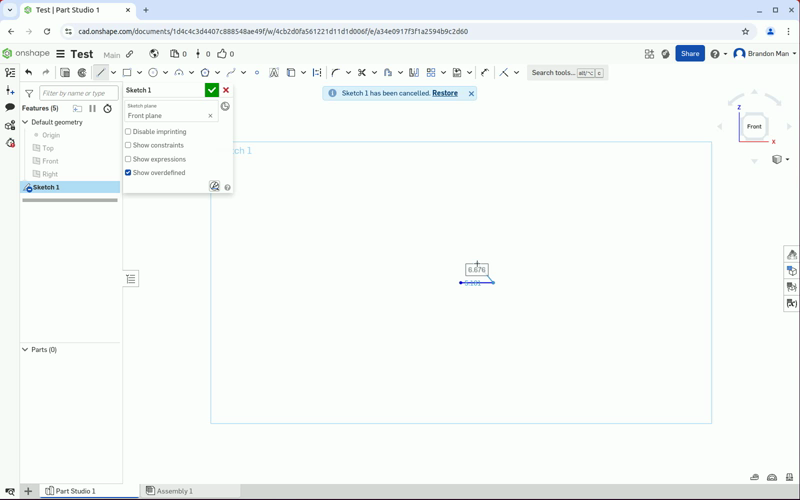
mouse_move(507, 263)
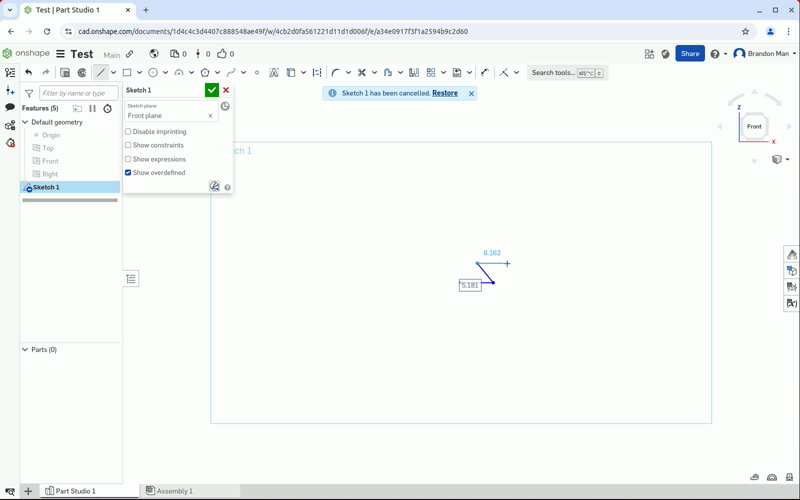
key_down(shift)
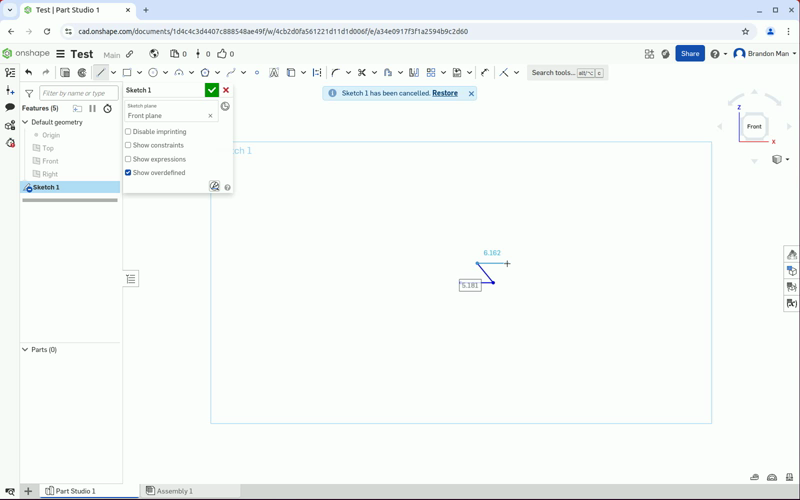
mouse_move(460, 282)
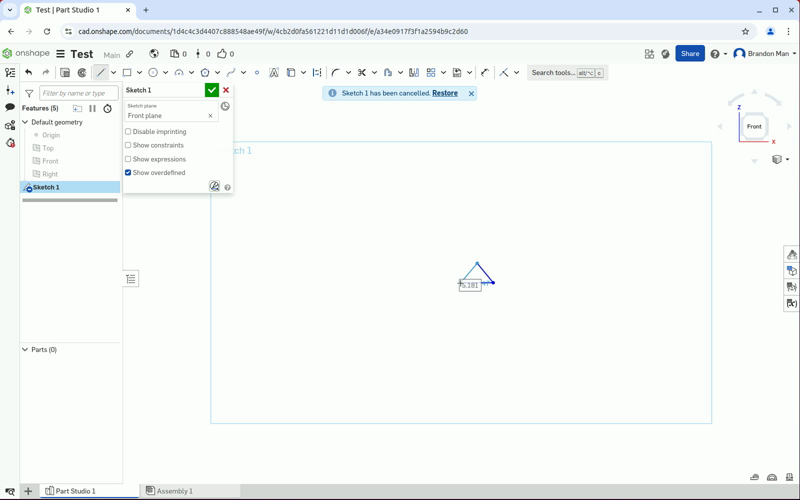
key_up(shift)
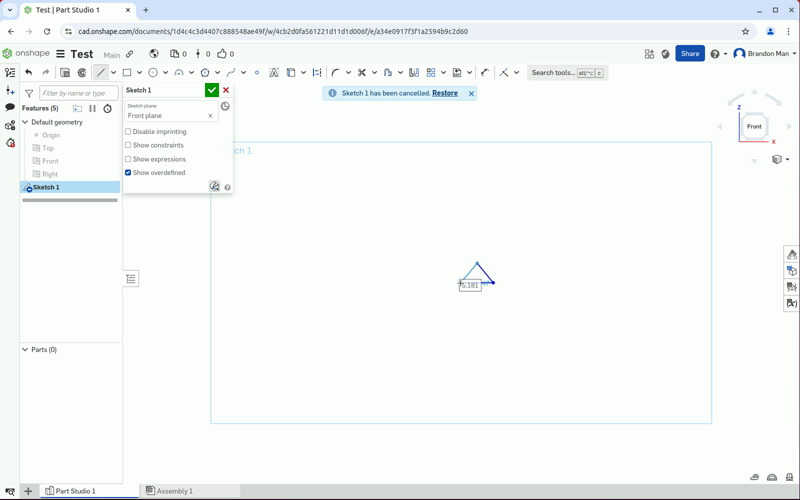
click(460, 282)
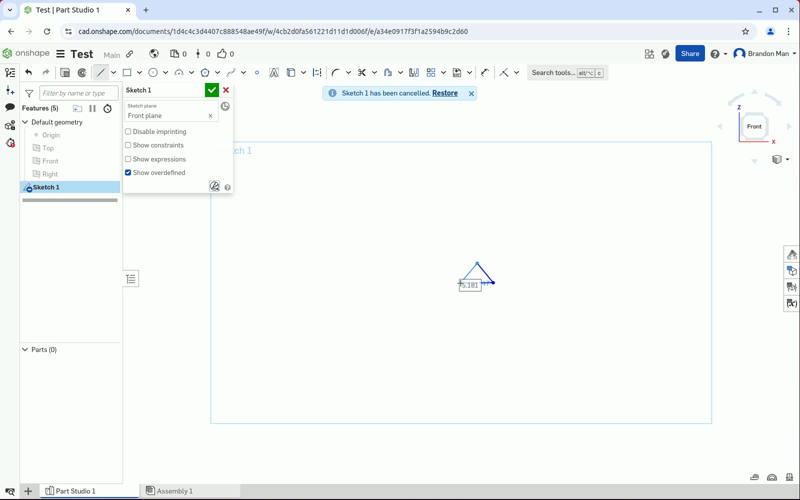
key(esc)
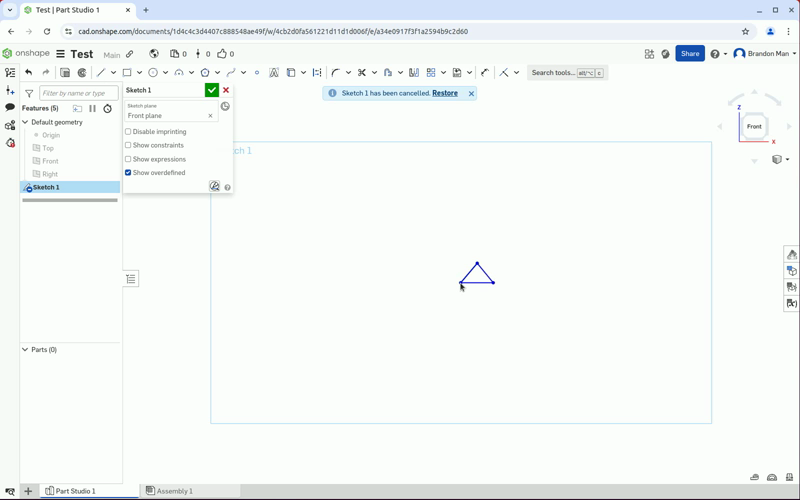
mouse_move(469, 278)
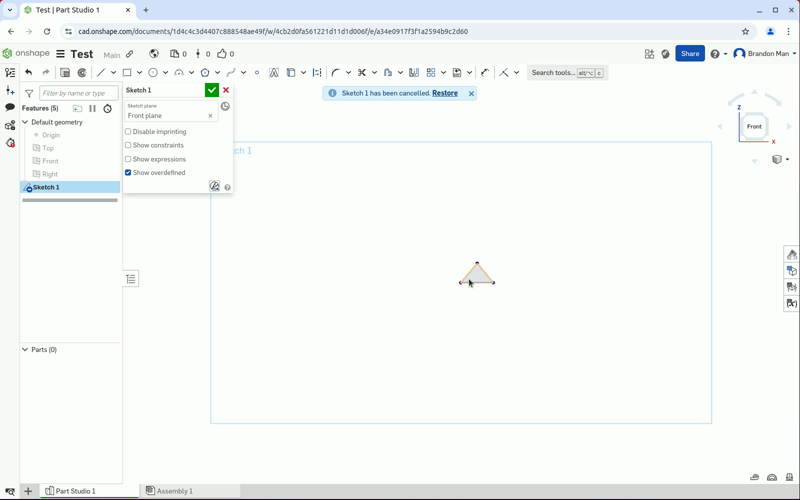
scroll(6)
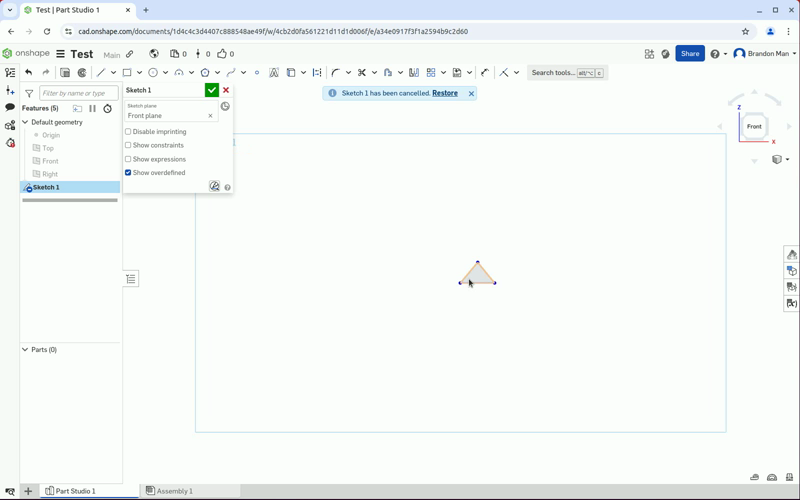
scroll(6)
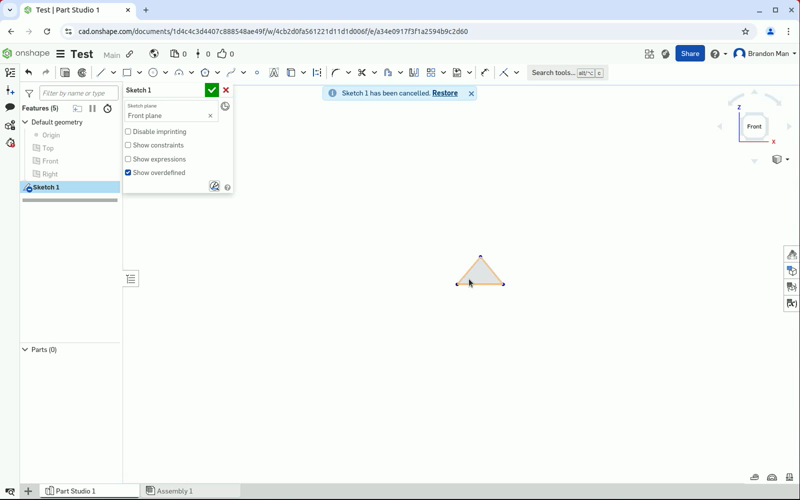
scroll(6)
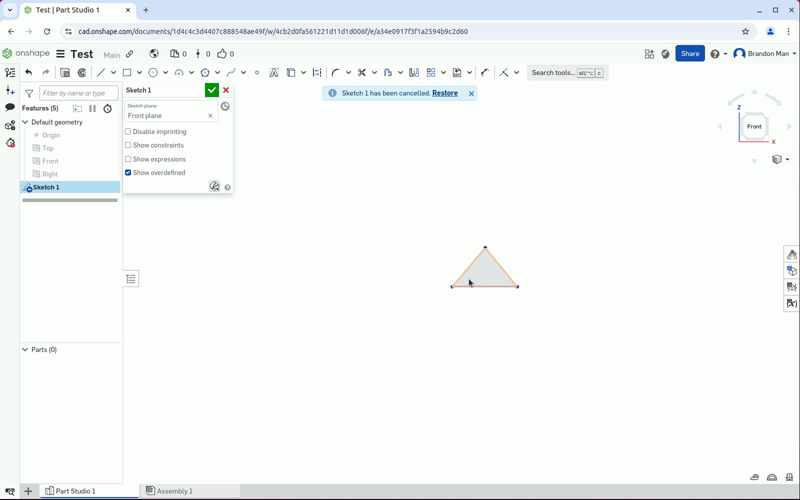
scroll(6)
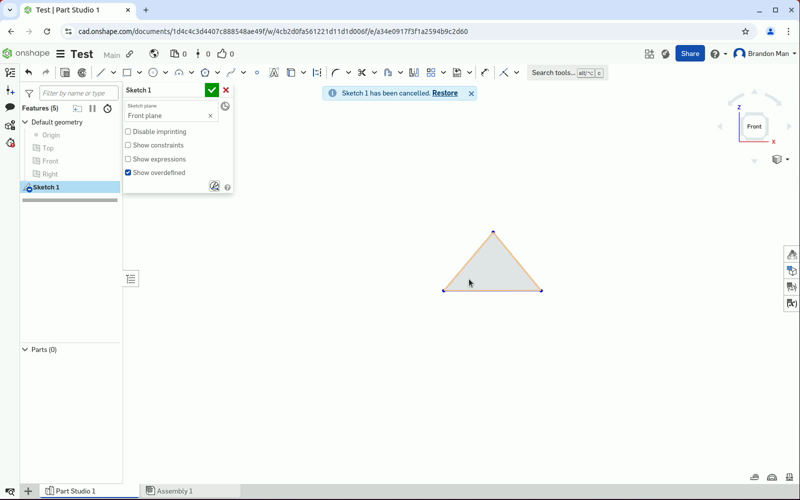
scroll(6)
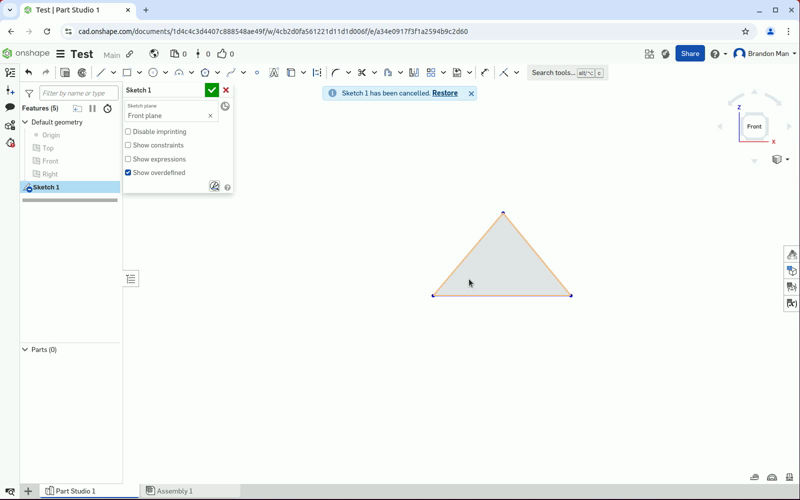
scroll(6)
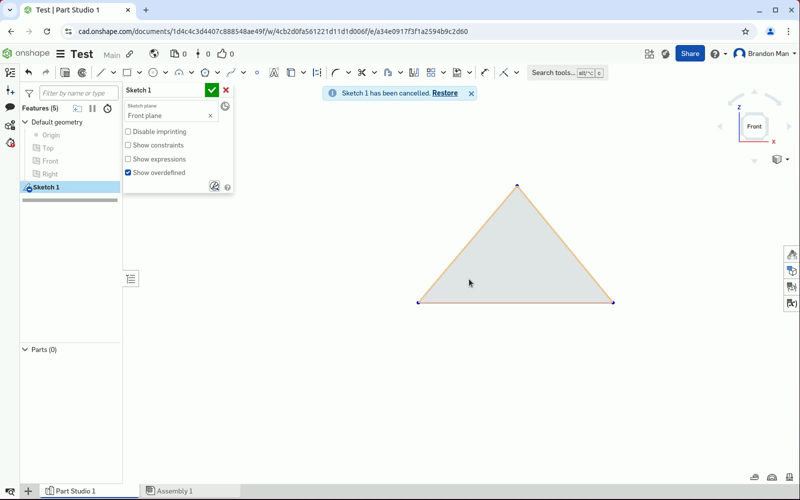
scroll(6)
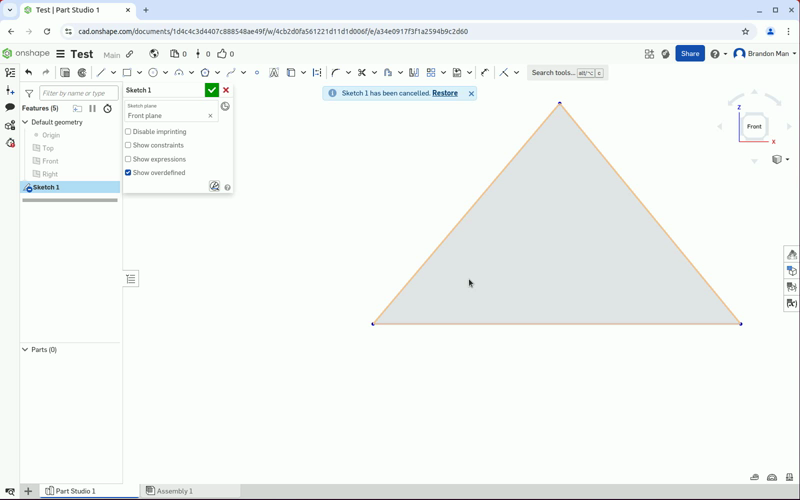
click(469, 278)
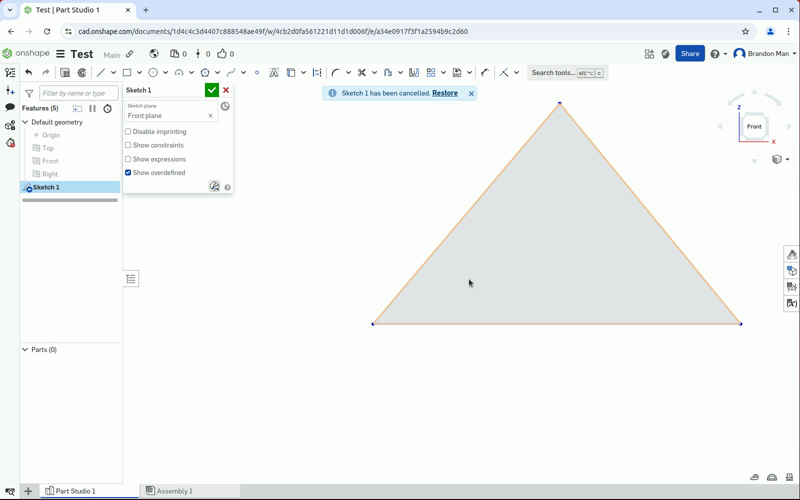
scroll(-6)
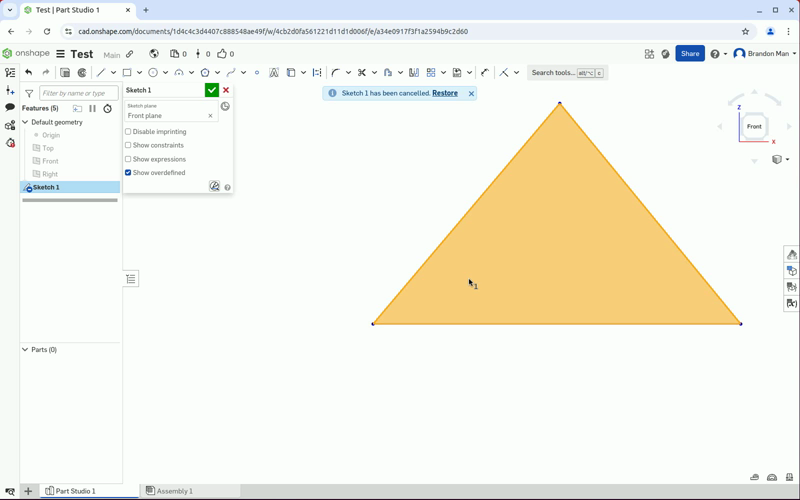
scroll(-6)
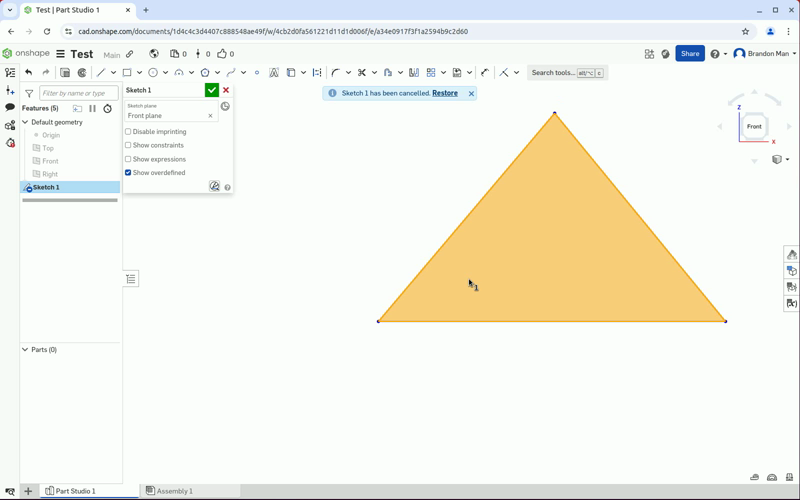
scroll(-6)
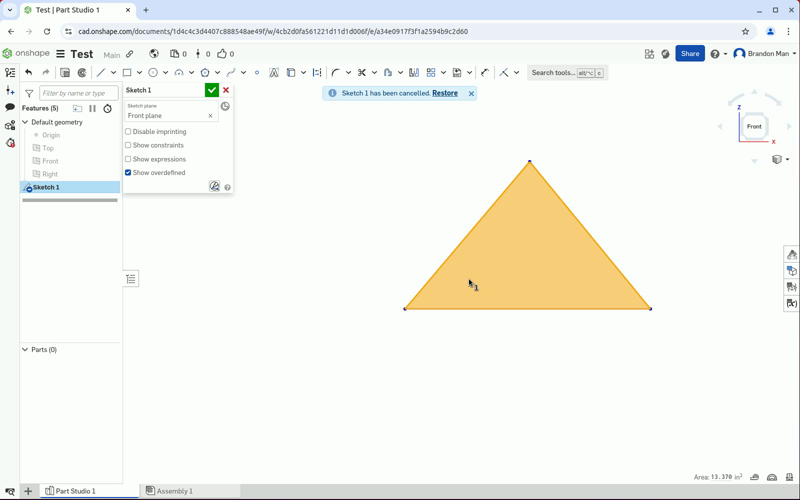
scroll(-6)
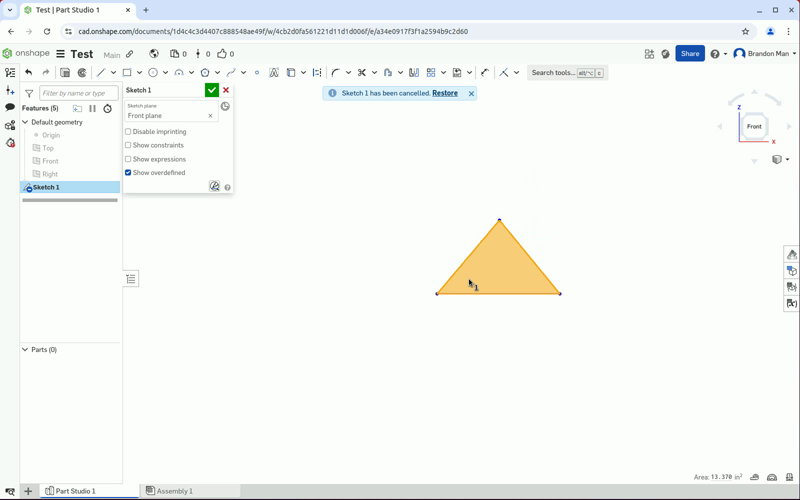
scroll(-6)
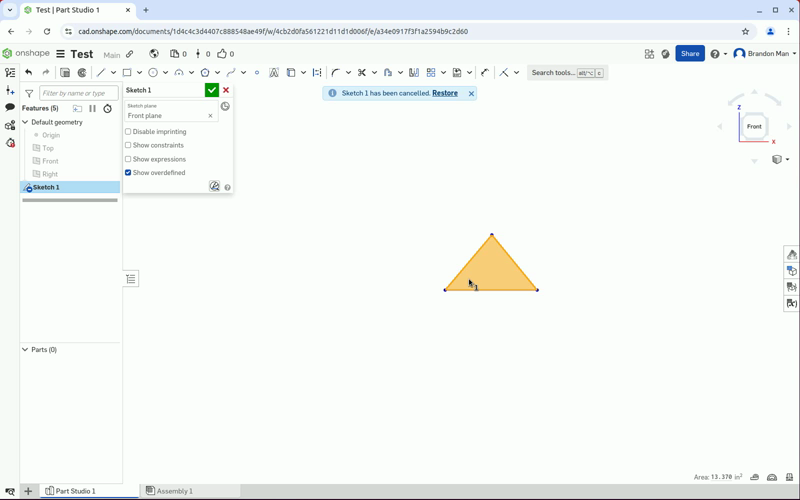
scroll(-6)
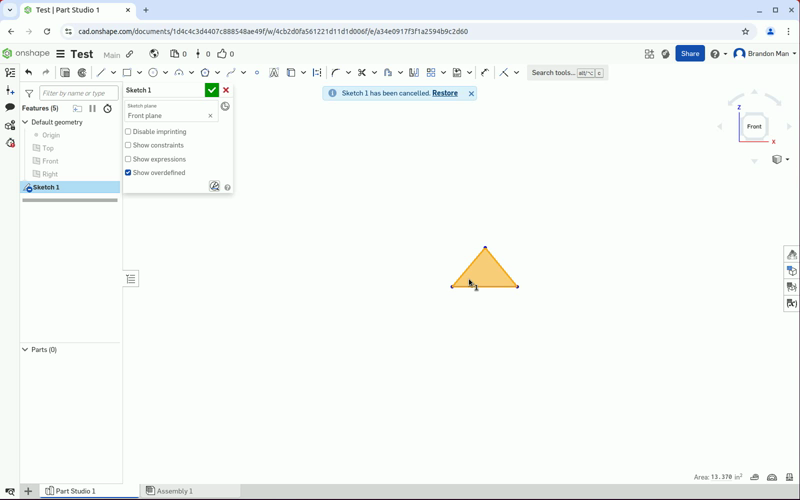
scroll(-6)
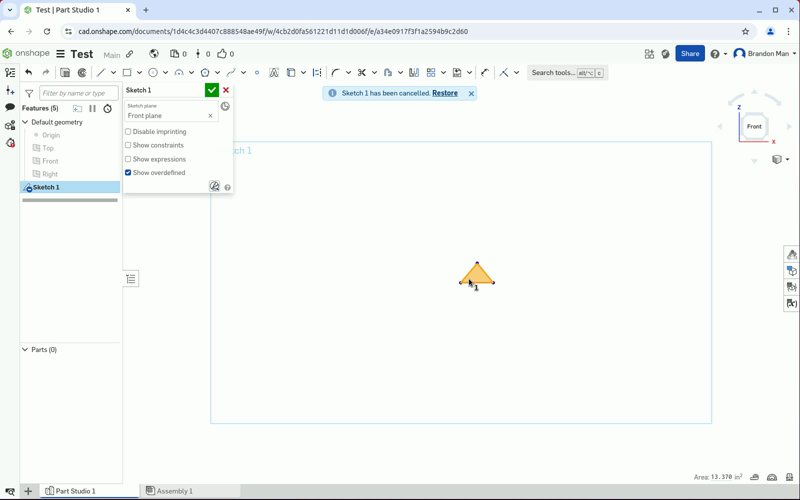
mouse_move(73, 352)
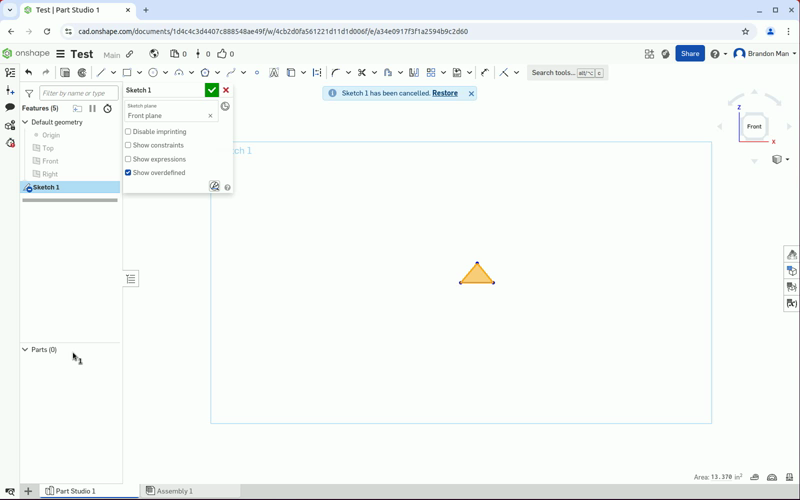
key(shift+y)
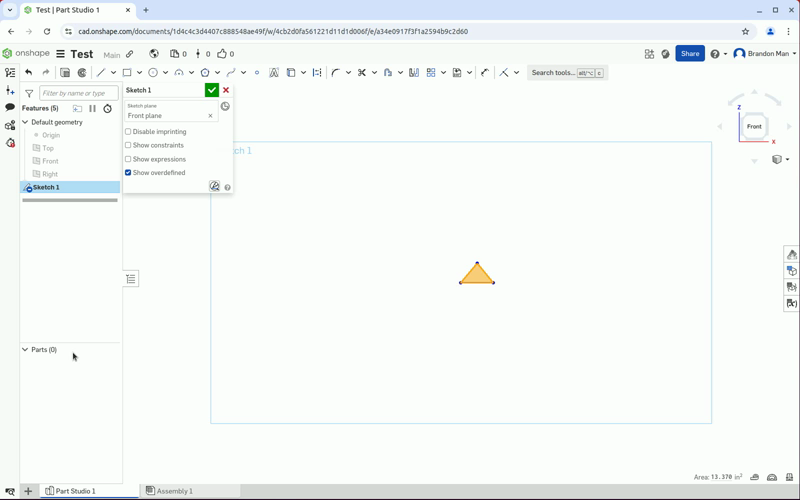
key(shift+e)
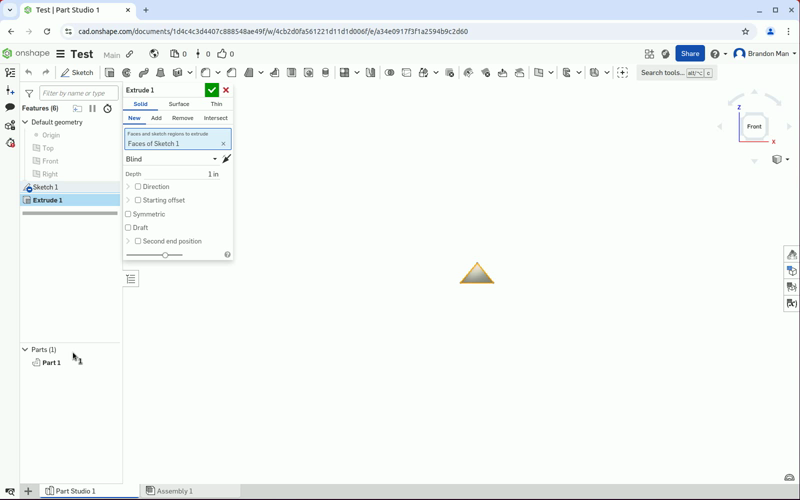
mouse_move(143, 106)
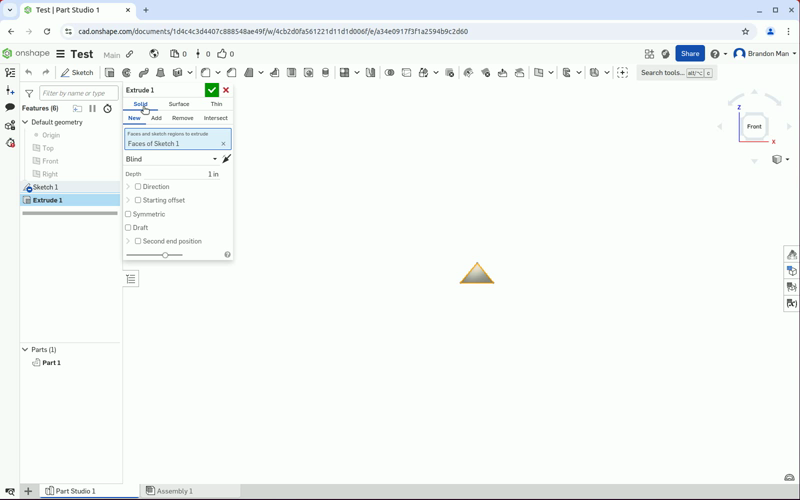
click(143, 106)
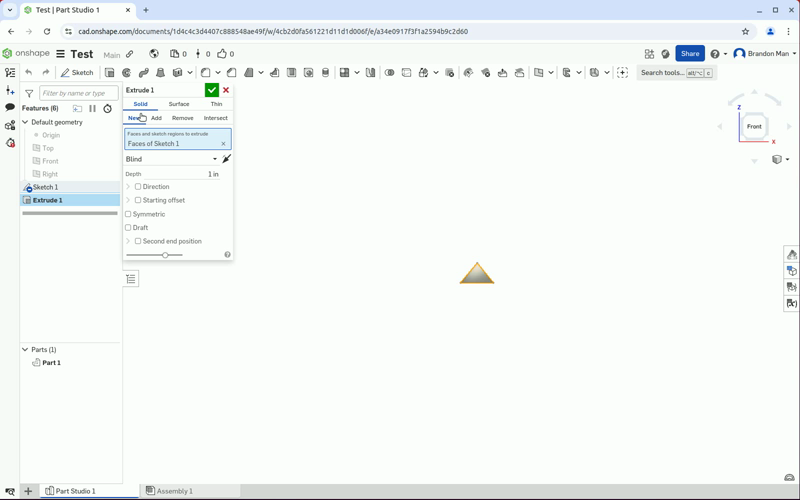
mouse_move(137, 120)
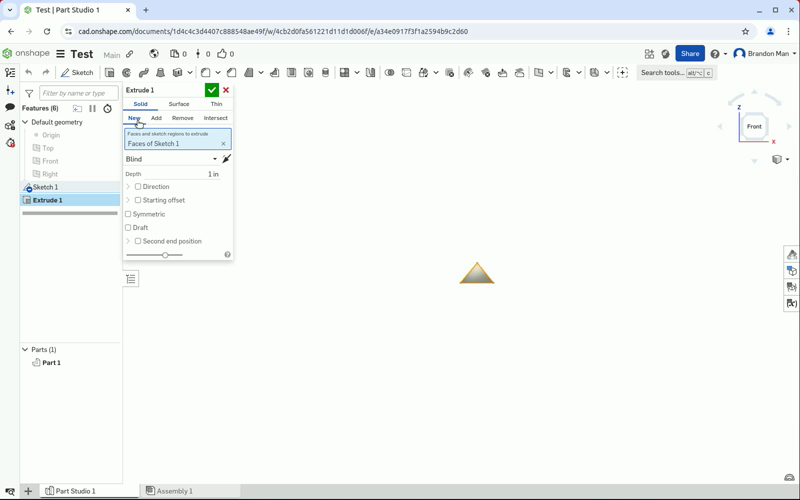
click(137, 120)
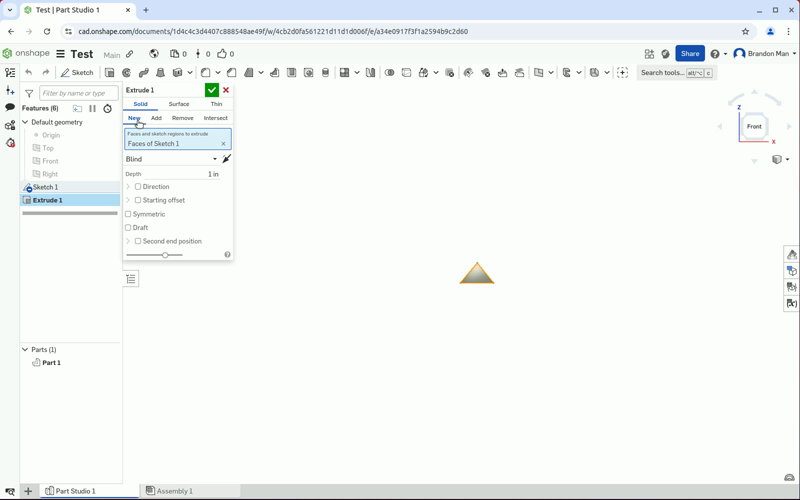
key(tab, 4)
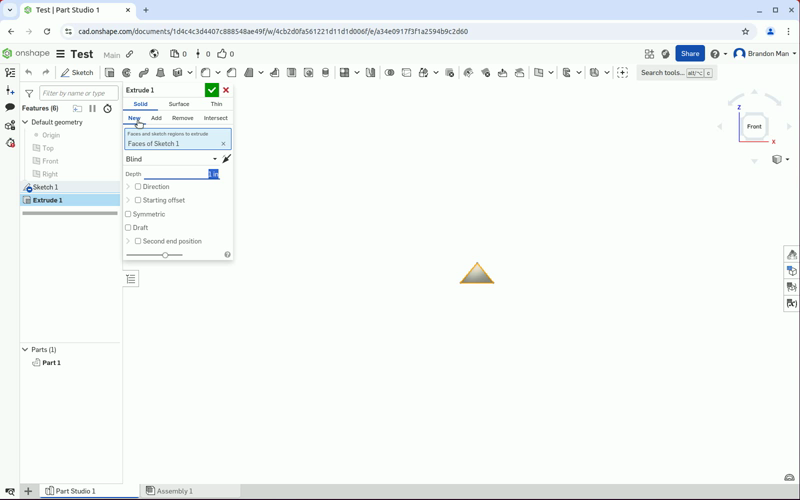
text(-1.204)
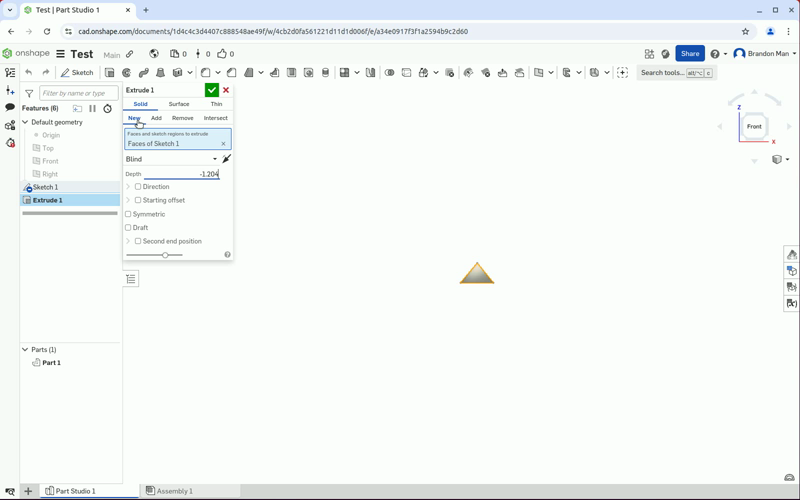
key(enter)
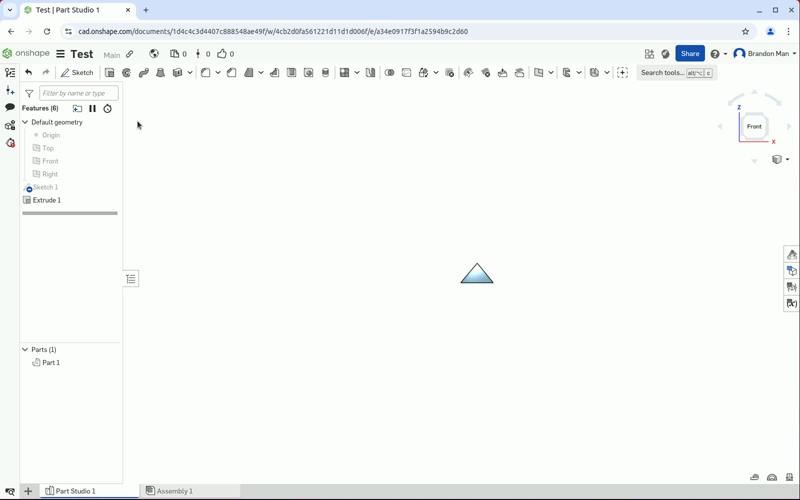
key(shift+h)
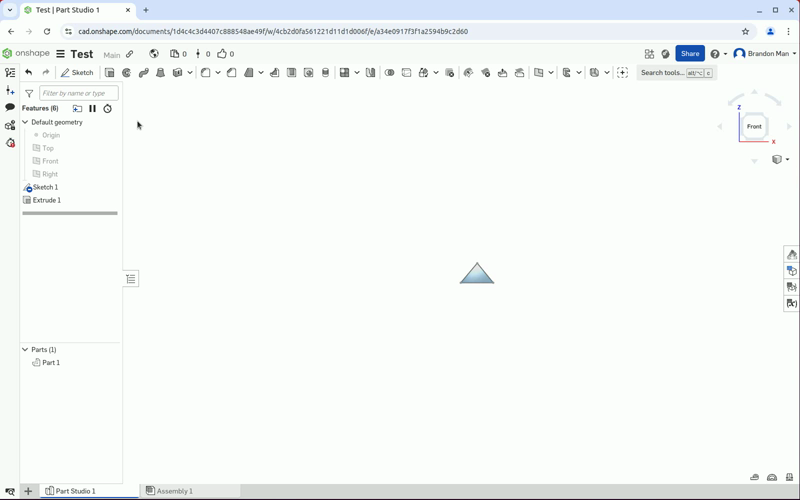
key(shift+h)
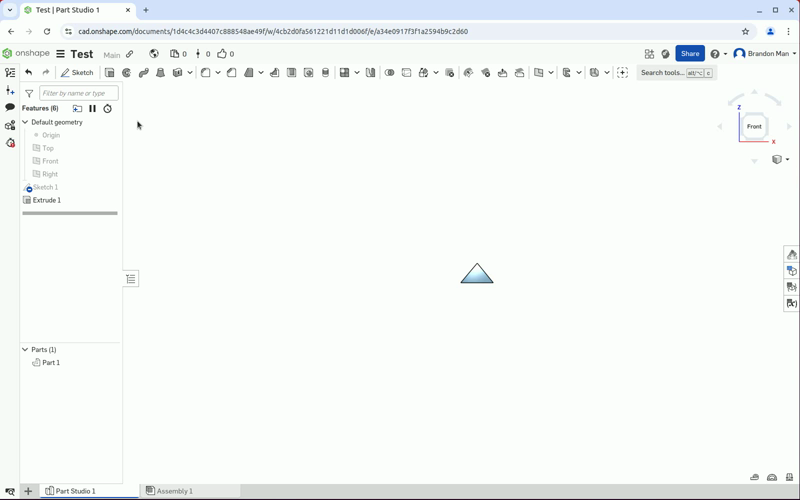
mouse_move(73, 189)
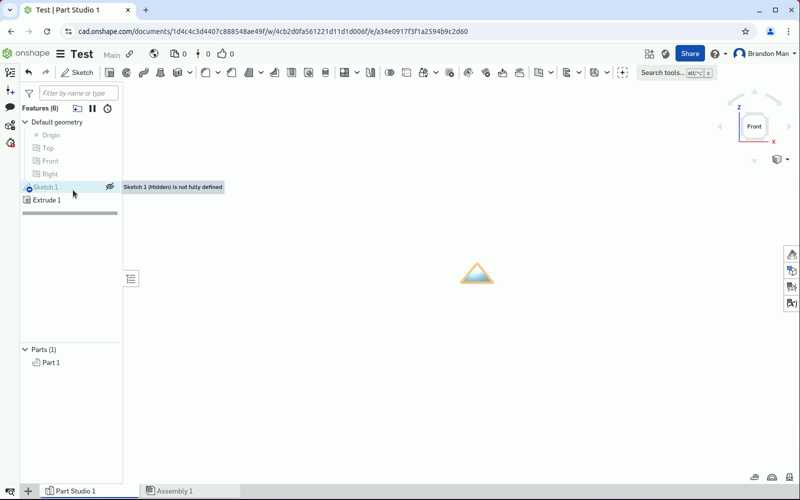
click(73, 189)
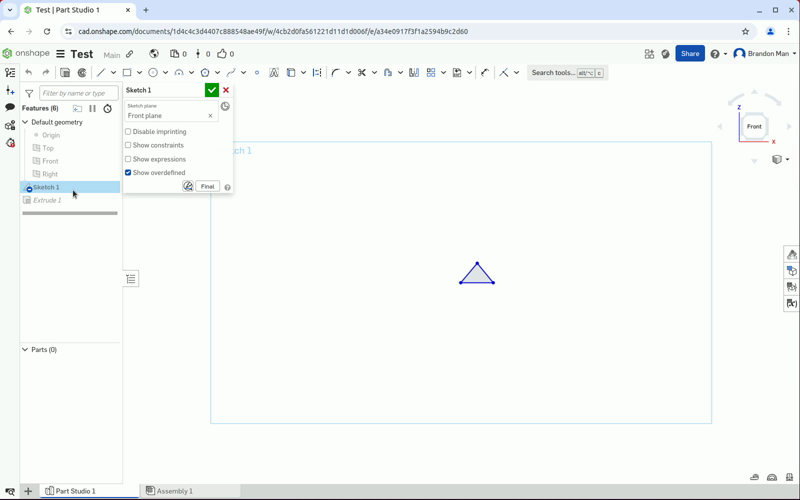
mouse_move(229, 92)
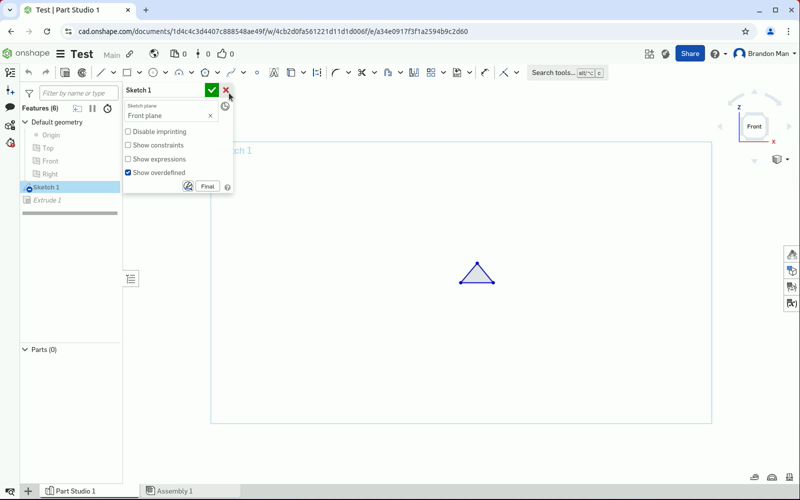
click(229, 92)
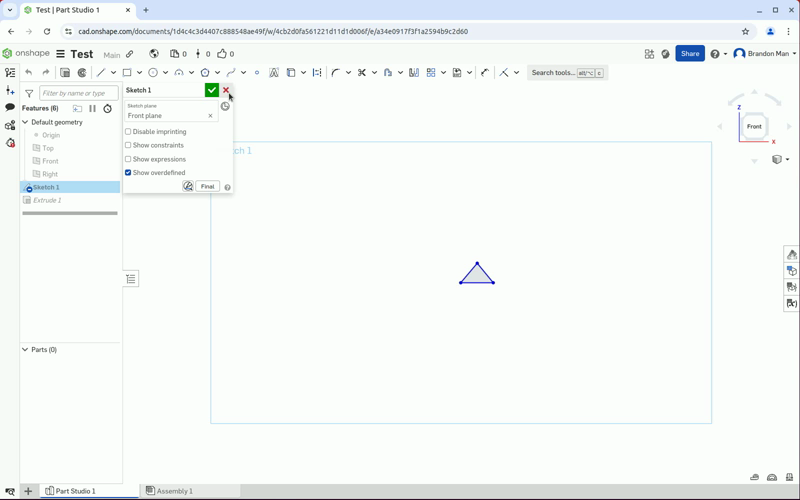
key(shift+s)
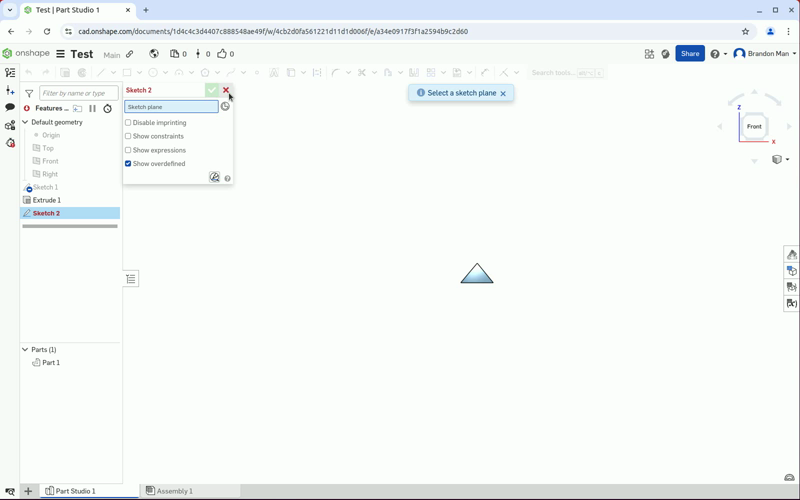
mouse_move(73, 163)
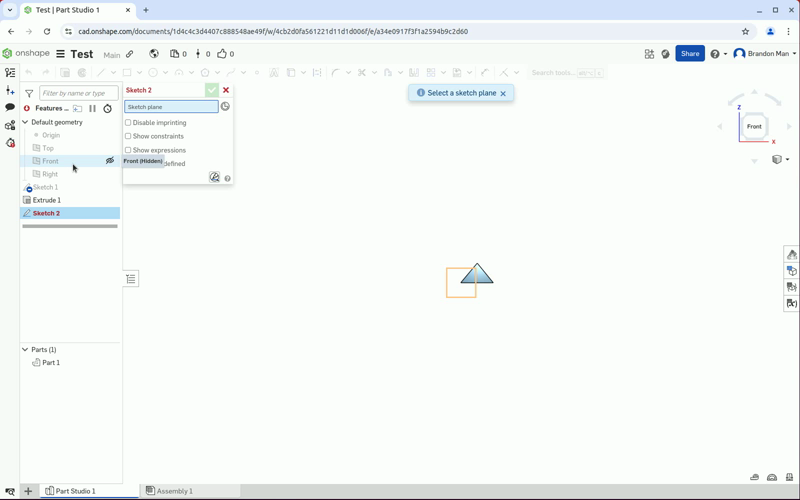
click(73, 163)
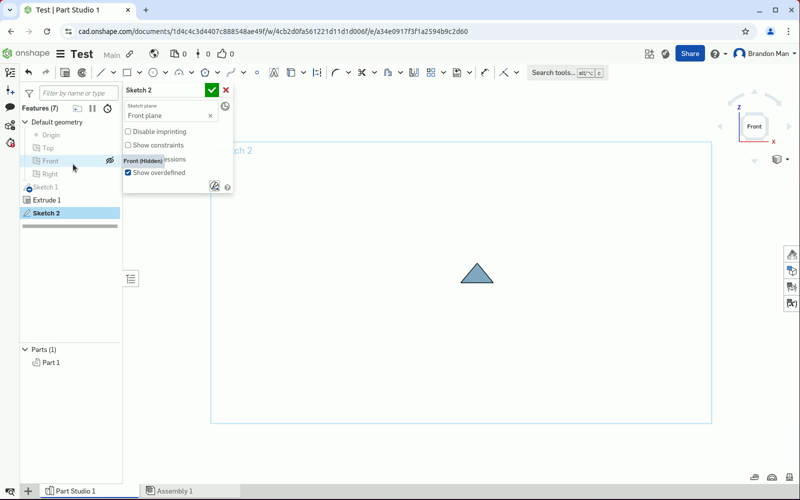
mouse_move(73, 352)
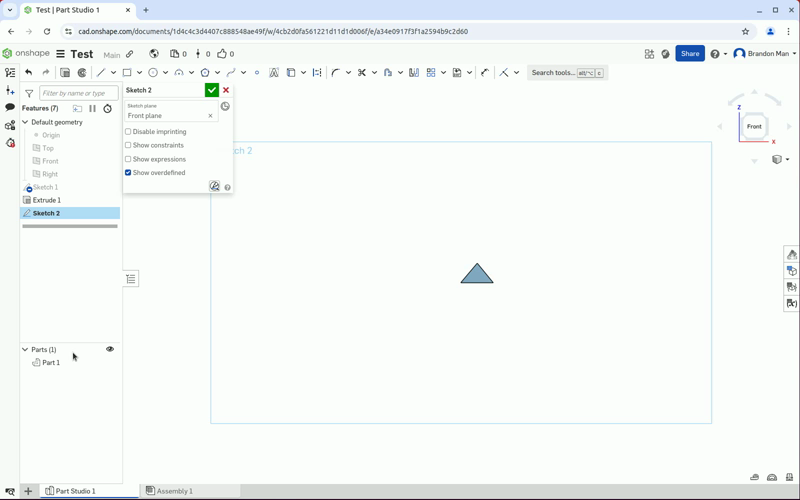
key(y)
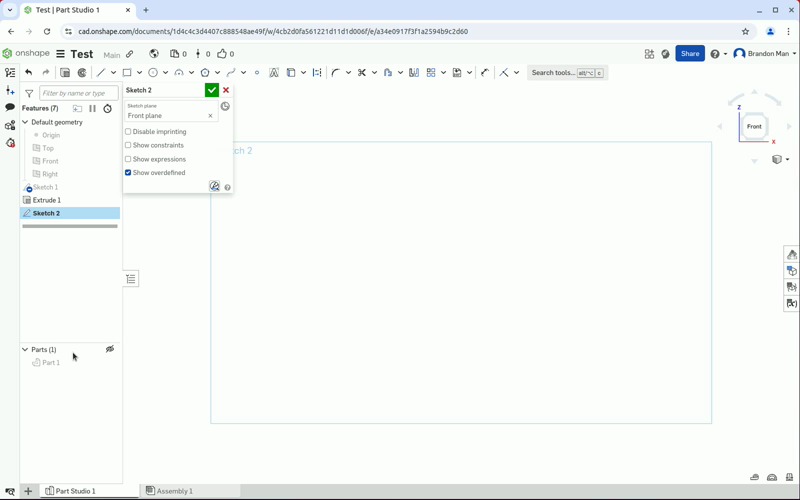
key(l)
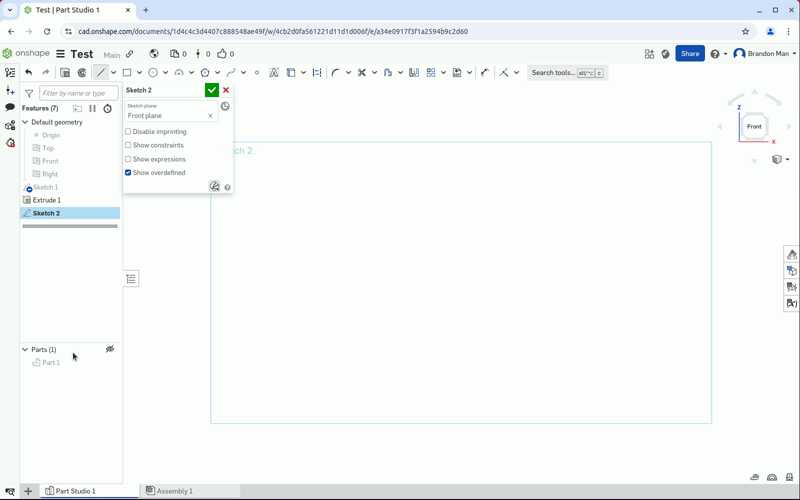
key_down(shift)
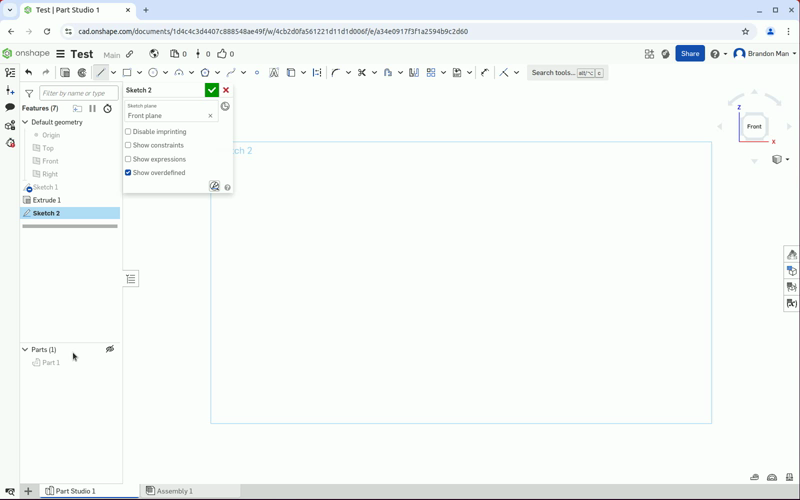
mouse_move(460, 282)
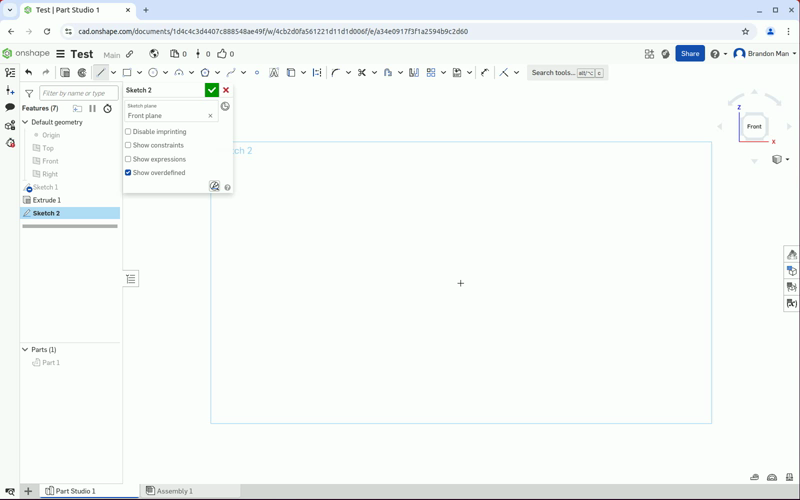
click(460, 282)
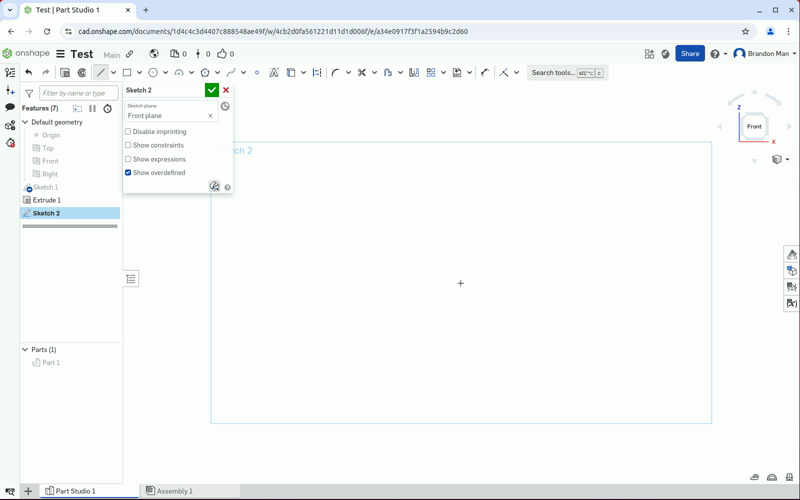
key_up(shift)
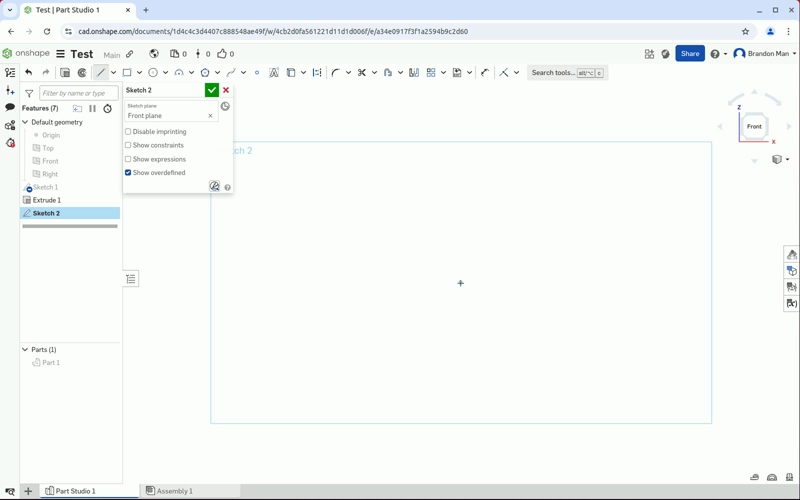
key_down(shift)
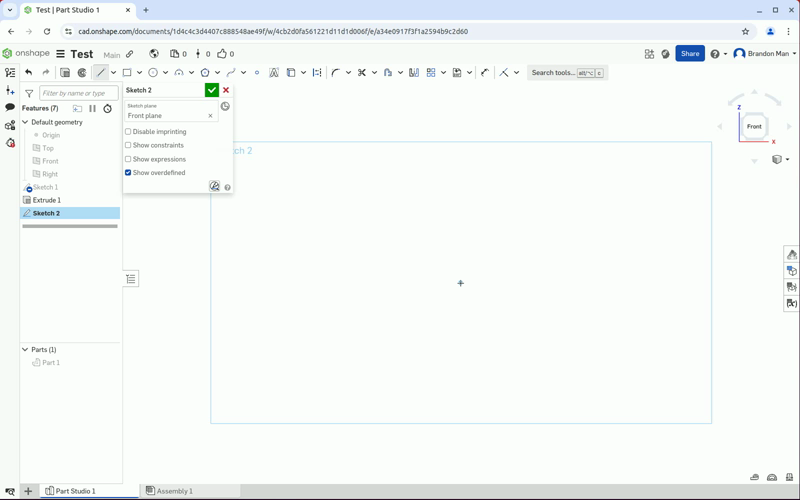
mouse_move(490, 282)
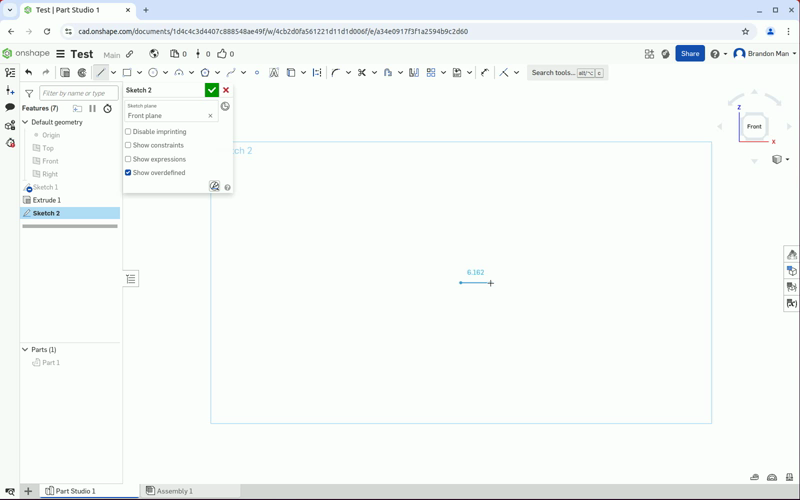
mouse_move(493, 282)
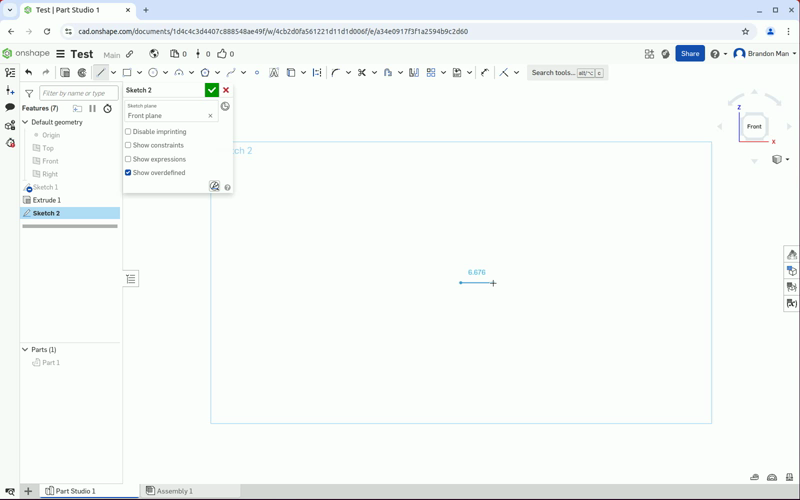
click(493, 282)
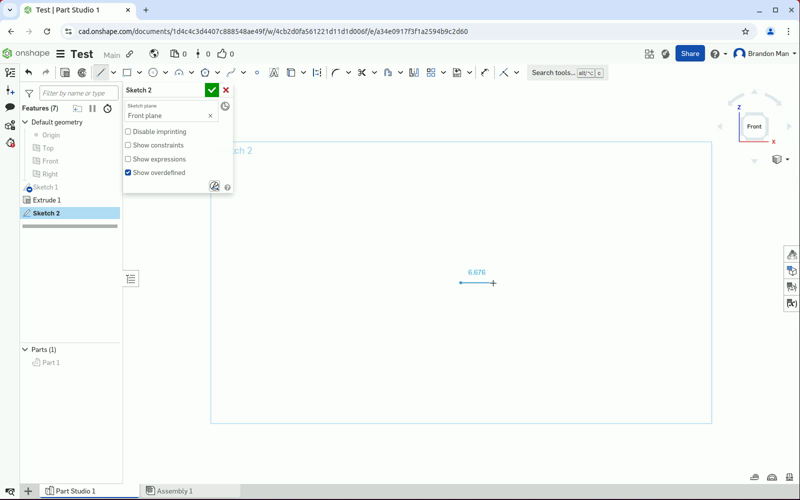
key_up(shift)
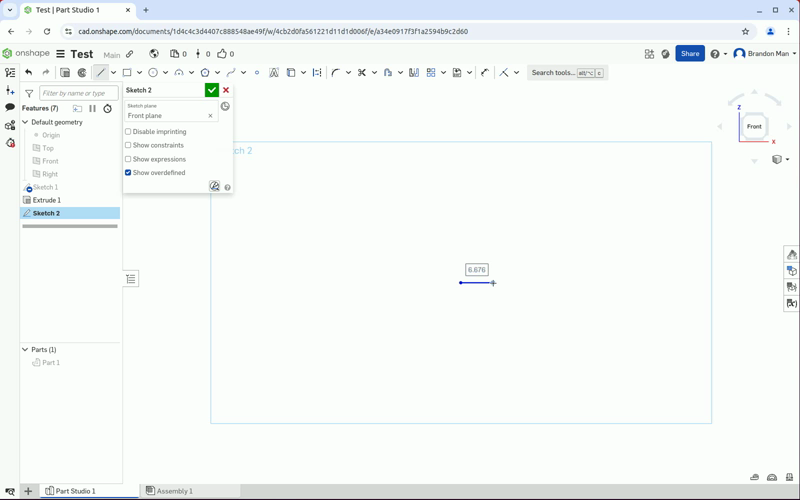
key_down(shift)
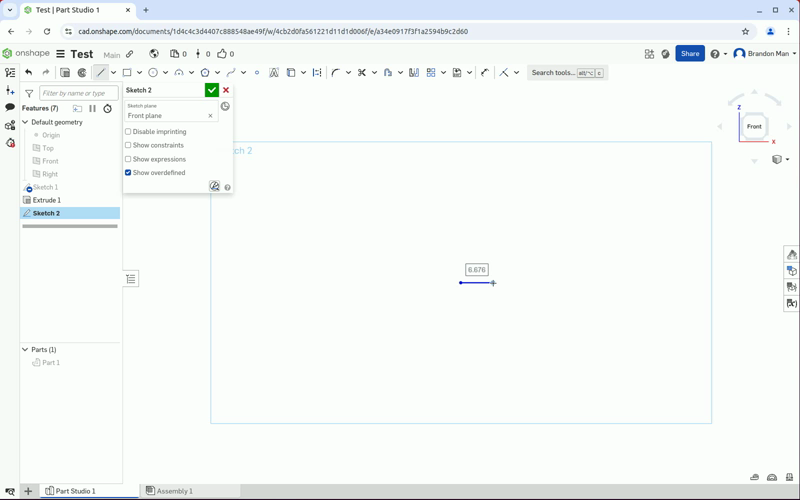
mouse_move(523, 282)
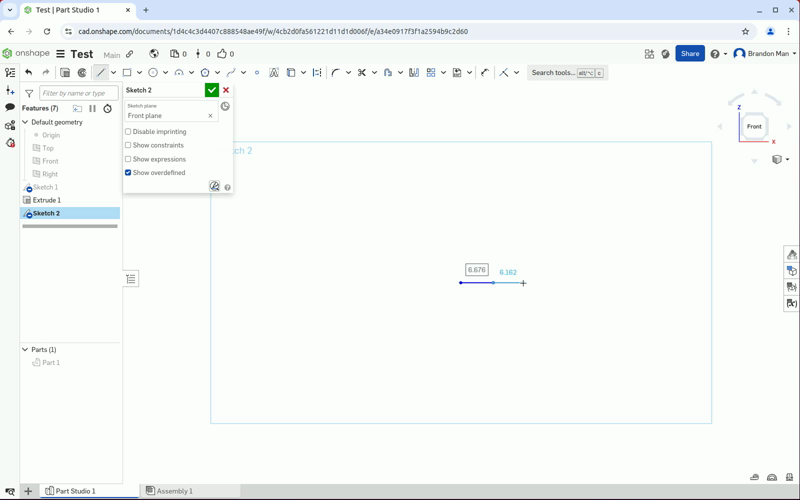
mouse_move(485, 273)
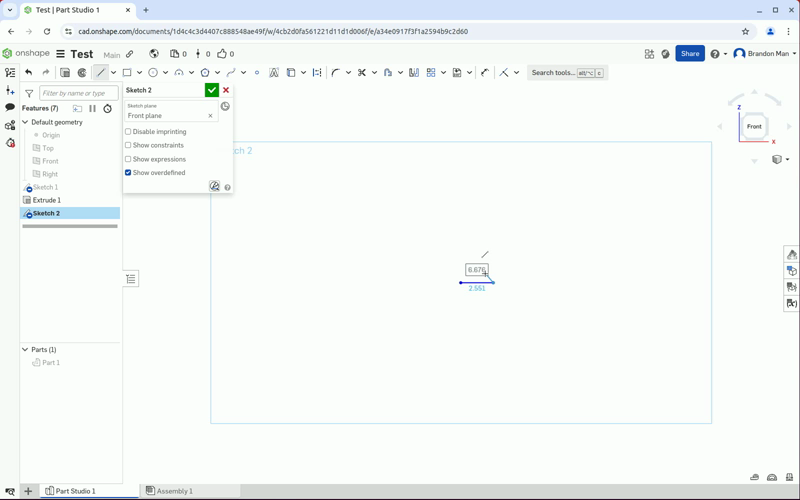
click(485, 273)
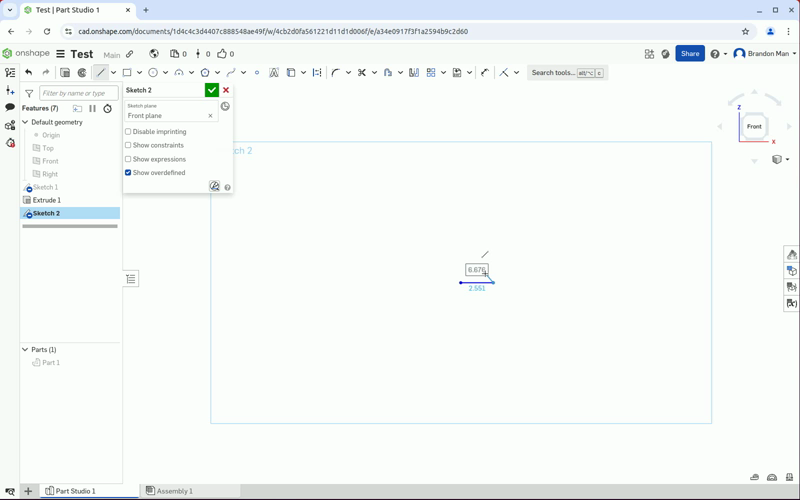
key_up(shift)
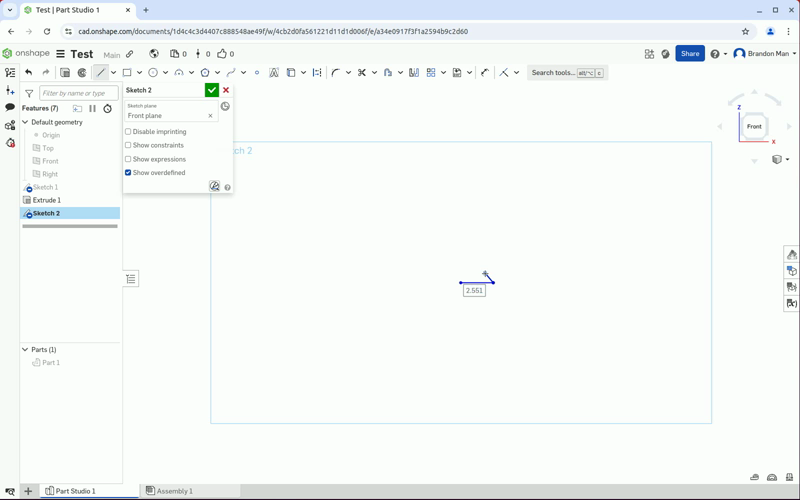
key_down(shift)
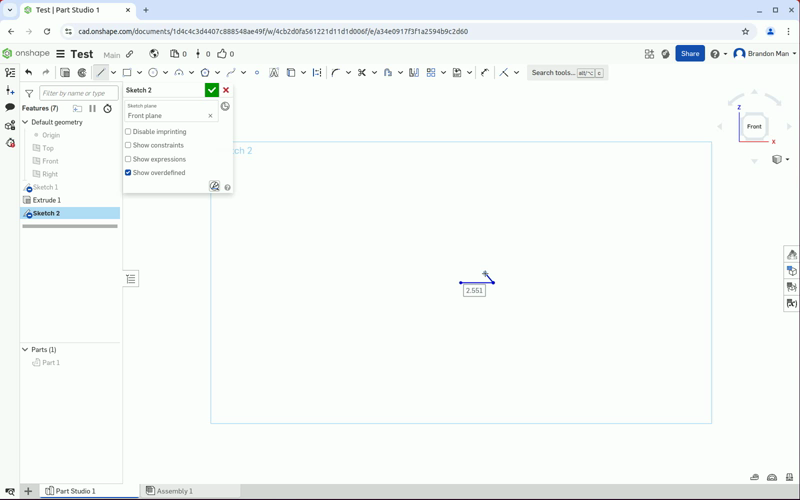
mouse_move(515, 273)
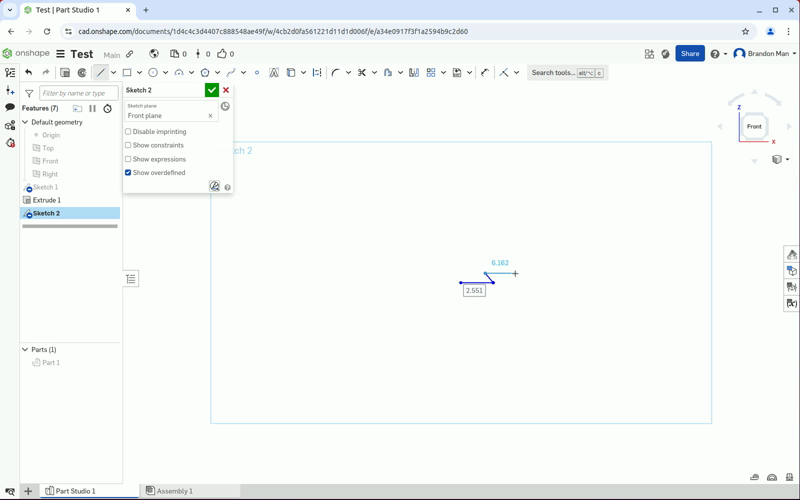
mouse_move(477, 273)
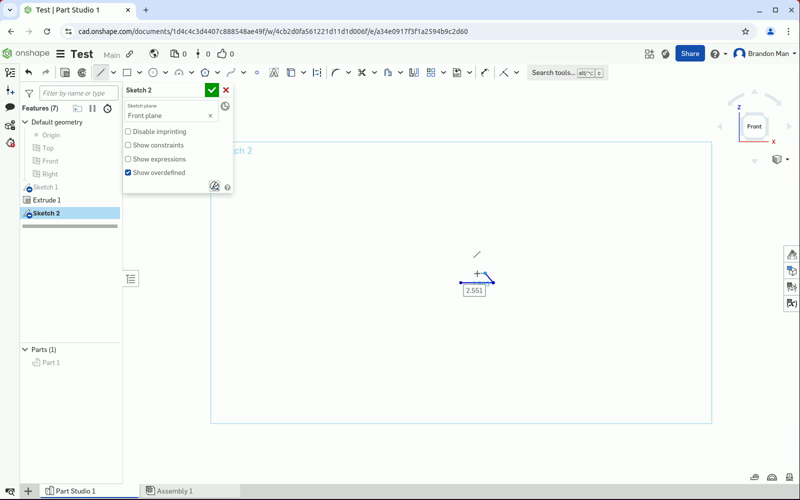
click(477, 273)
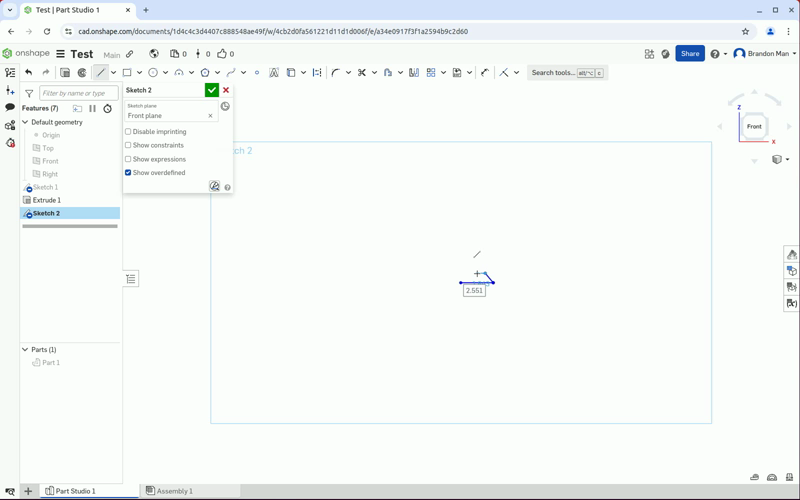
key_up(shift)
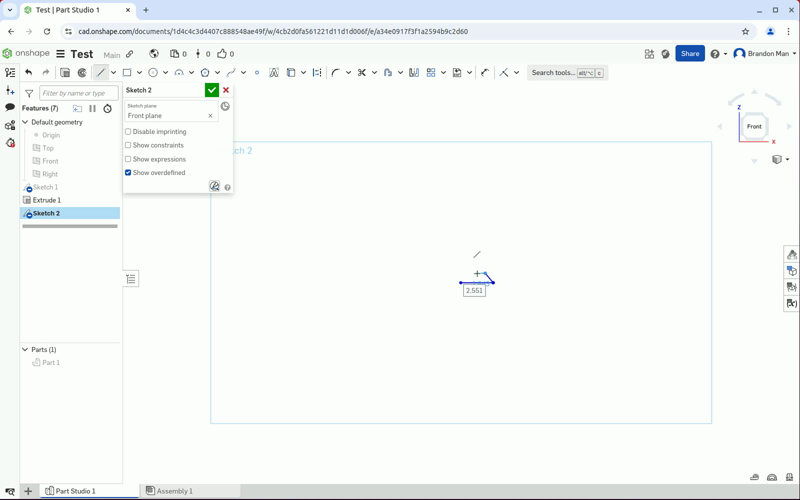
key_down(shift)
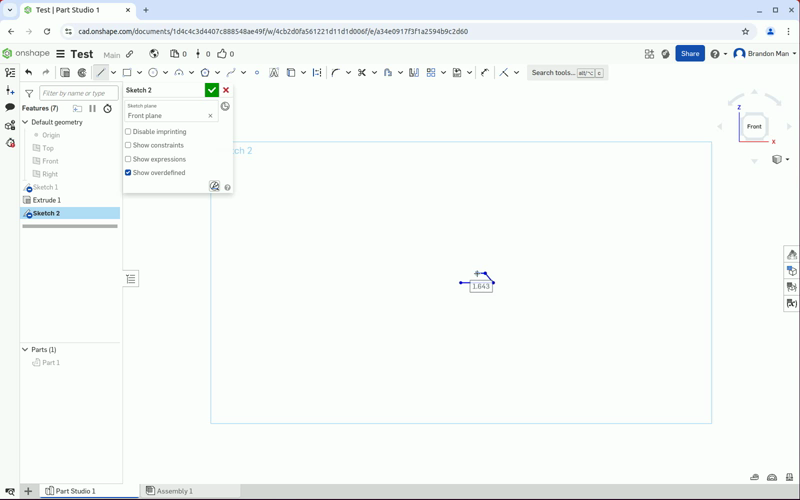
mouse_move(507, 273)
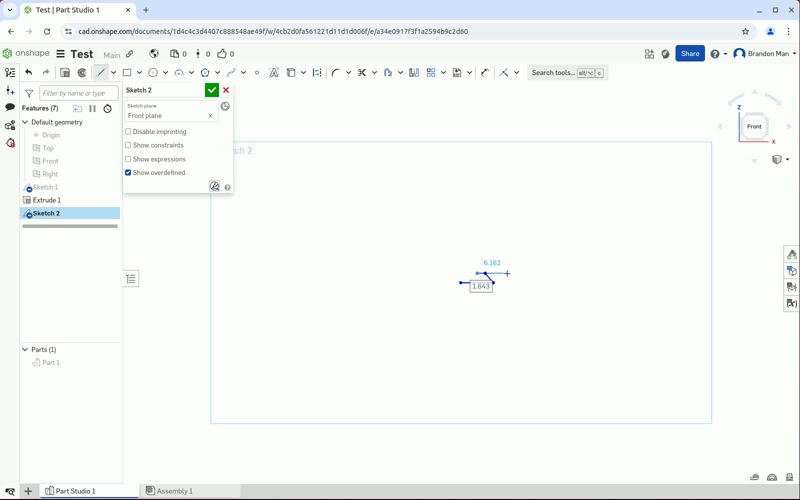
mouse_move(468, 273)
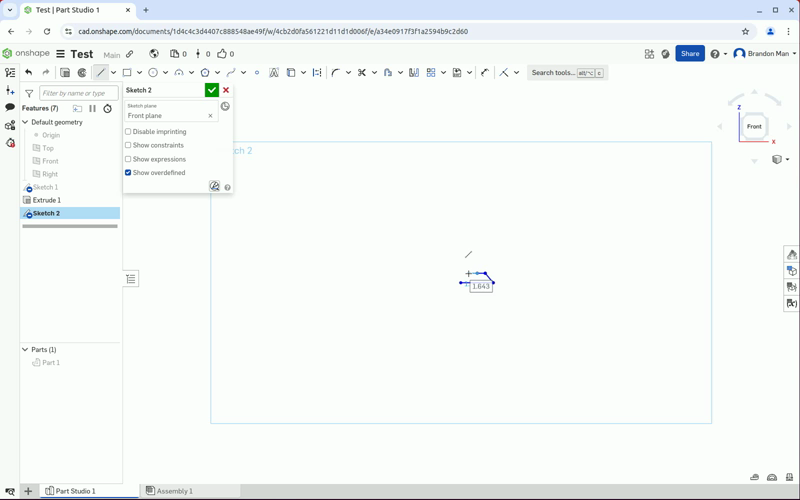
click(468, 273)
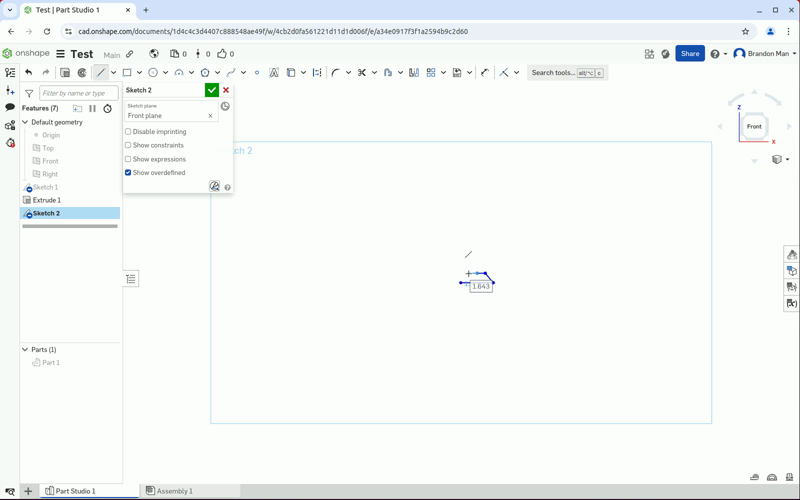
key_up(shift)
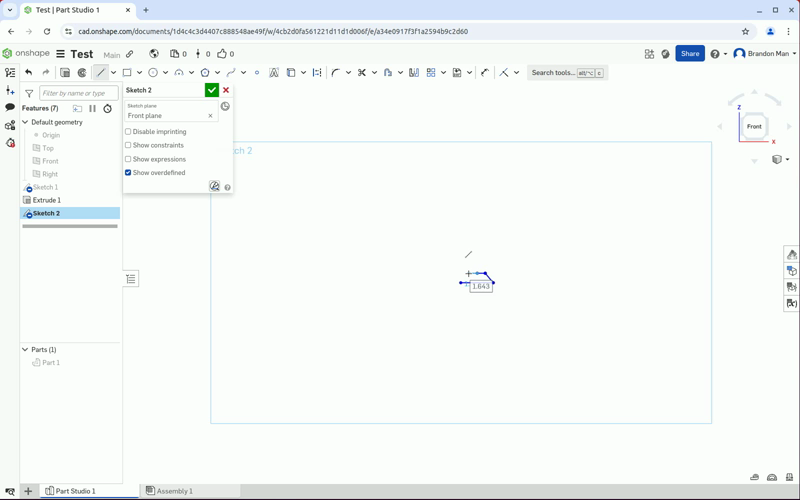
mouse_move(498, 273)
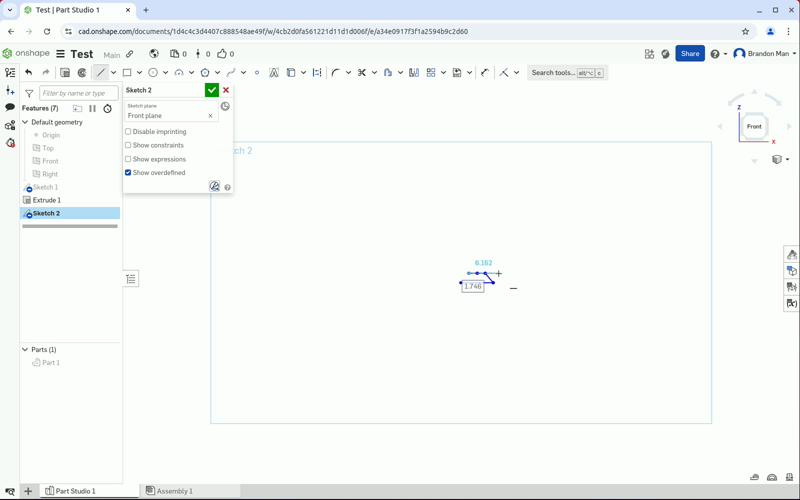
key_down(shift)
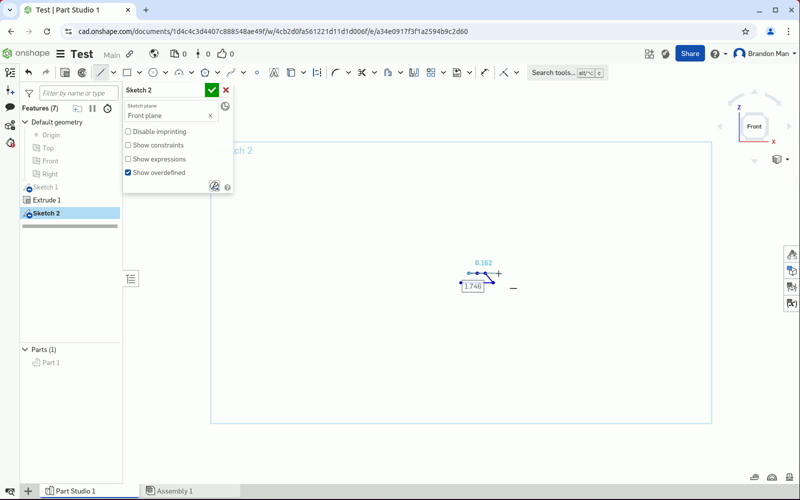
mouse_move(460, 282)
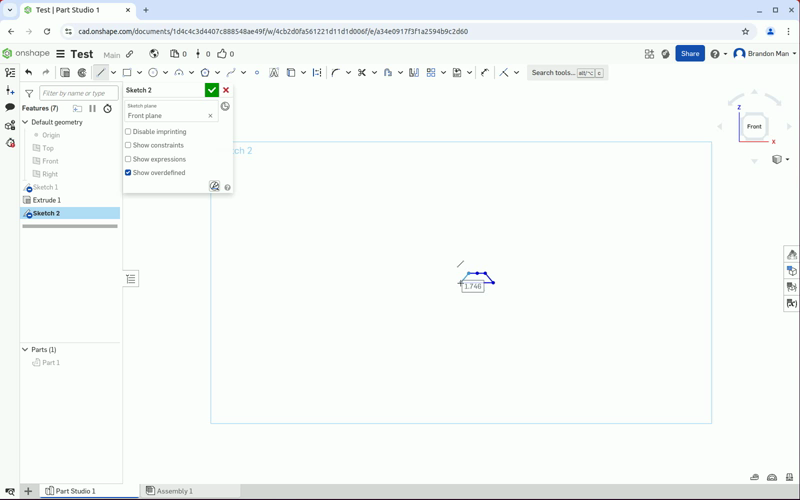
key_up(shift)
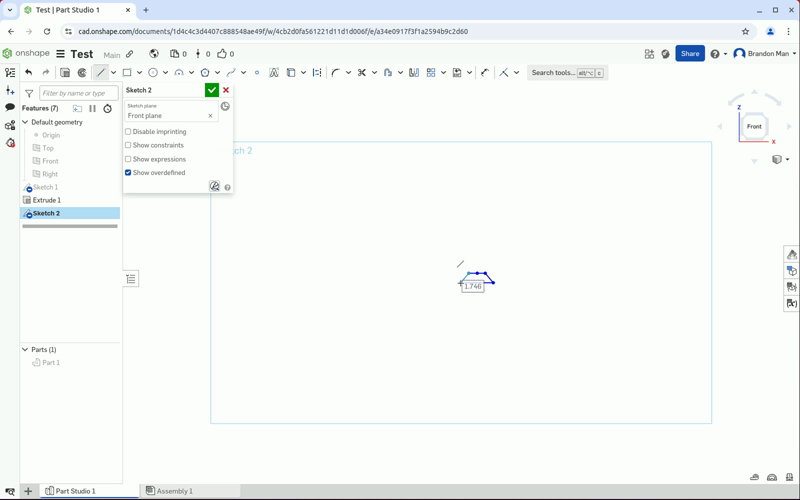
click(460, 282)
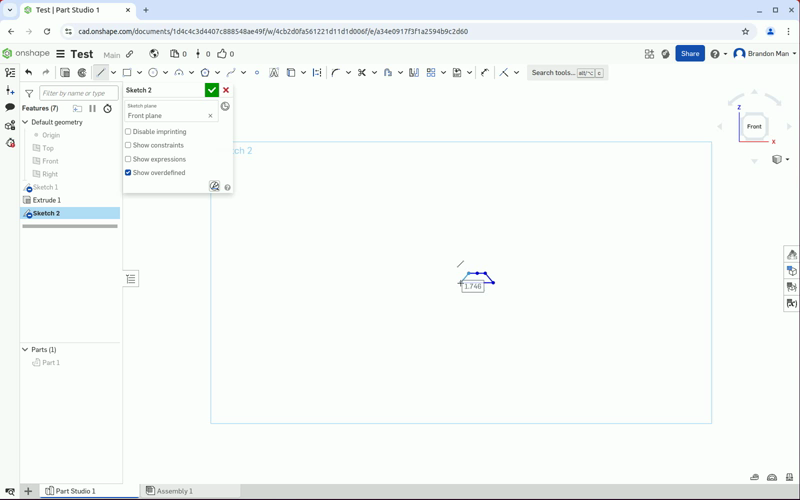
key(esc)
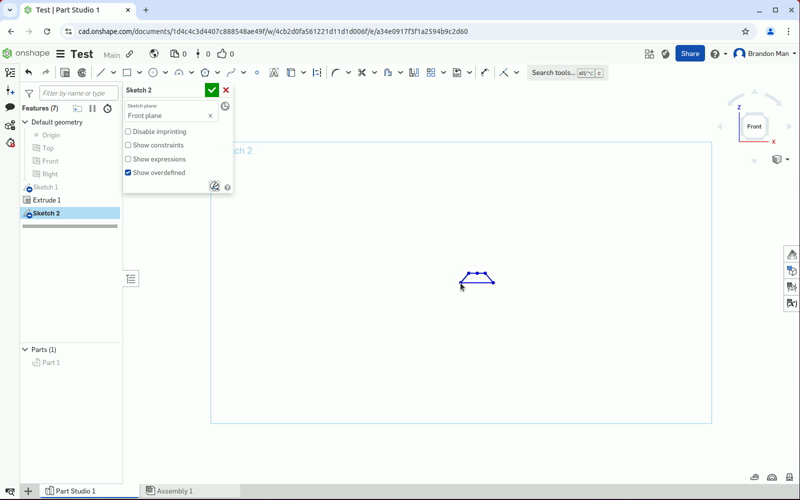
mouse_move(474, 281)
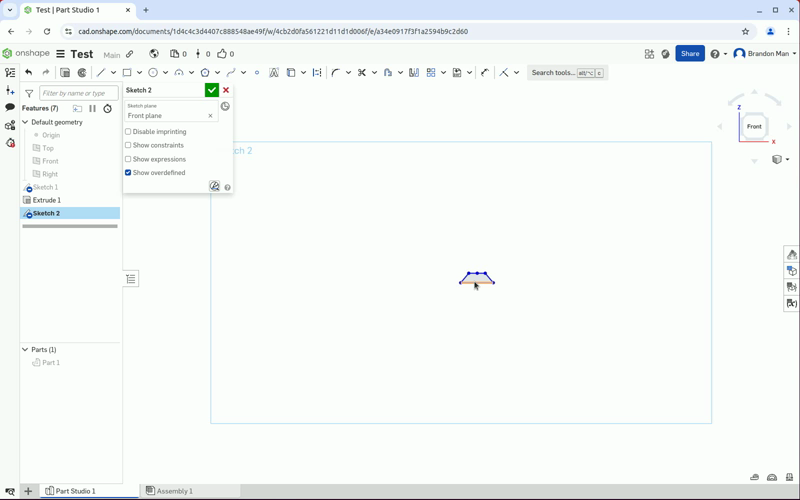
scroll(6)
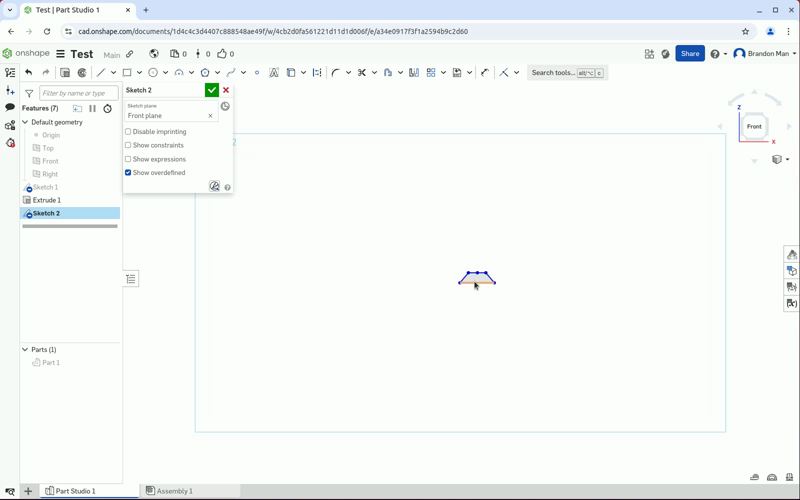
scroll(6)
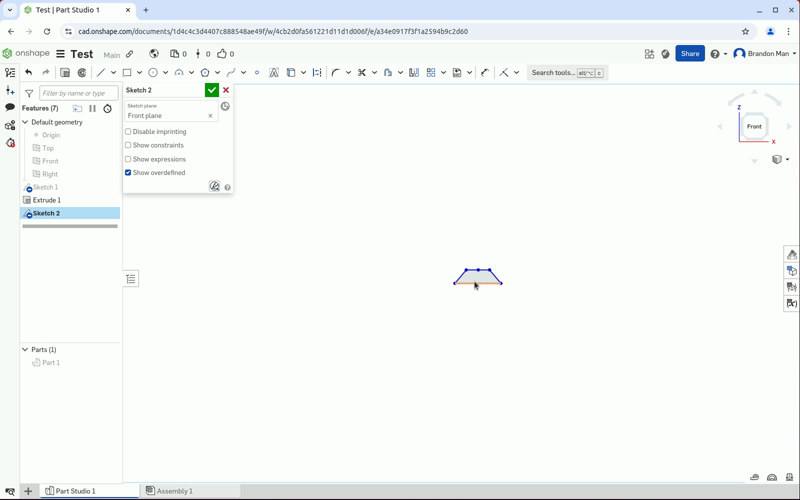
scroll(6)
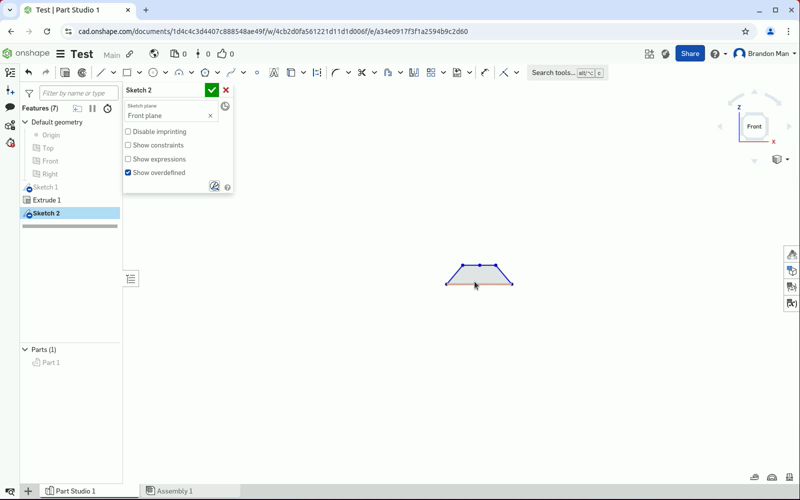
scroll(6)
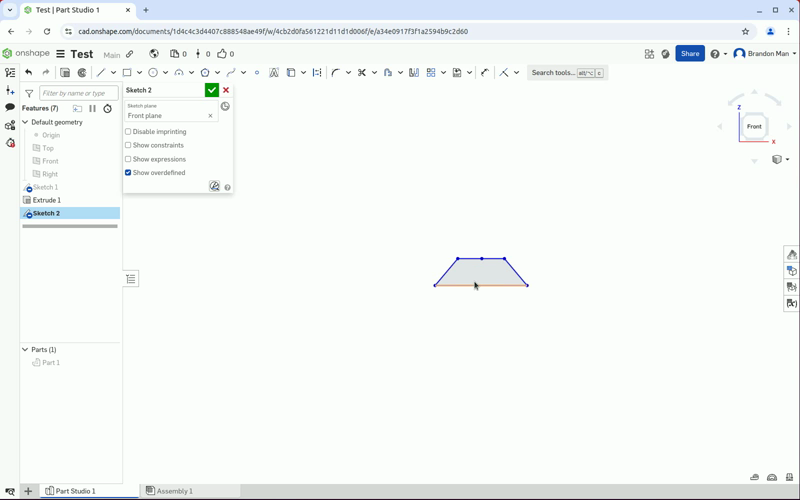
scroll(6)
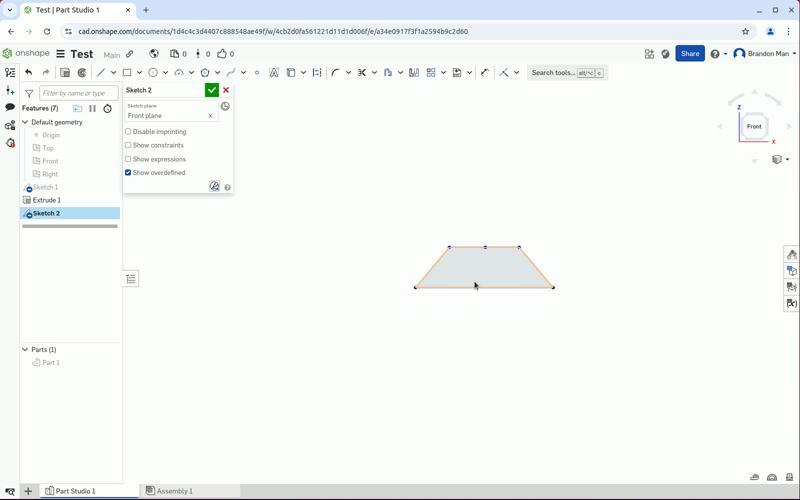
scroll(6)
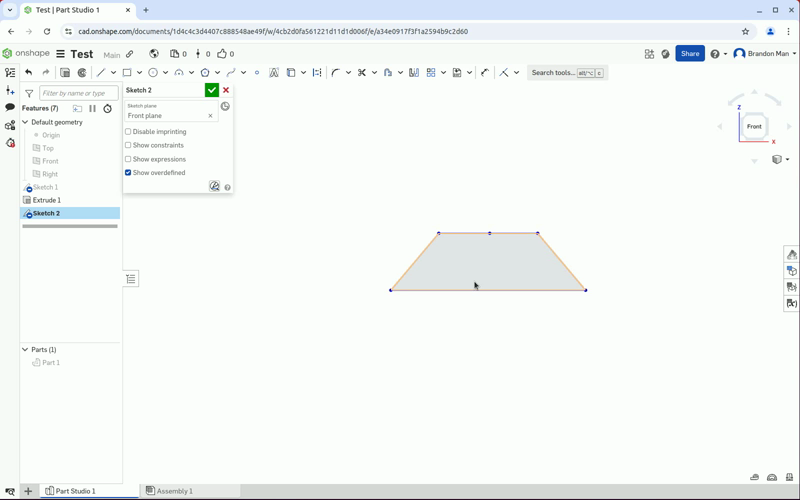
scroll(6)
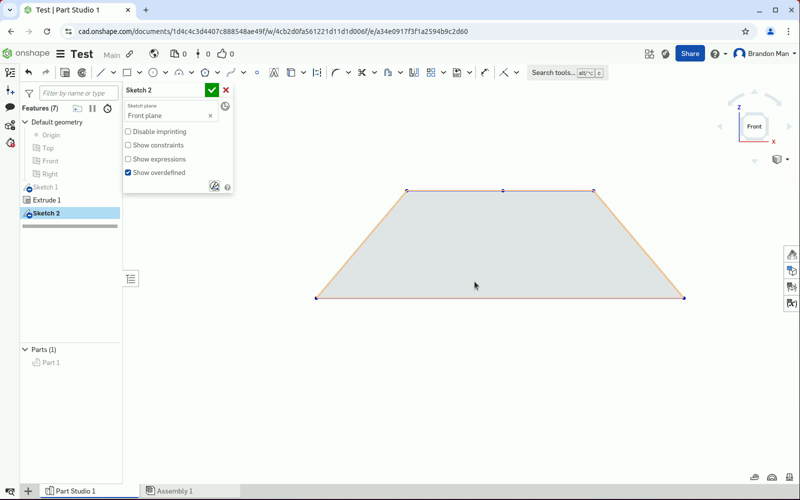
click(474, 281)
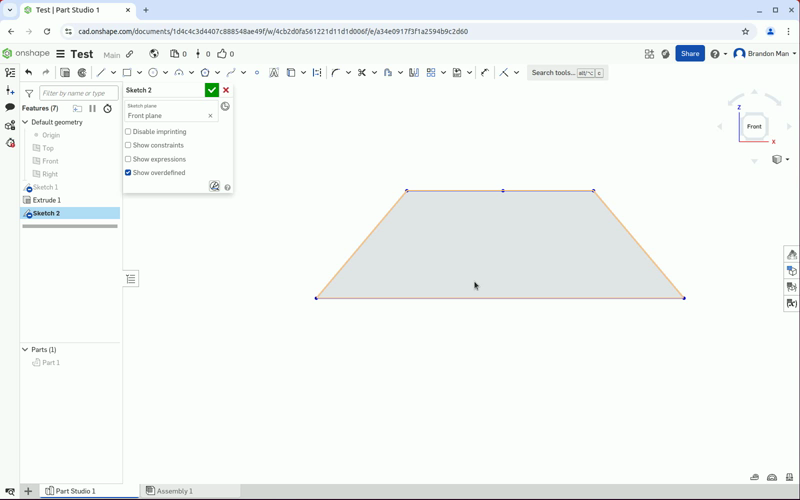
scroll(-6)
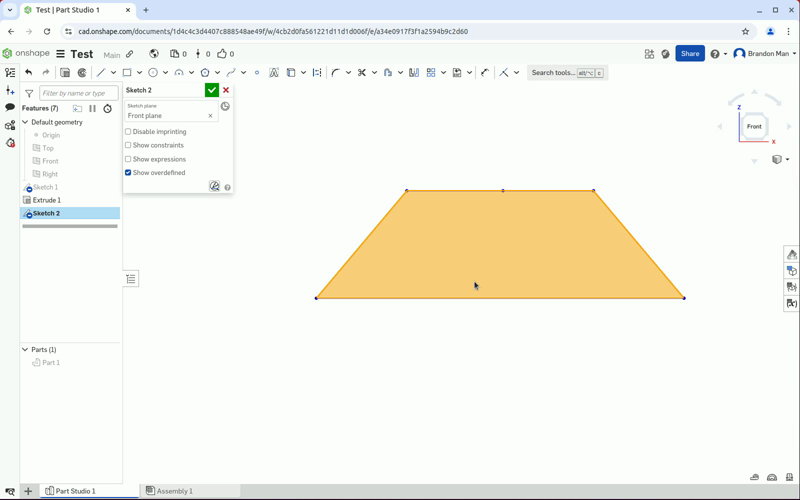
scroll(-6)
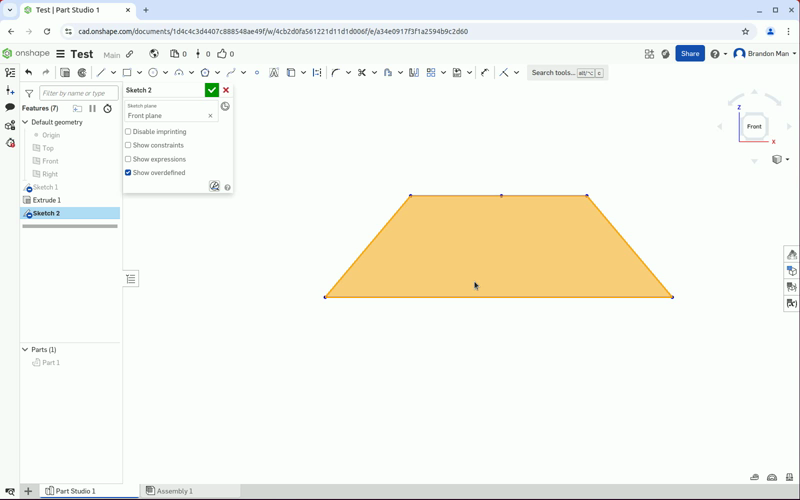
scroll(-6)
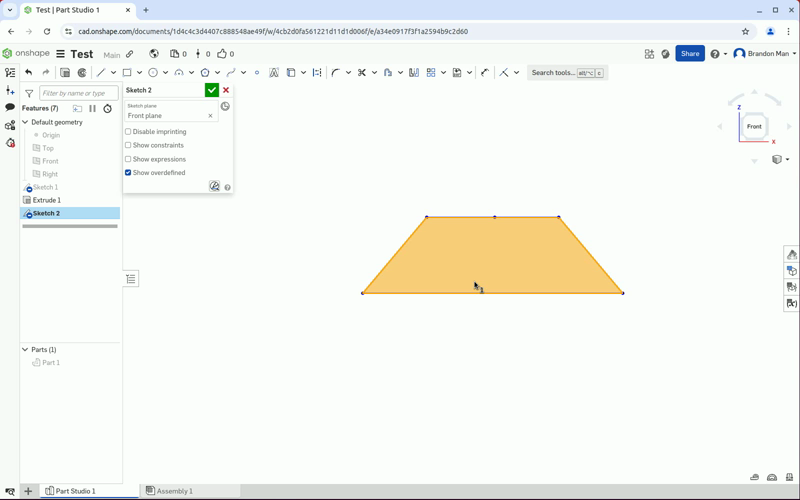
scroll(-6)
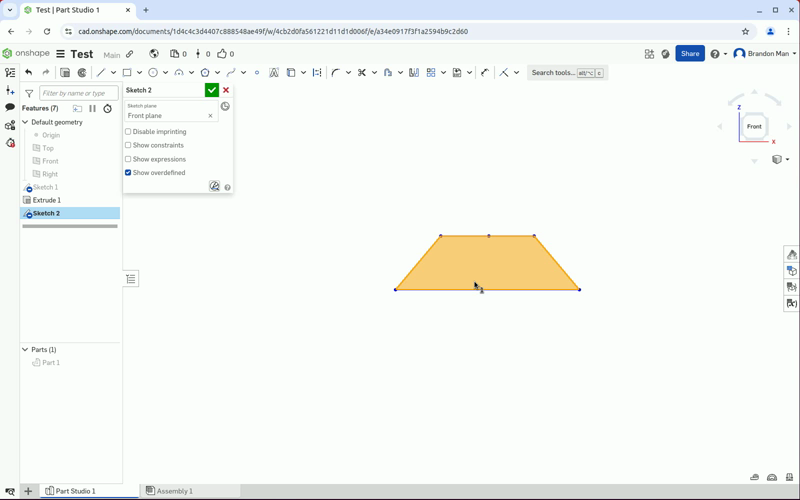
scroll(-6)
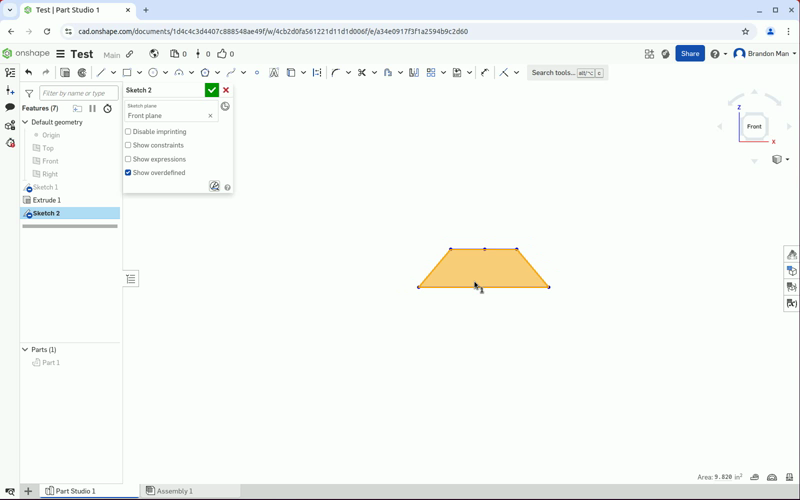
scroll(-6)
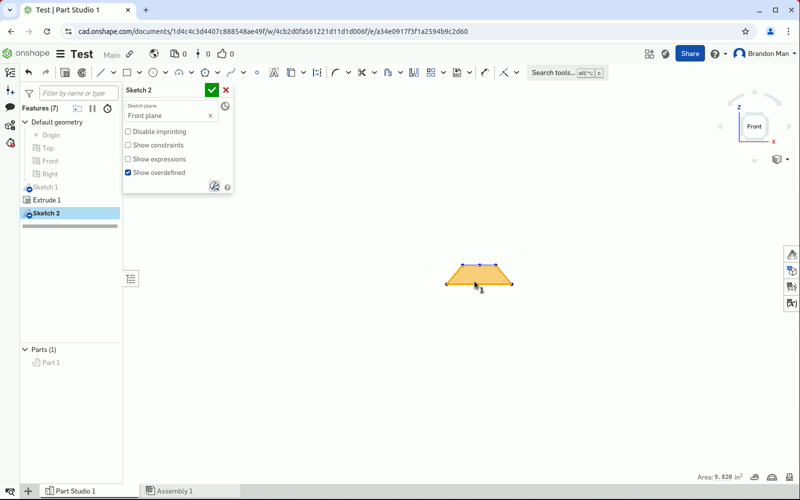
scroll(-6)
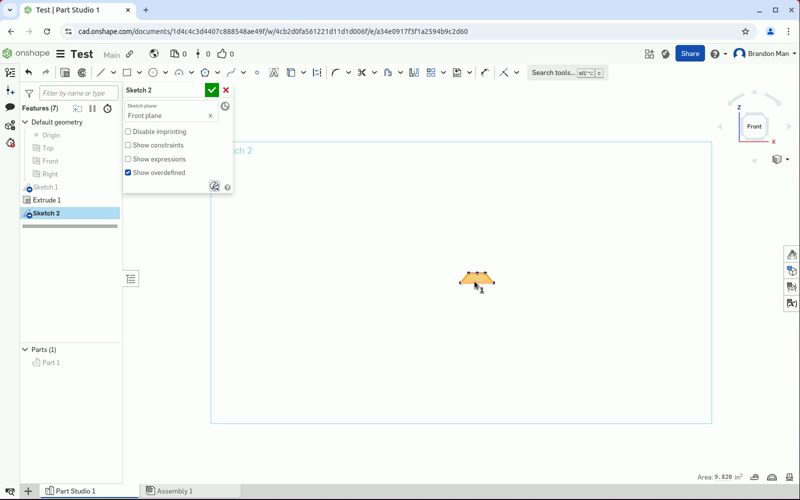
mouse_move(73, 352)
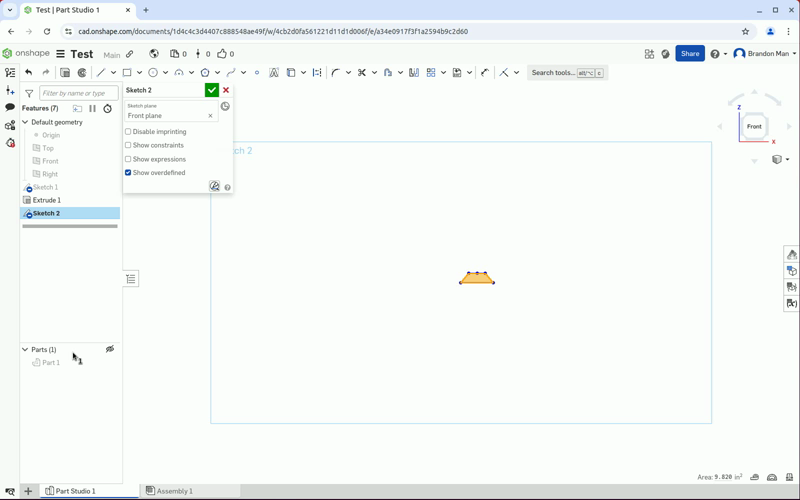
key(shift+y)
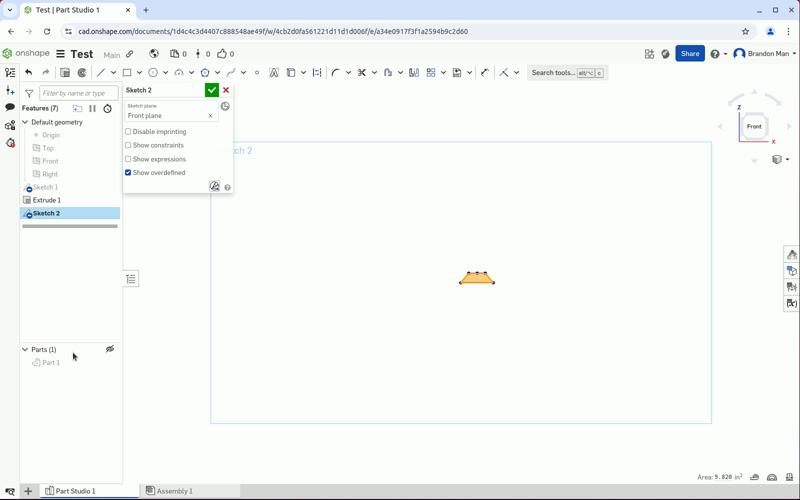
key(shift+e)
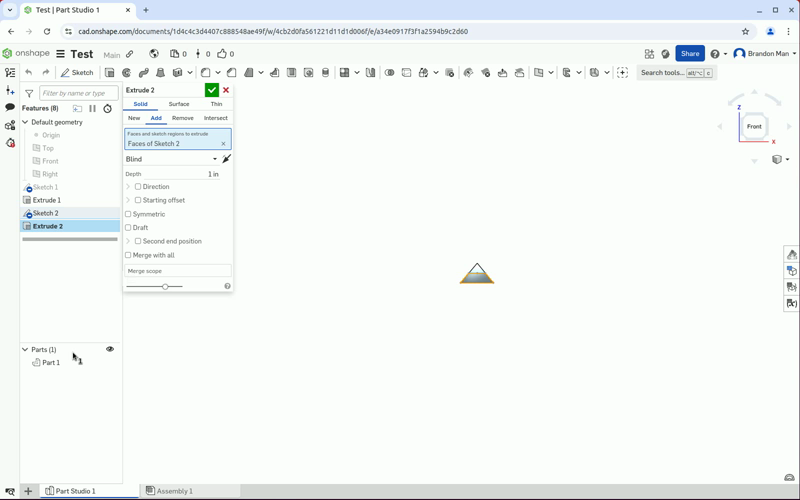
mouse_move(143, 106)
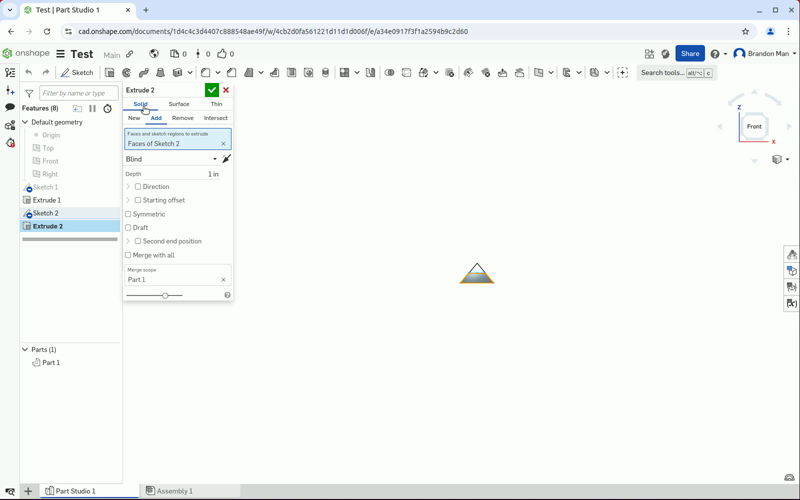
click(143, 106)
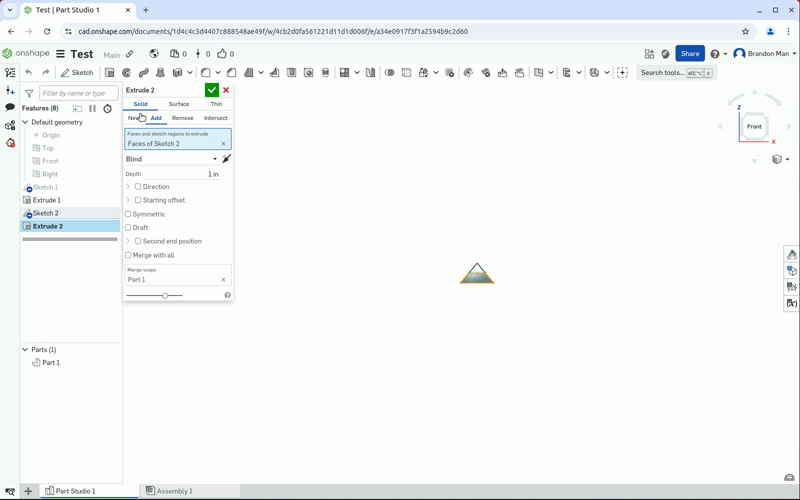
mouse_move(137, 120)
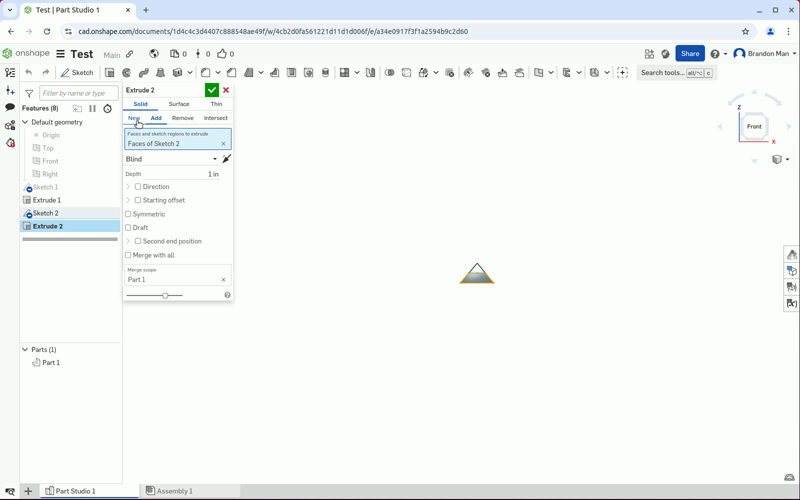
click(137, 120)
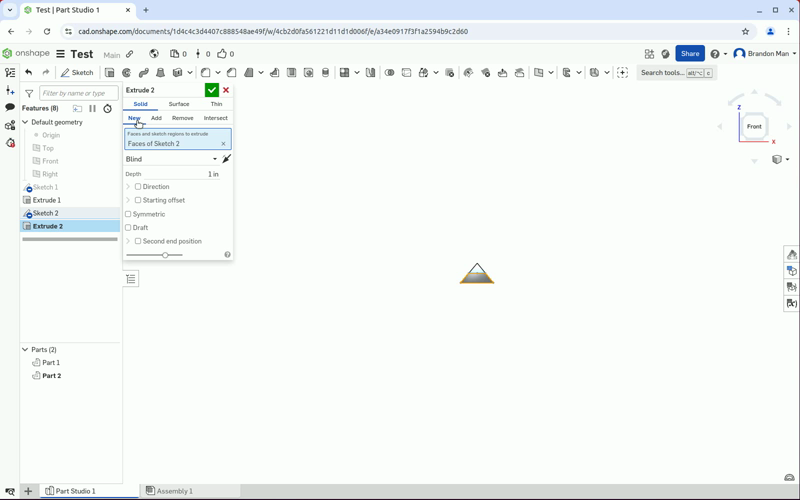
key(tab, 4)
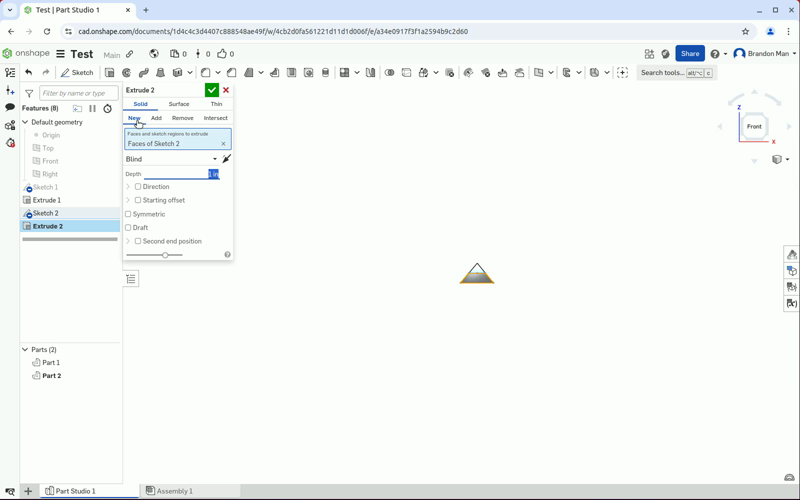
text(1.204)
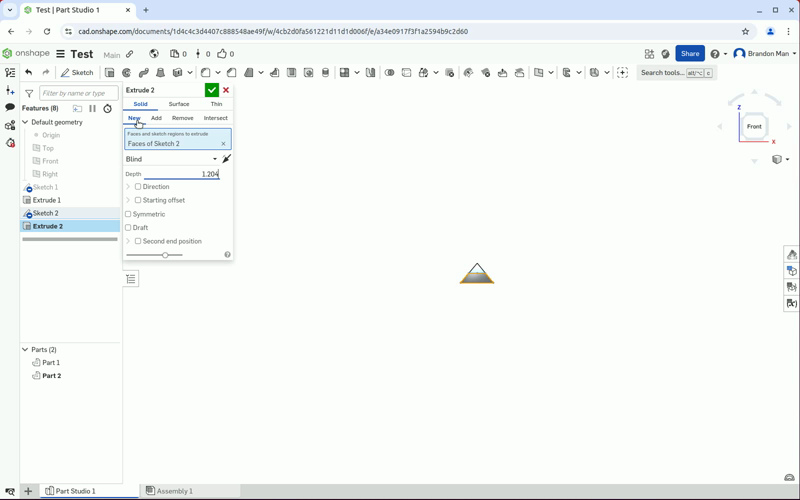
key(enter)
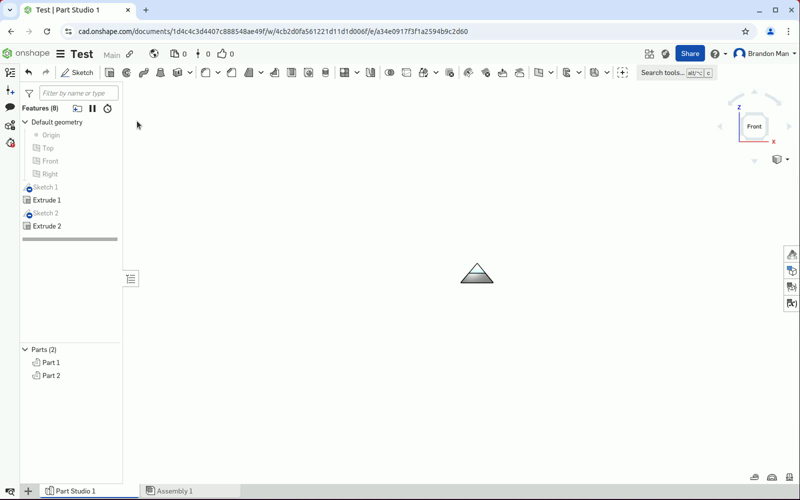
key(shift+h)
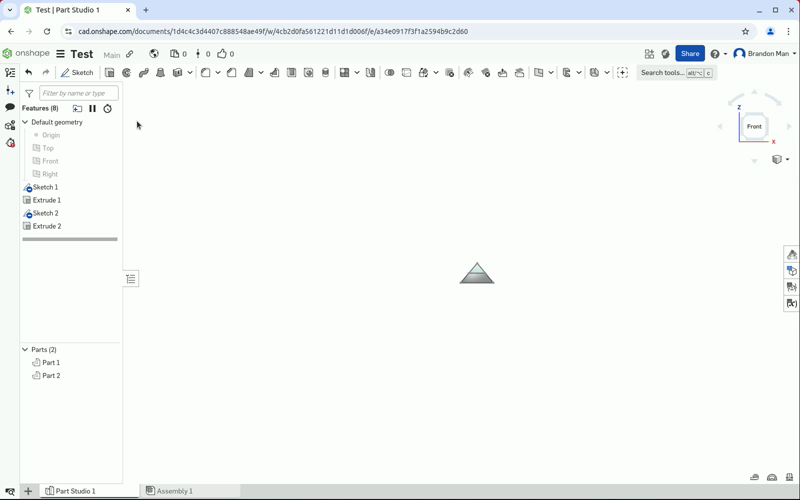
key(shift+h)
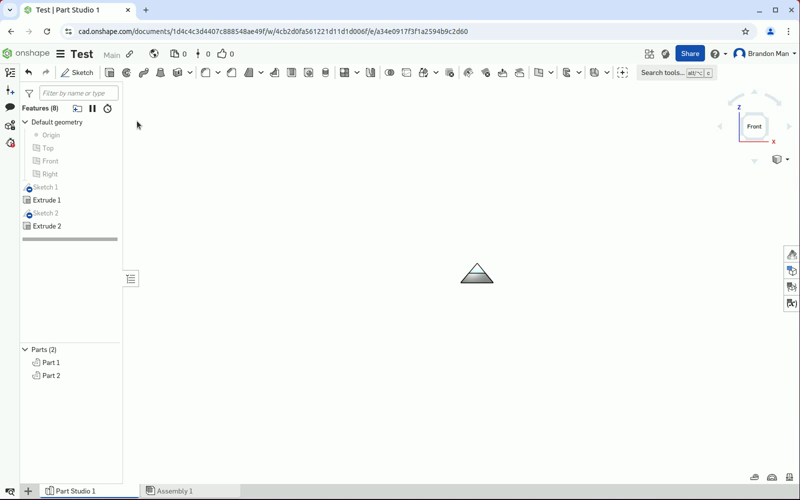
mouse_move(73, 189)
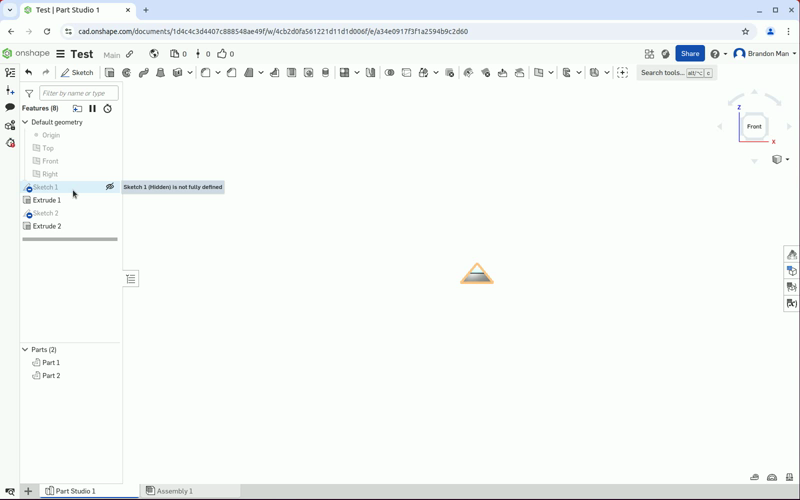
click(73, 189)
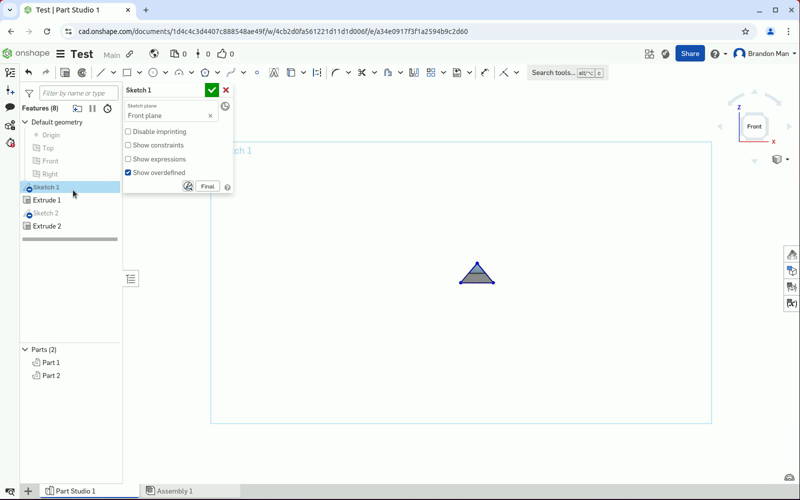
mouse_move(229, 92)
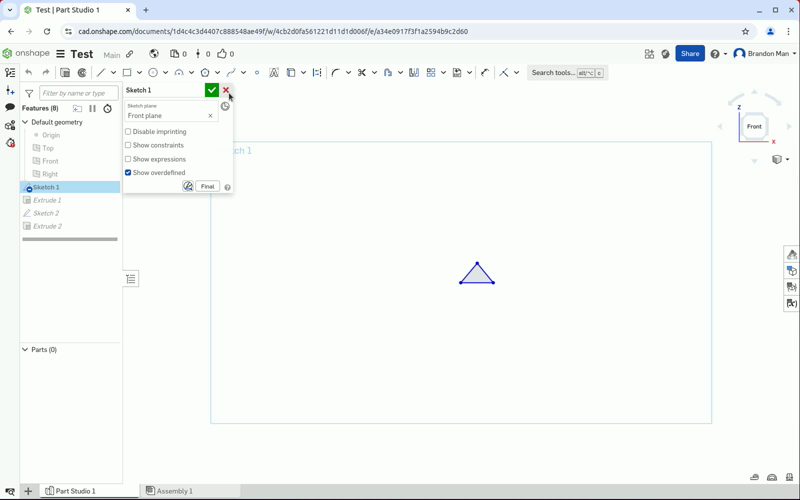
click(229, 92)
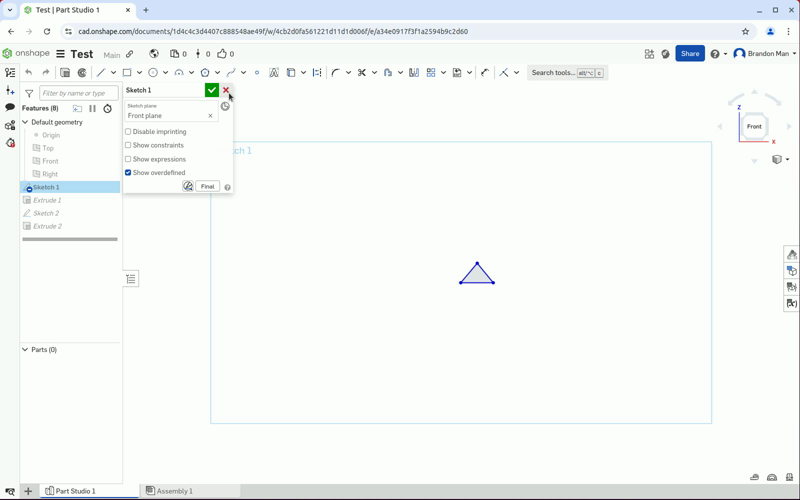
key(shift+s)
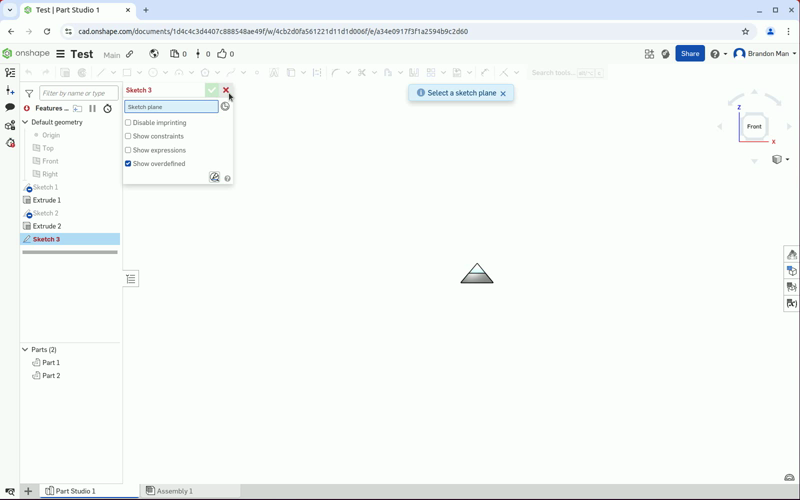
mouse_move(73, 163)
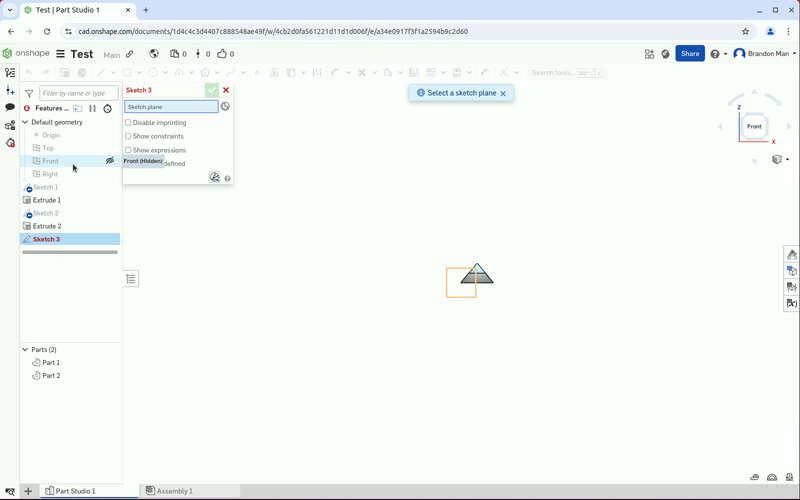
click(73, 163)
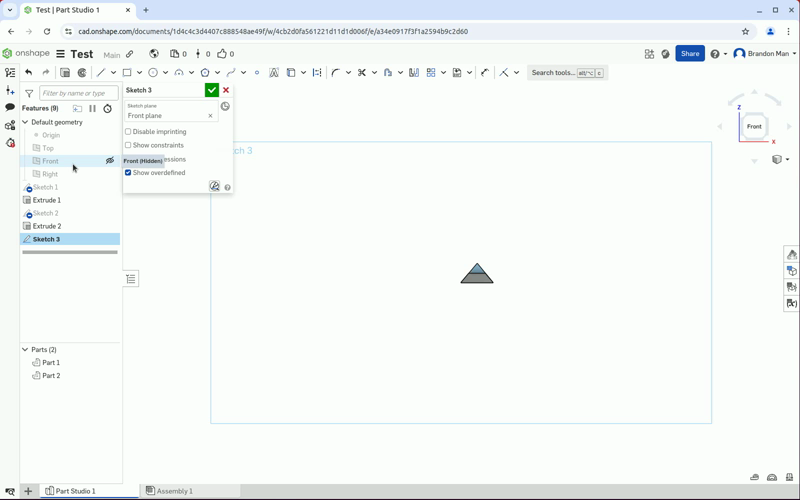
mouse_move(73, 352)
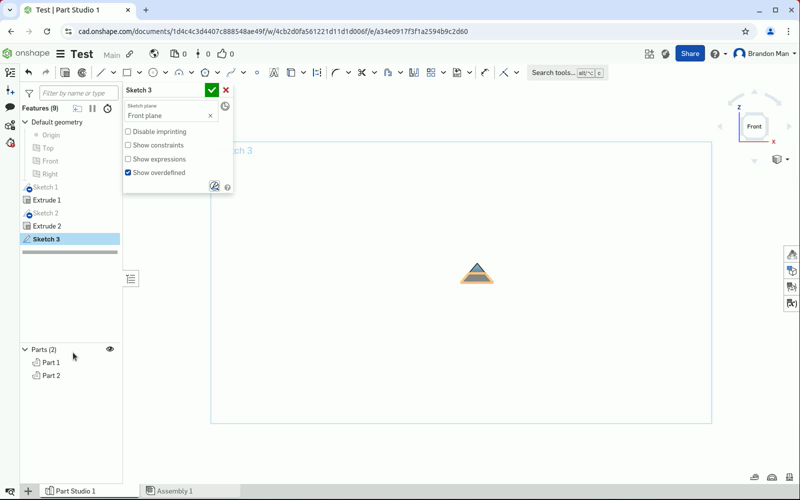
key(y)
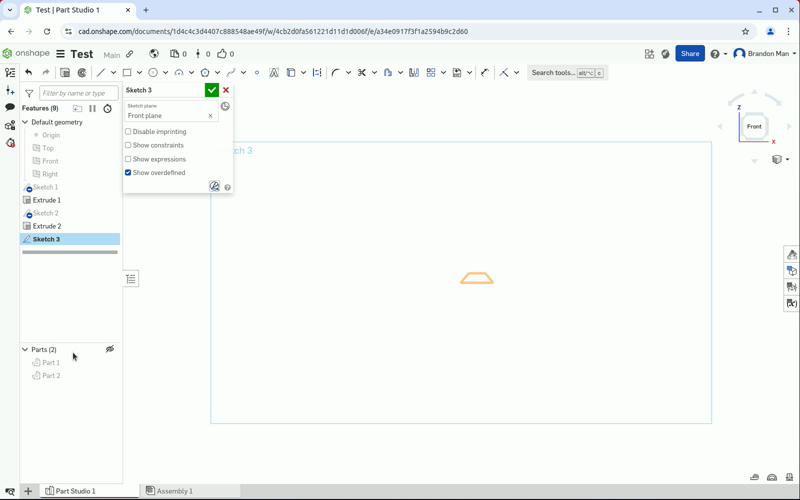
key(l)
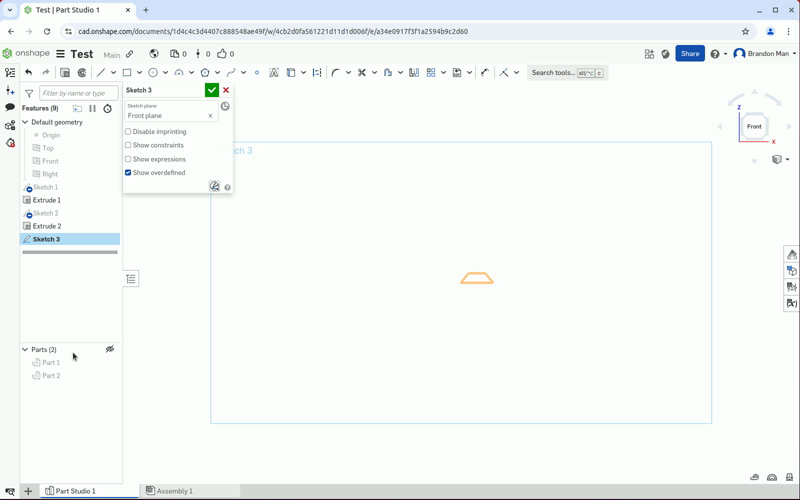
key_down(shift)
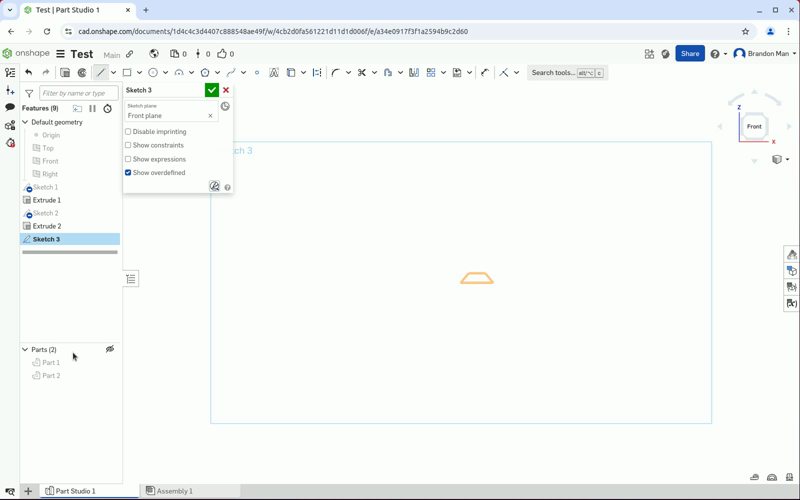
mouse_move(500, 282)
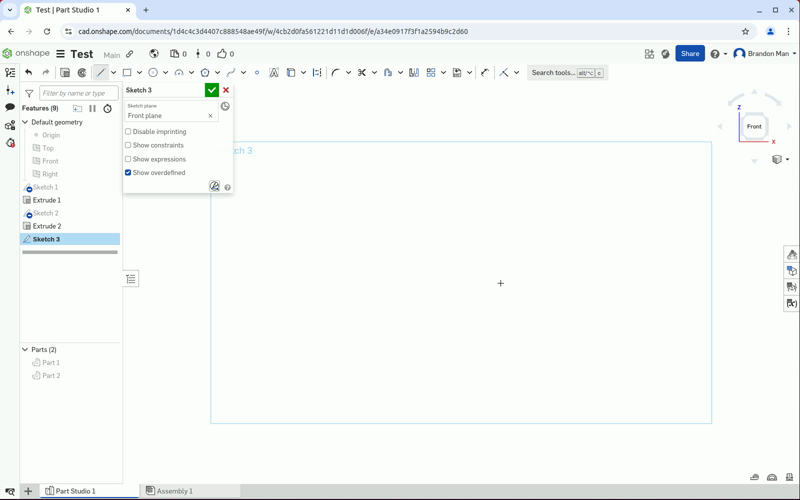
click(500, 282)
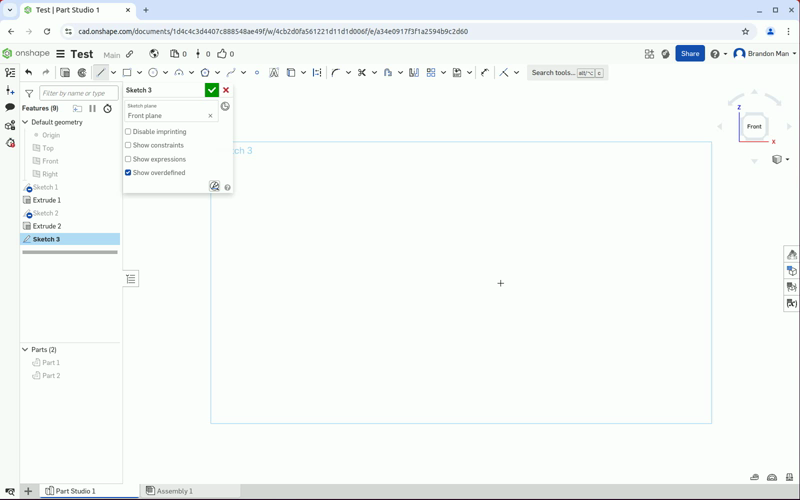
key_up(shift)
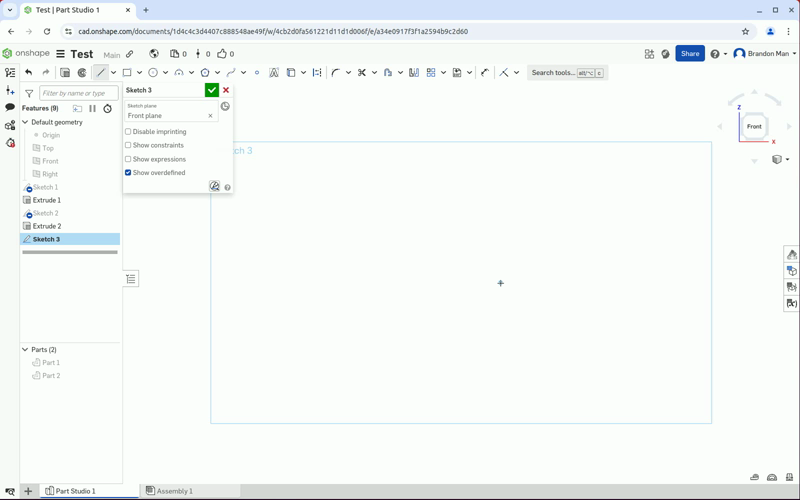
key_down(shift)
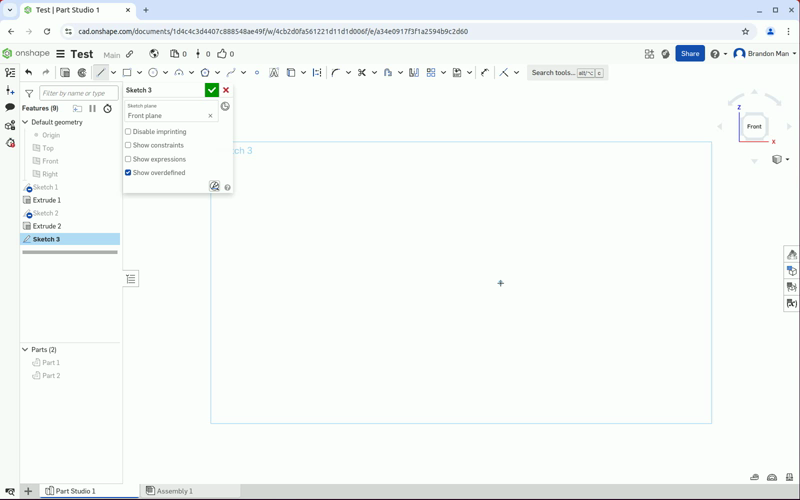
mouse_move(530, 282)
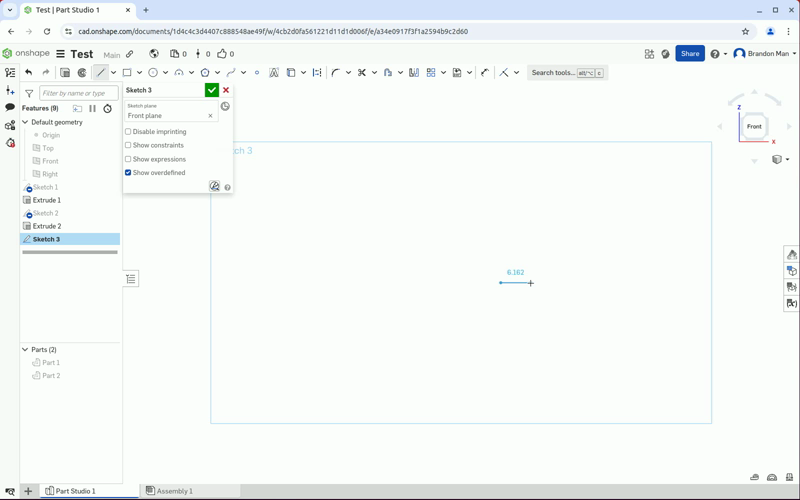
mouse_move(533, 282)
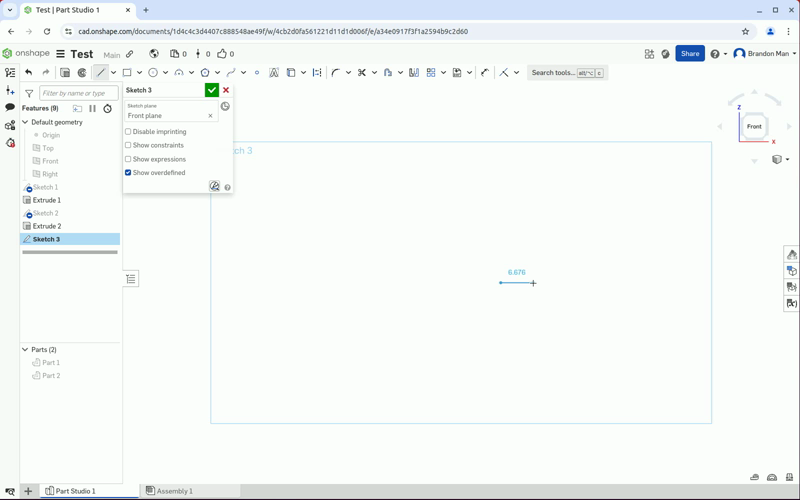
click(533, 282)
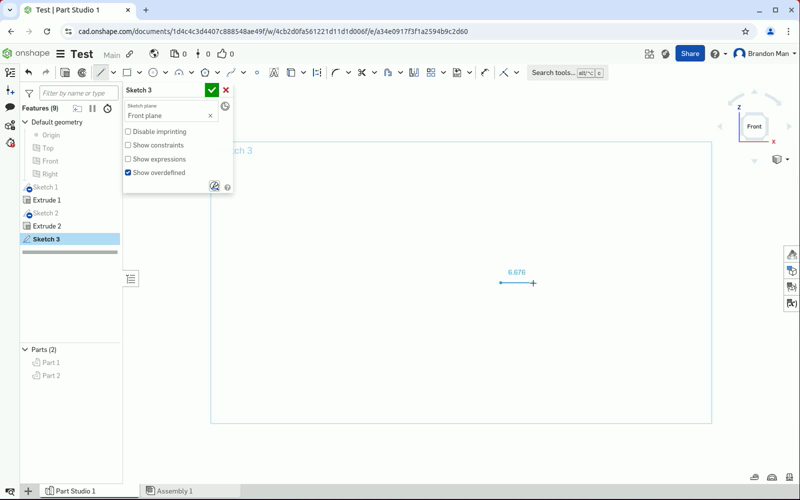
key_up(shift)
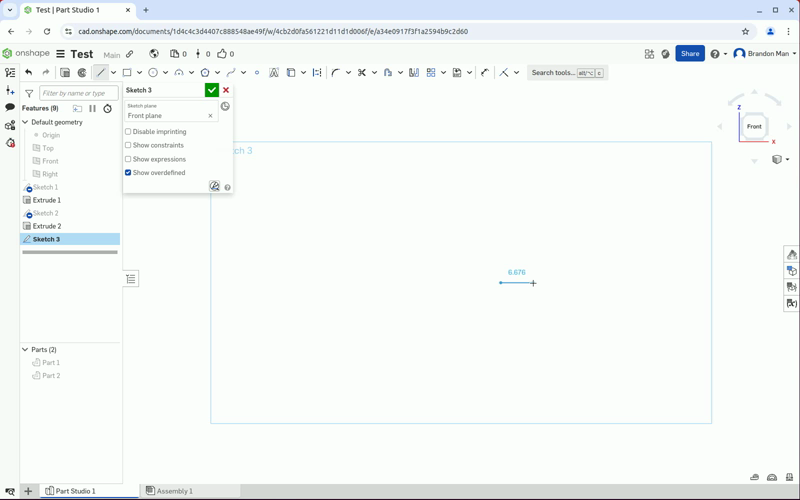
key_down(shift)
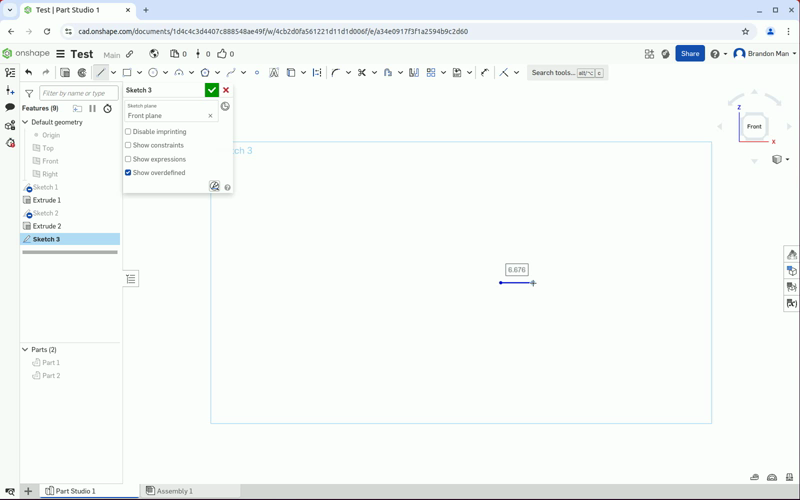
mouse_move(563, 282)
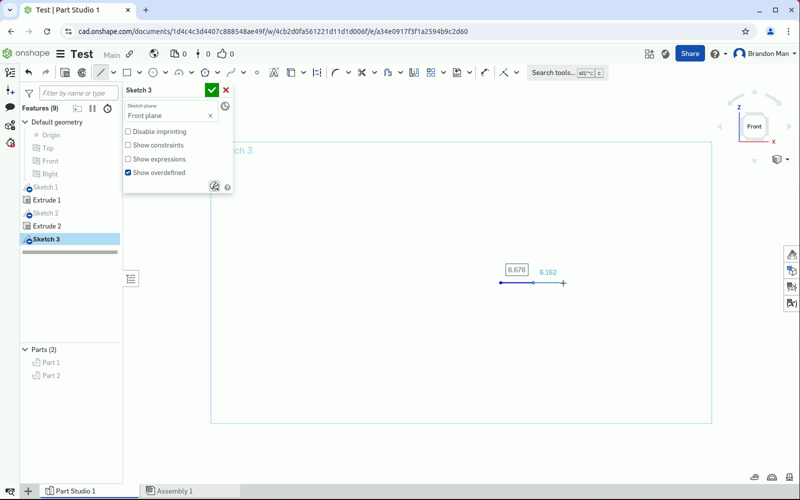
mouse_move(517, 263)
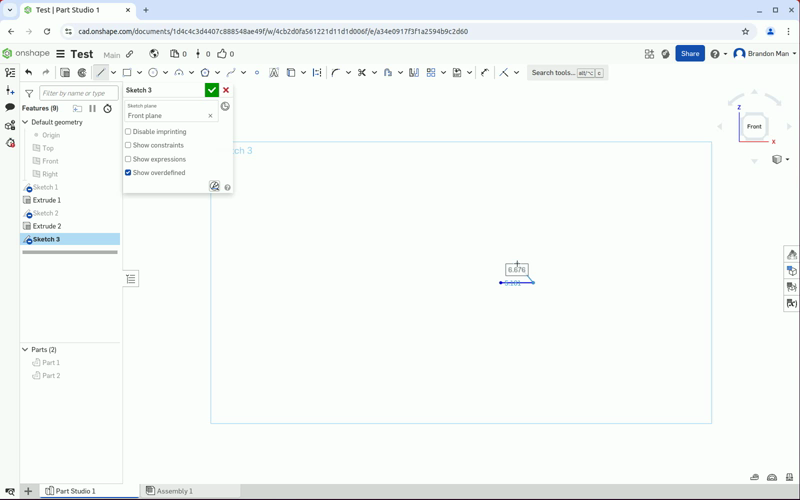
click(517, 263)
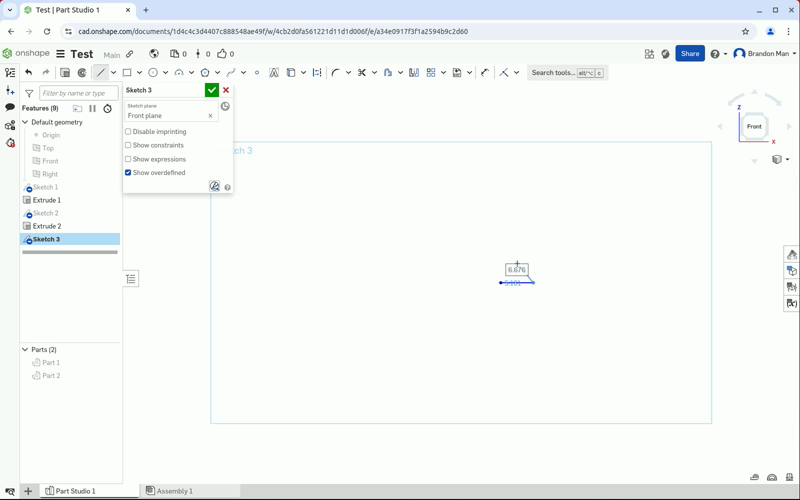
key_up(shift)
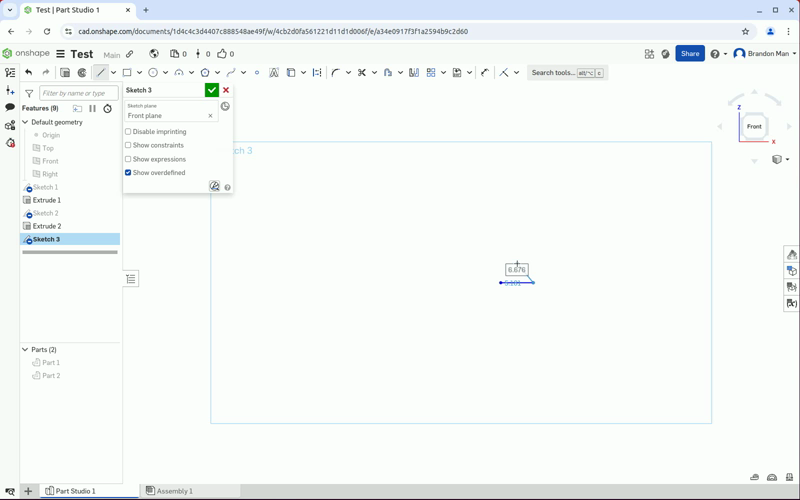
mouse_move(547, 263)
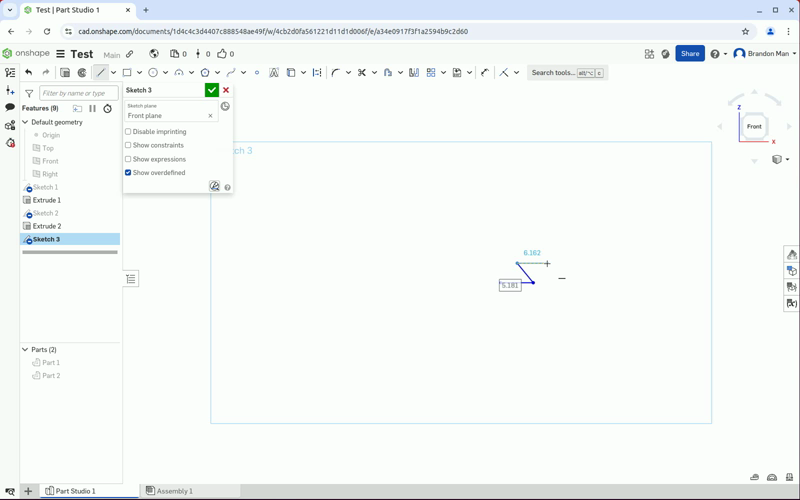
key_down(shift)
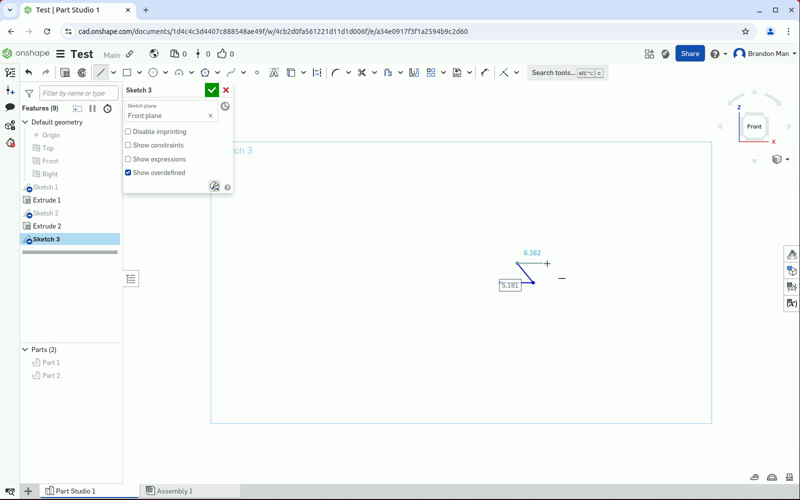
mouse_move(500, 282)
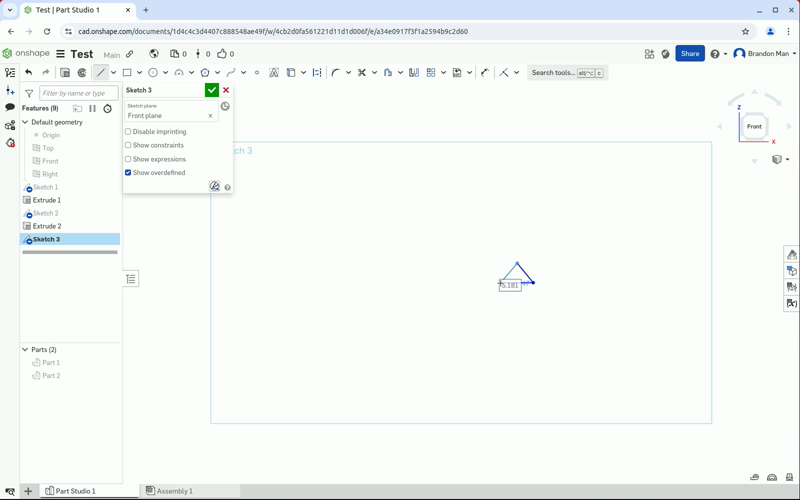
key_up(shift)
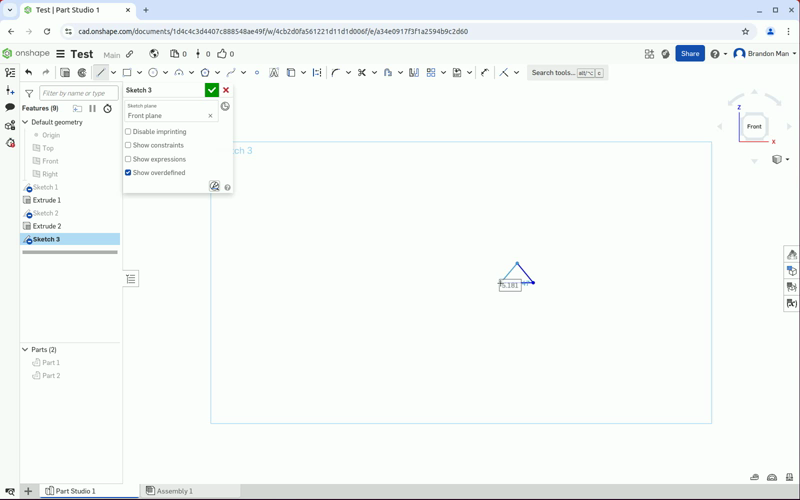
click(500, 282)
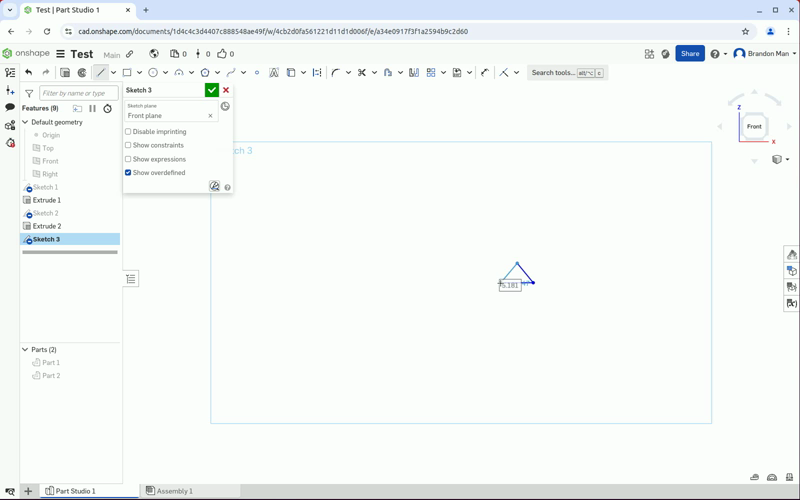
key(esc)
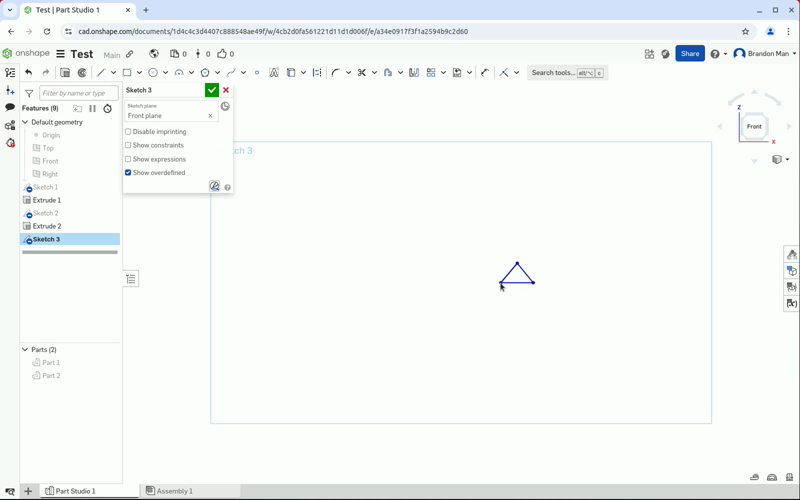
mouse_move(515, 281)
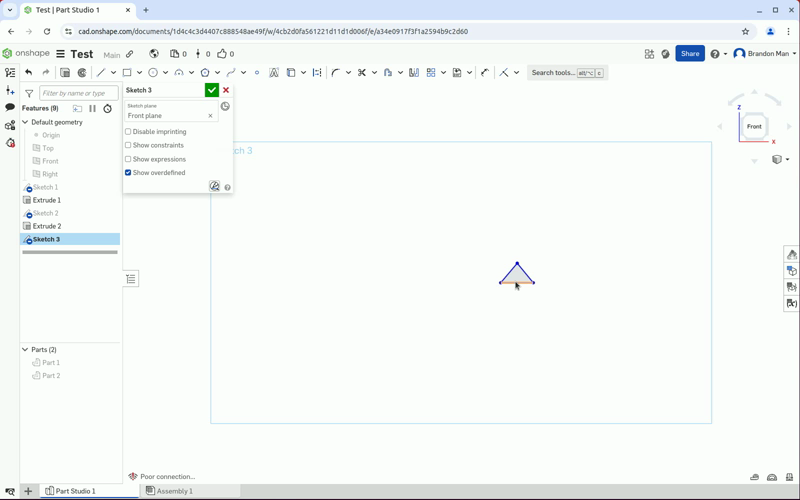
scroll(6)
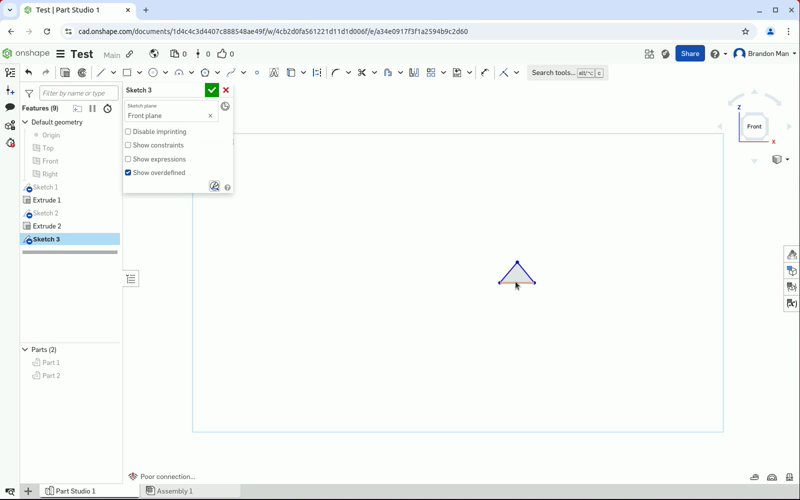
scroll(6)
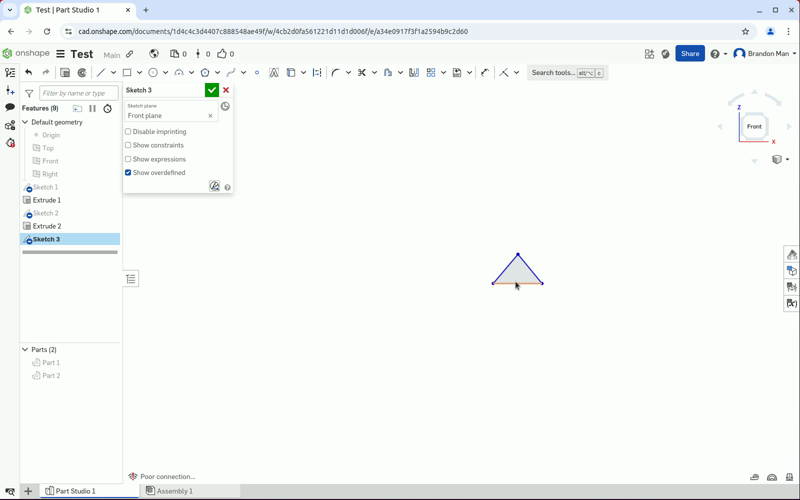
scroll(6)
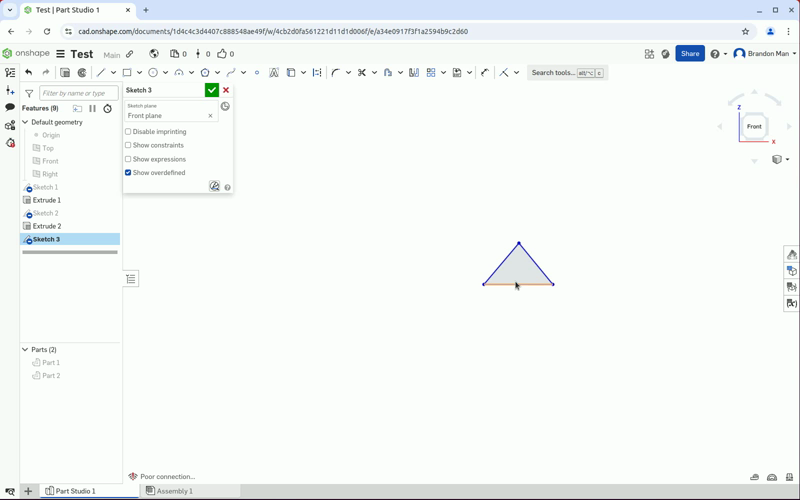
scroll(6)
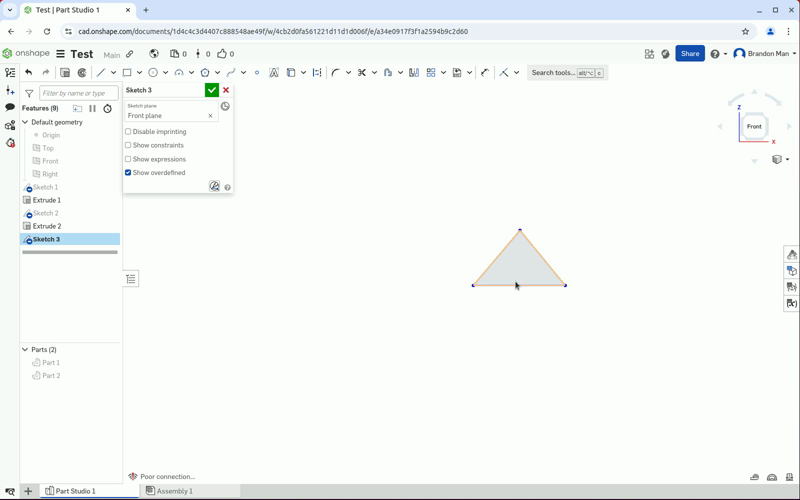
scroll(6)
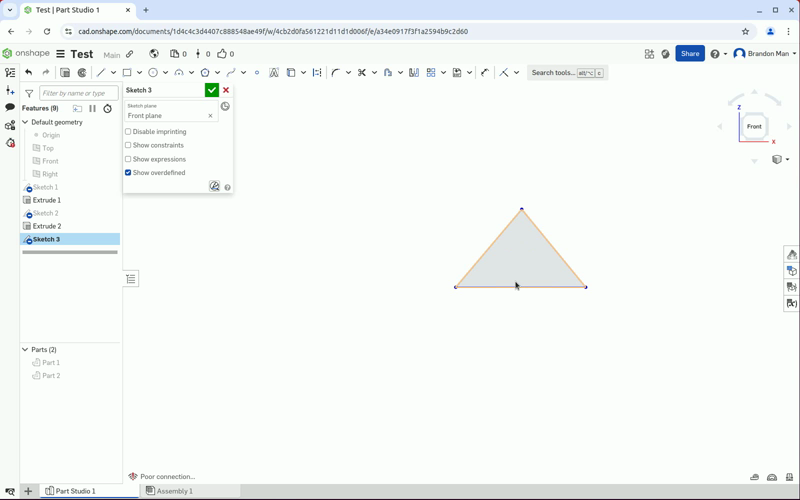
scroll(6)
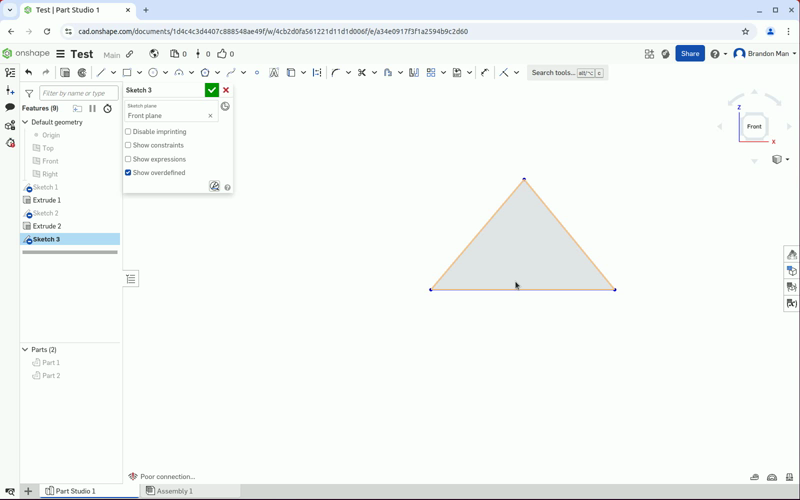
scroll(6)
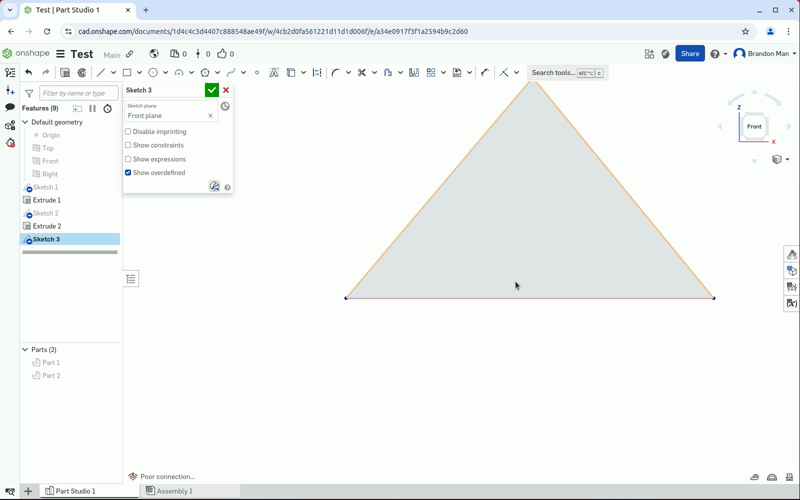
click(515, 281)
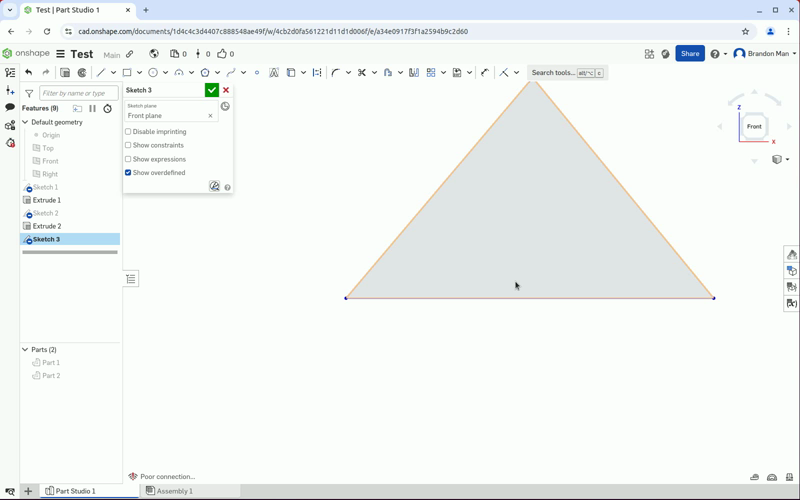
scroll(-6)
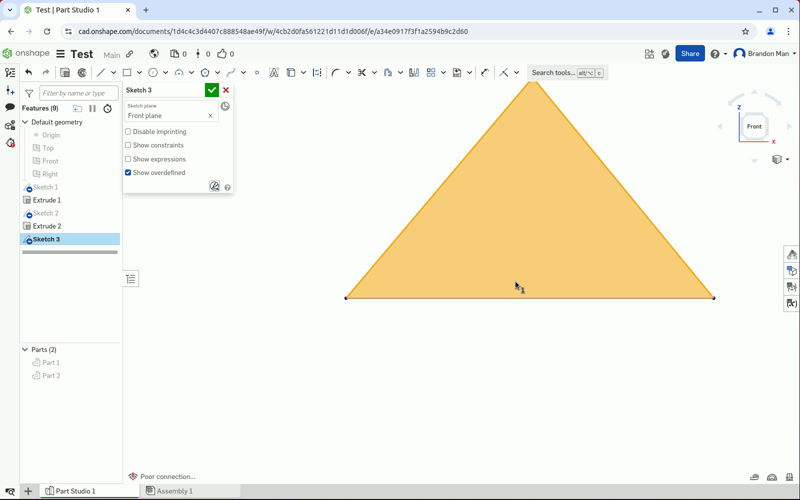
scroll(-6)
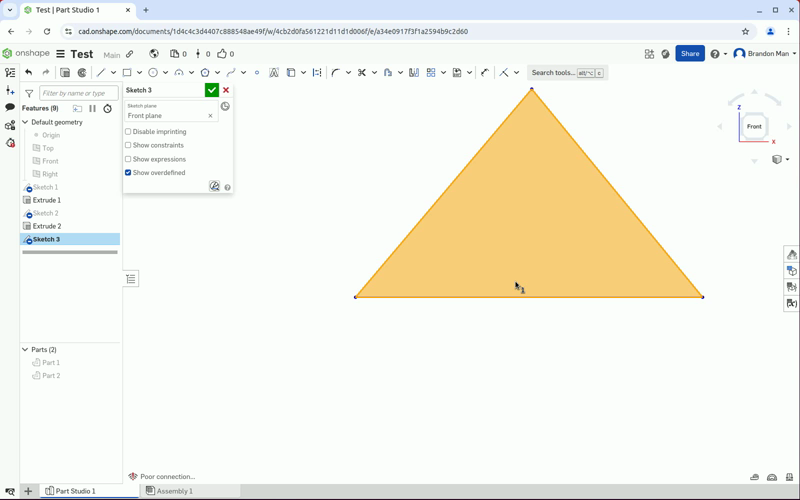
scroll(-6)
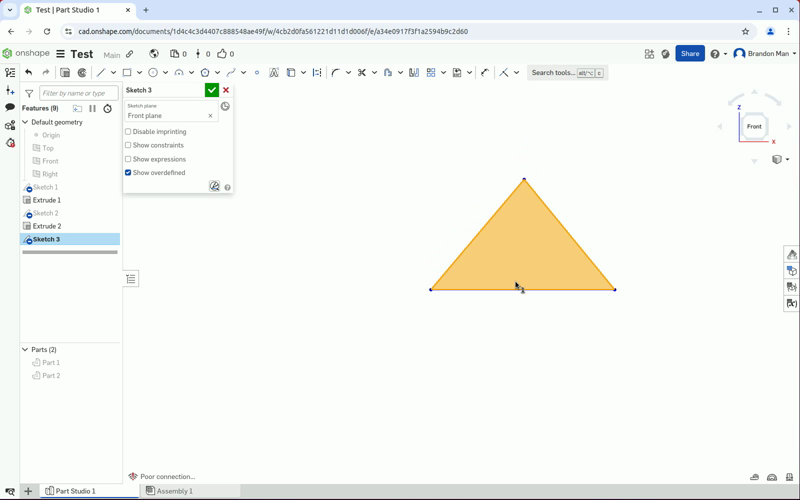
scroll(-6)
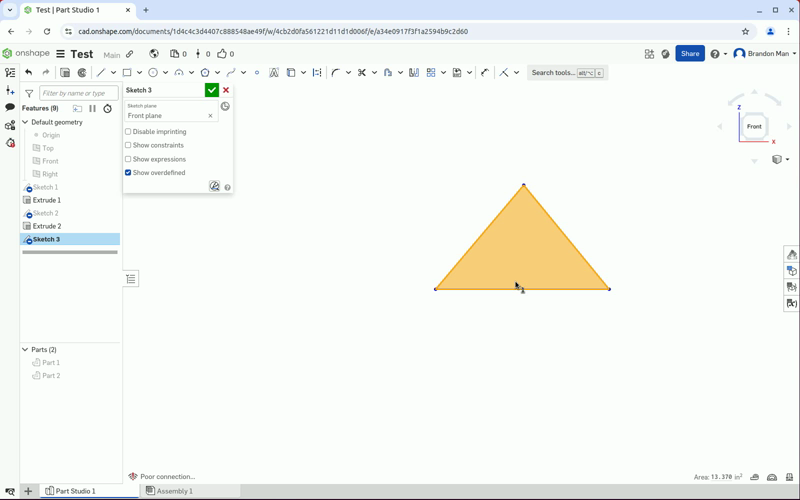
scroll(-6)
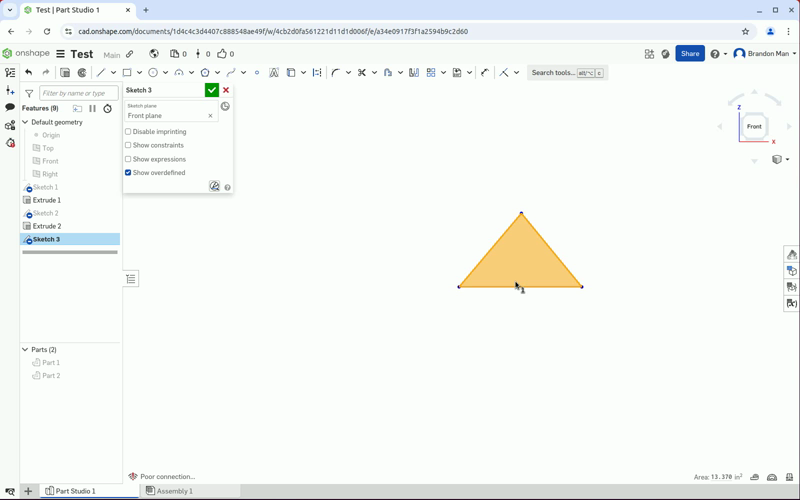
scroll(-6)
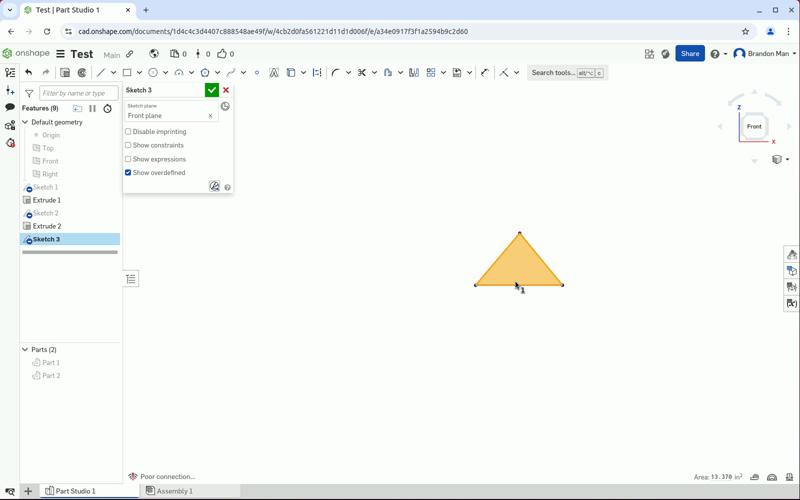
scroll(-6)
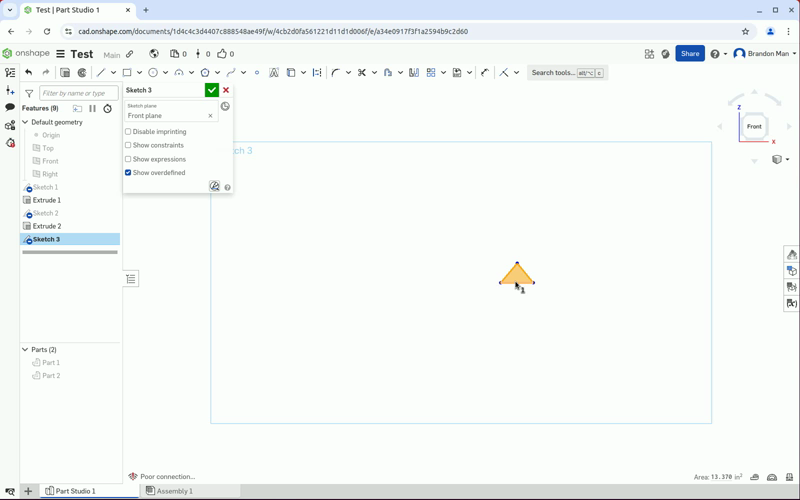
mouse_move(73, 352)
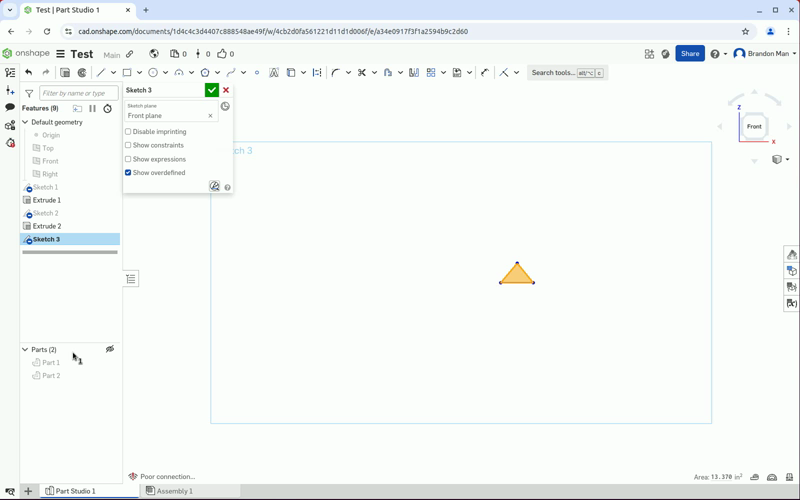
key(shift+y)
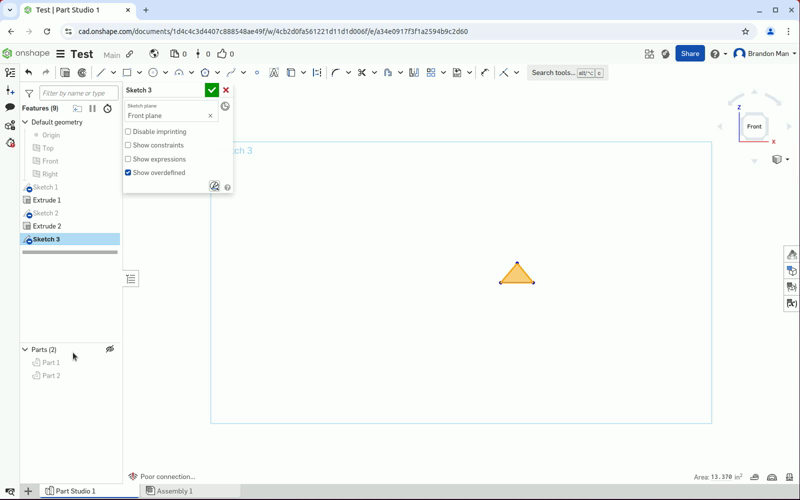
key(shift+e)
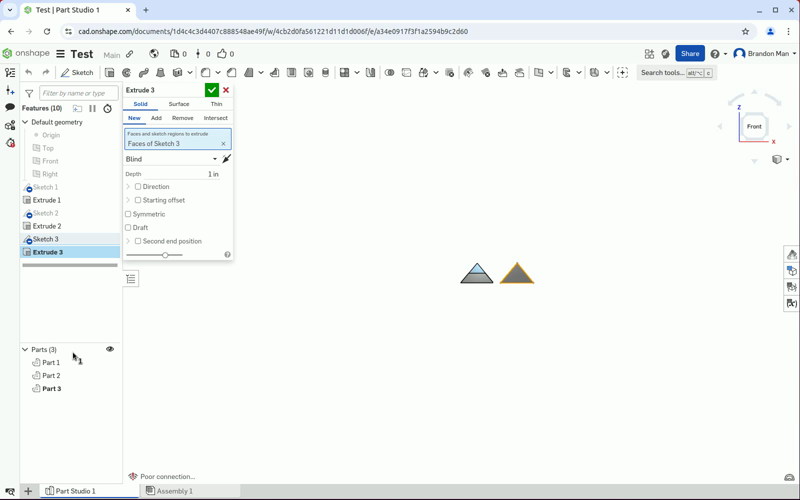
mouse_move(143, 106)
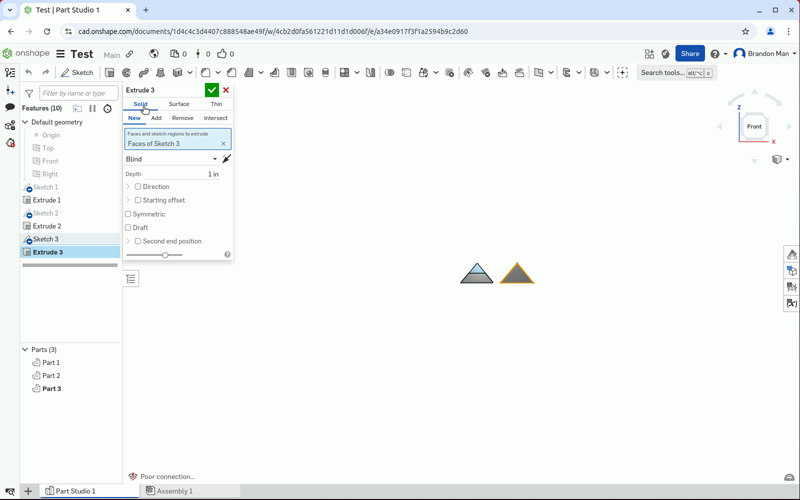
click(143, 106)
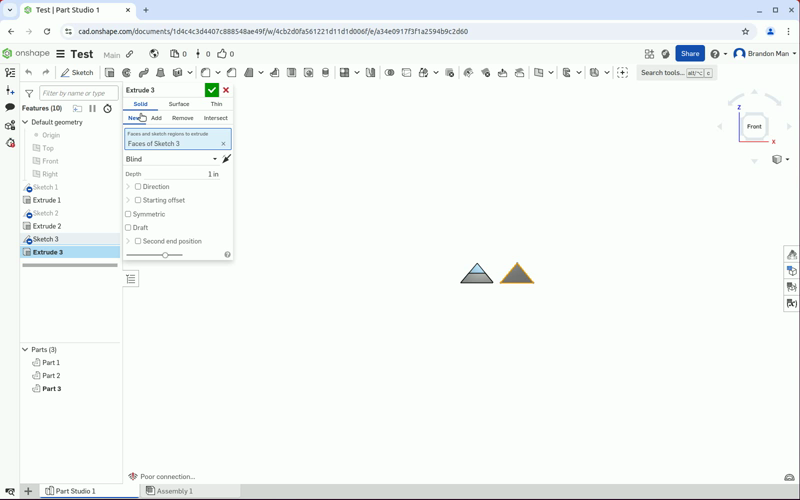
mouse_move(137, 120)
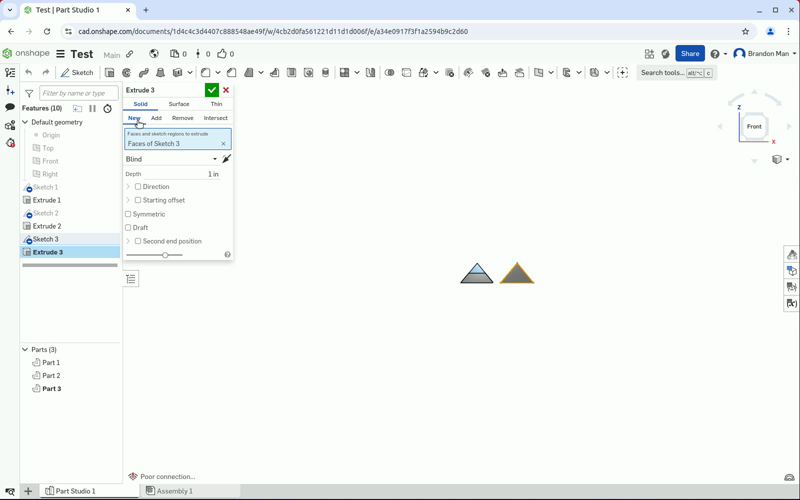
click(137, 120)
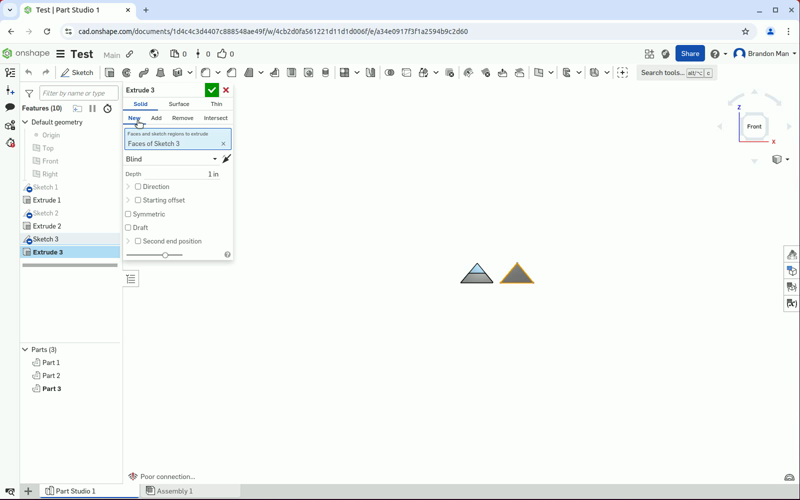
key(tab, 4)
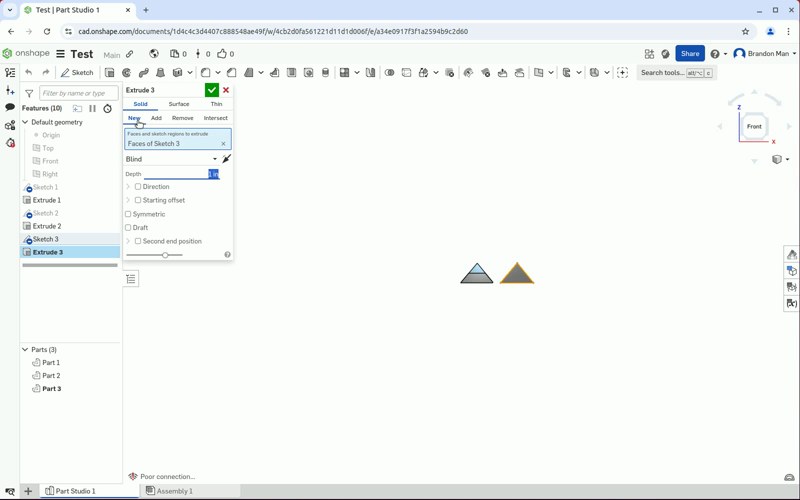
text(2.408)
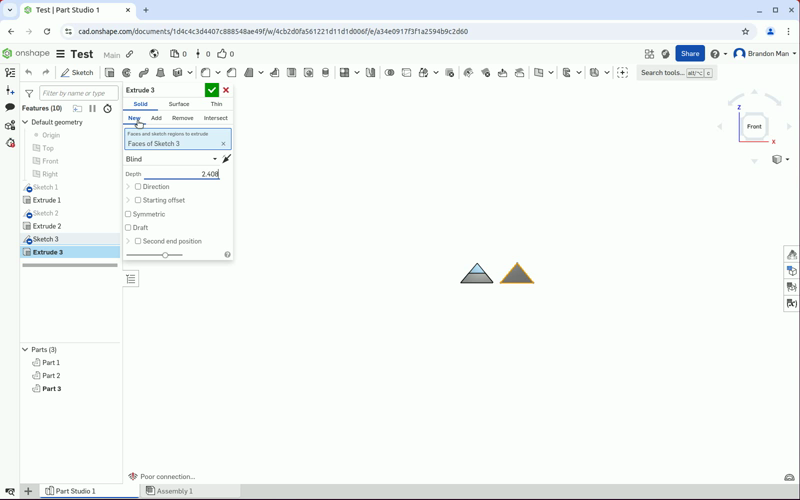
key(tab, 3)
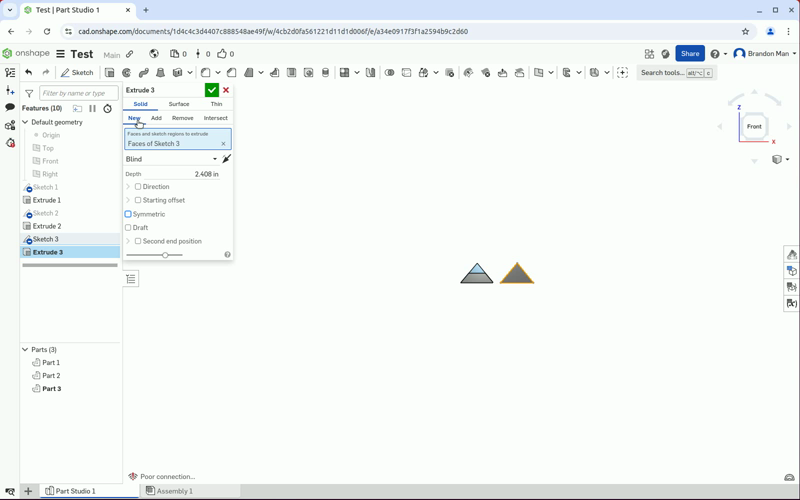
key(space)
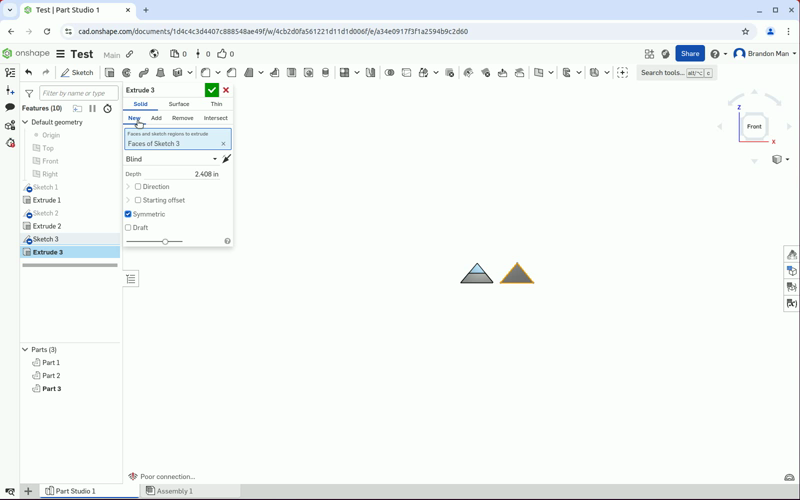
key(enter)
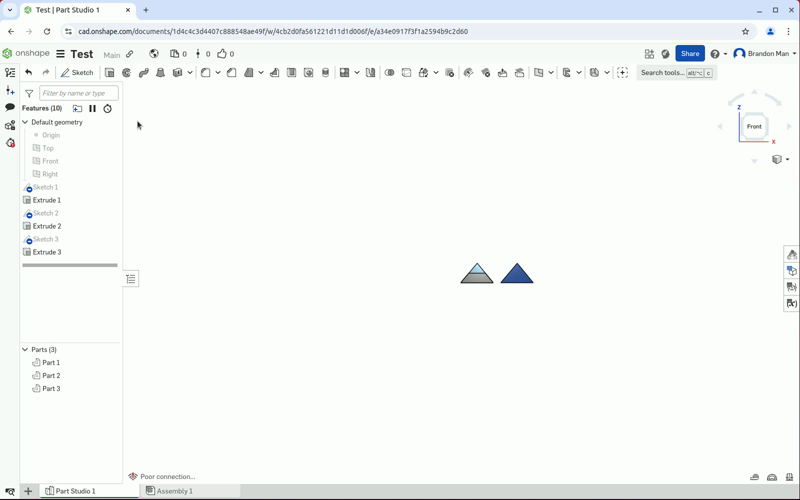
key(shift+h)
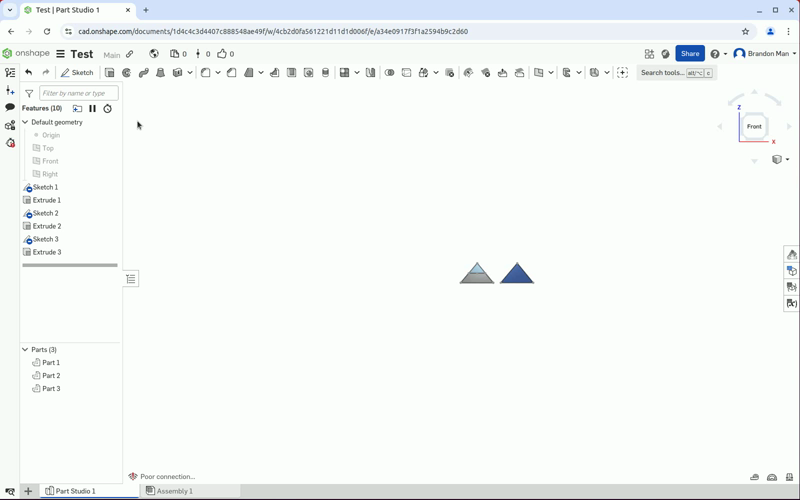
key(shift+h)
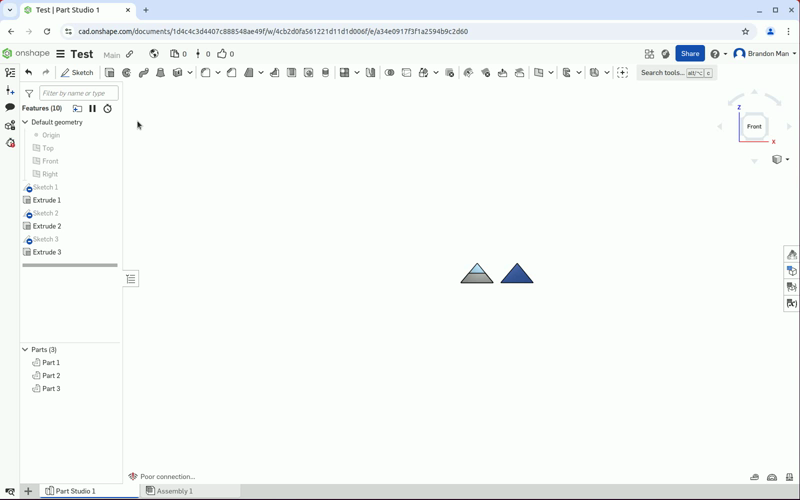
mouse_move(73, 189)
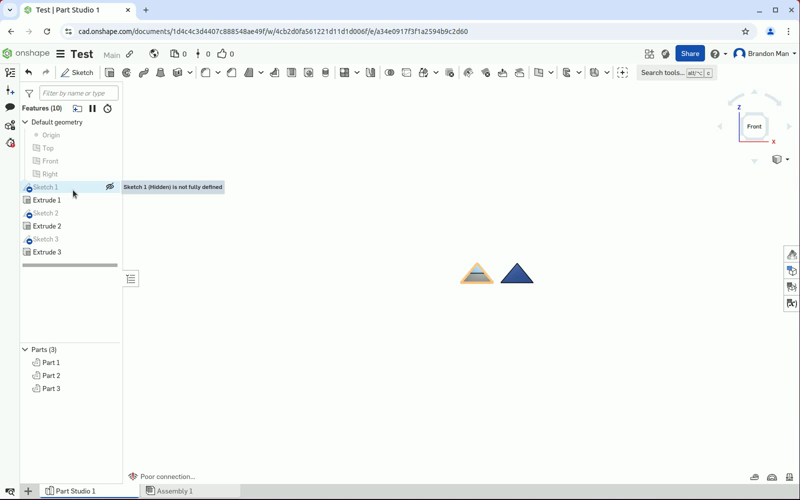
click(73, 189)
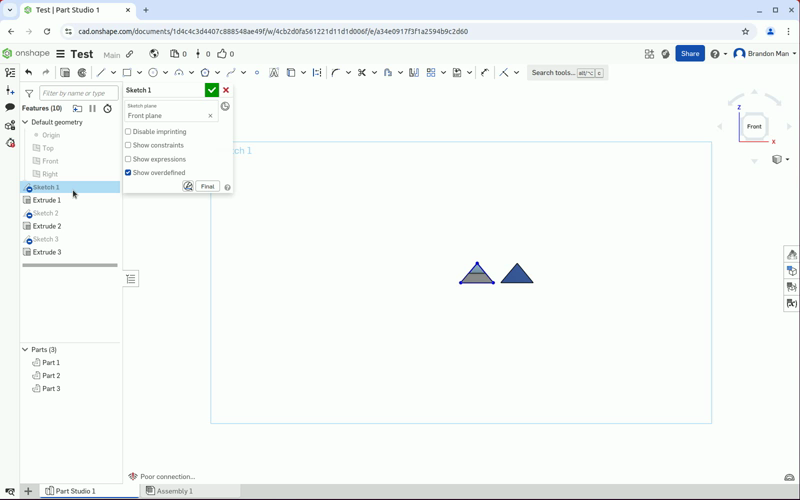
mouse_move(229, 92)
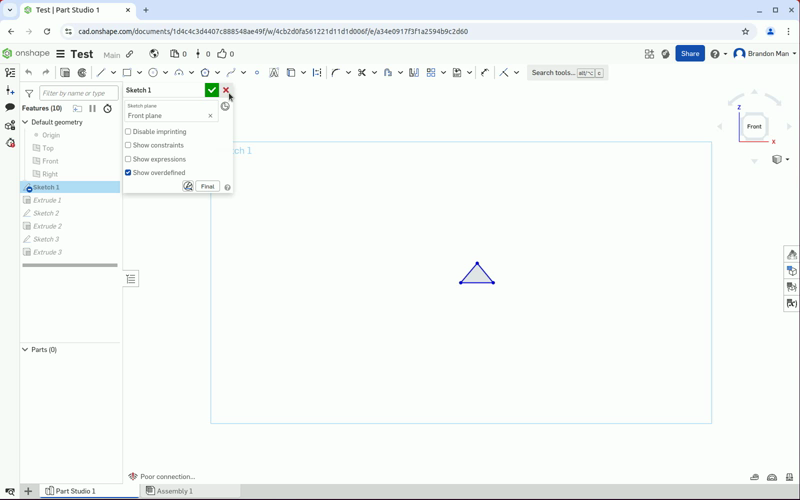
click(229, 92)
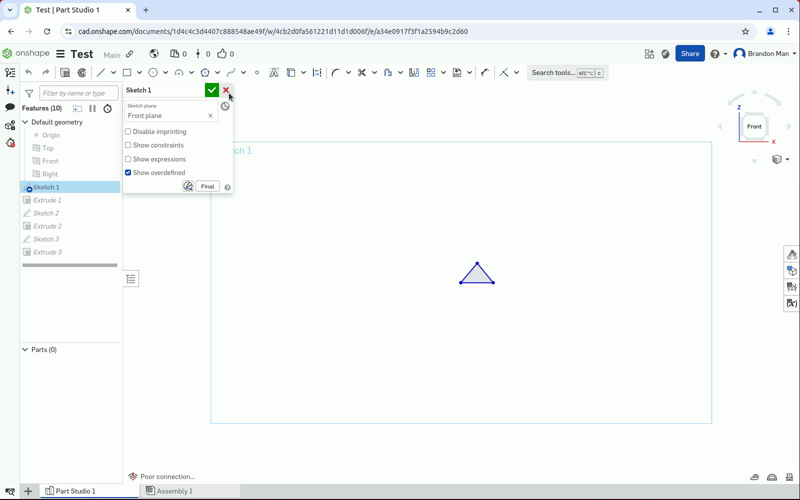
key(shift+s)
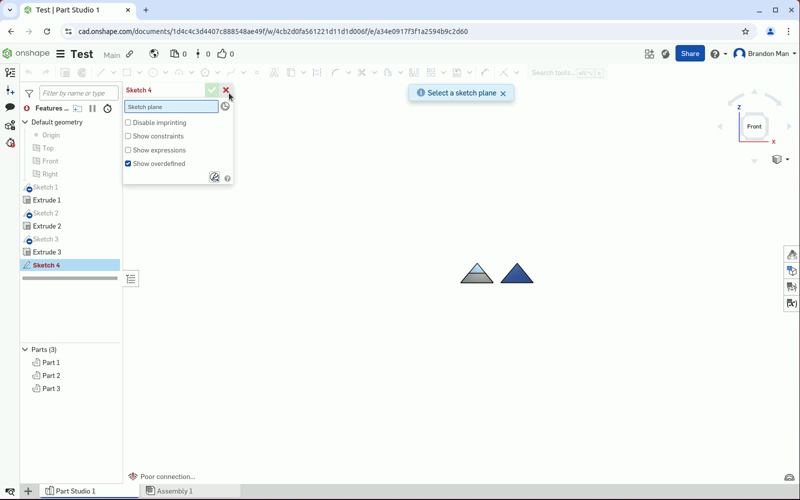
mouse_move(73, 163)
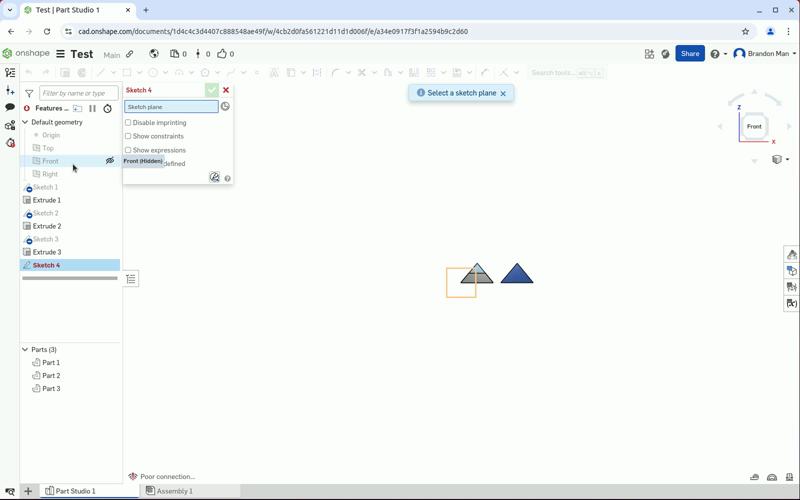
click(73, 163)
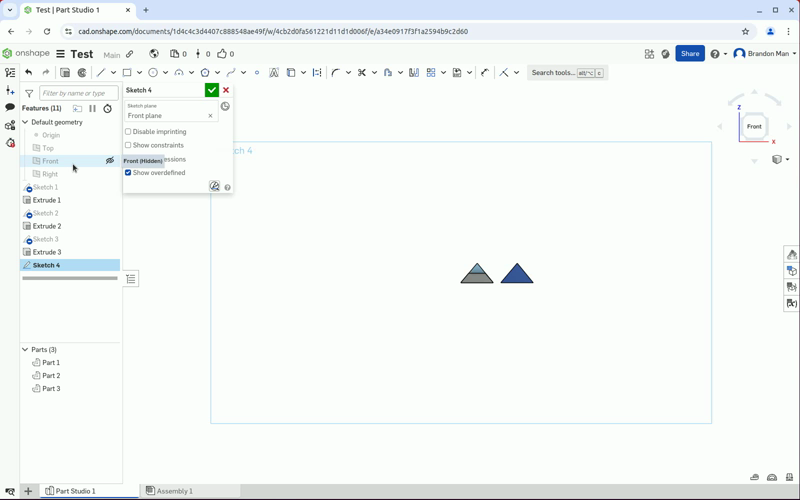
mouse_move(73, 352)
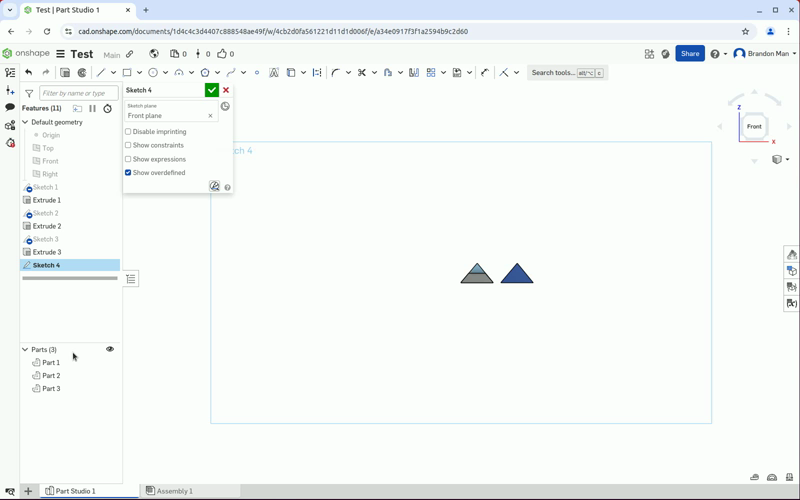
key(y)
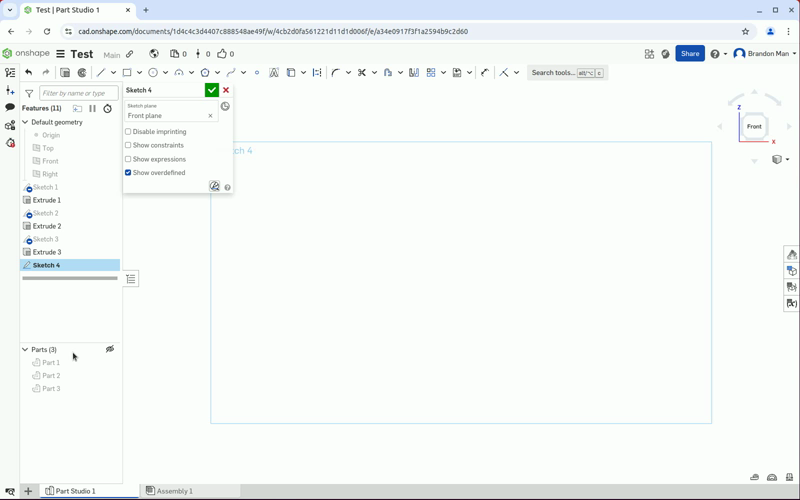
key(l)
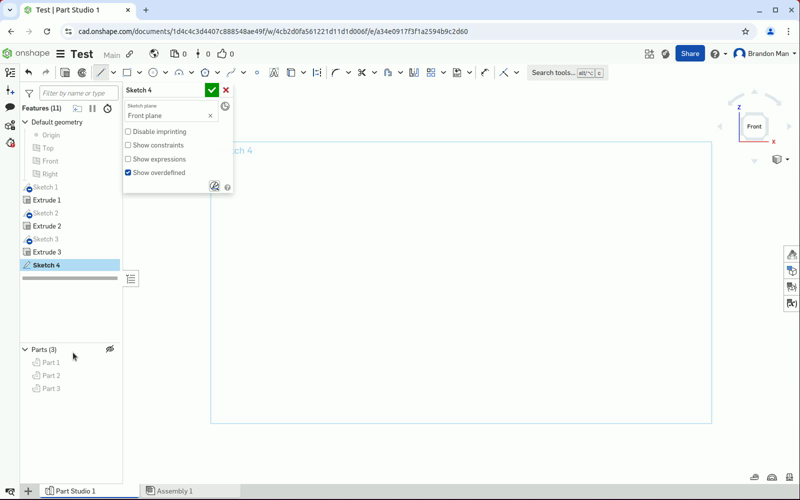
key_down(shift)
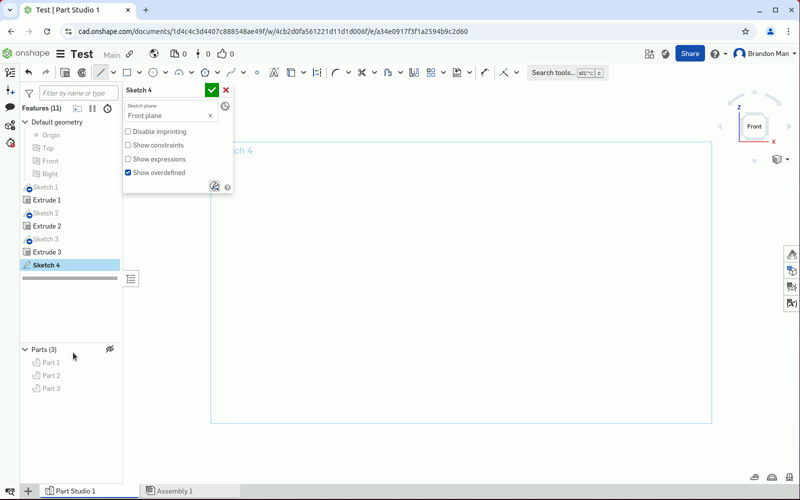
mouse_move(516, 264)
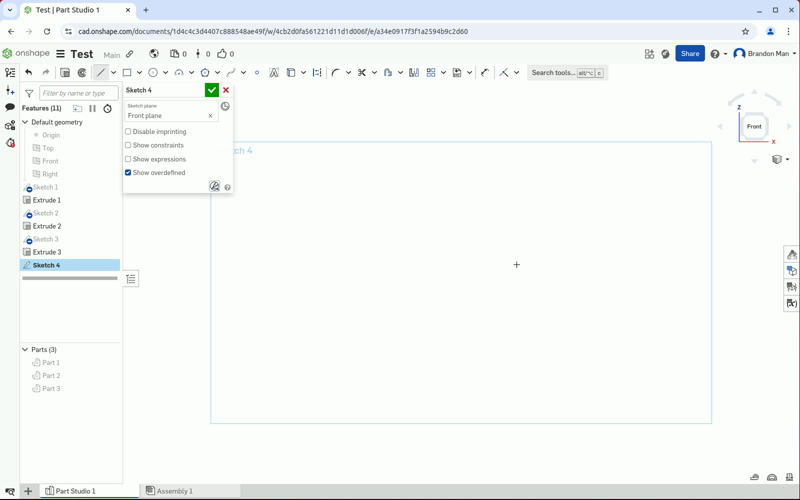
click(516, 264)
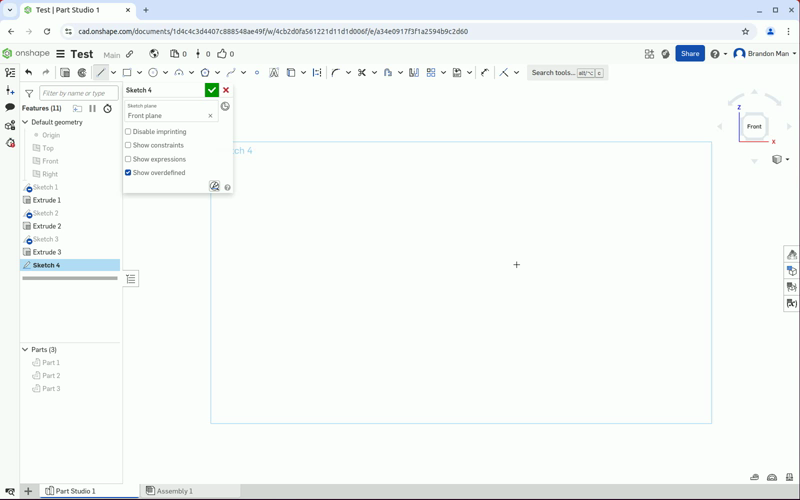
key_up(shift)
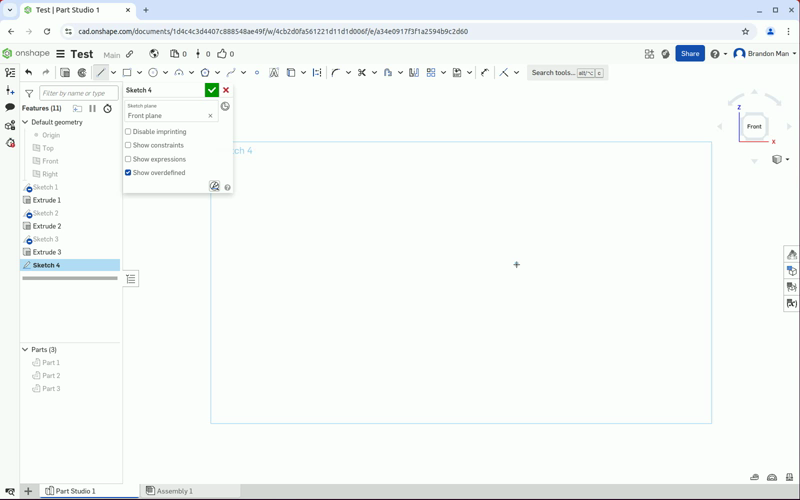
key_down(shift)
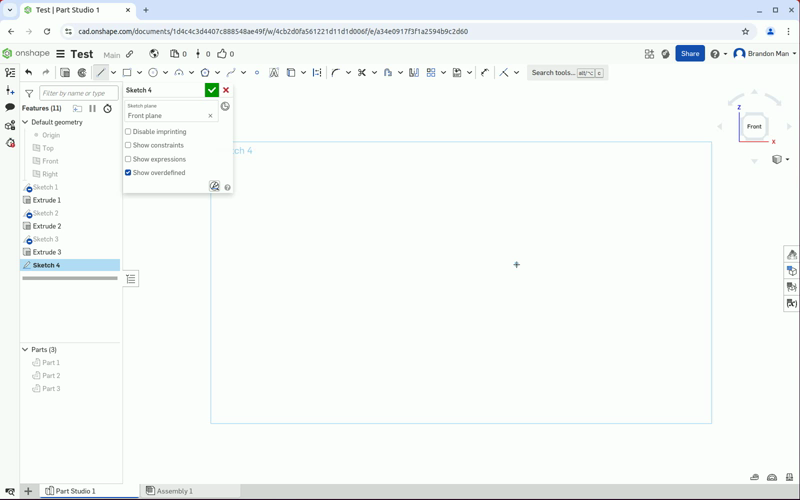
mouse_move(546, 264)
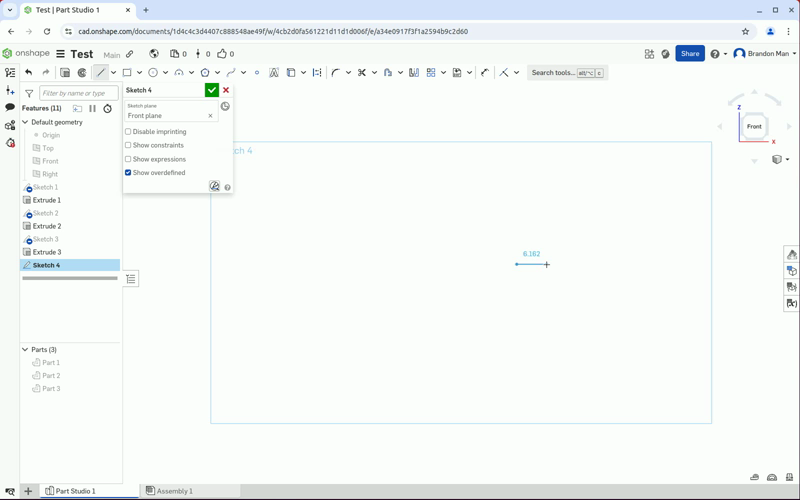
mouse_move(533, 283)
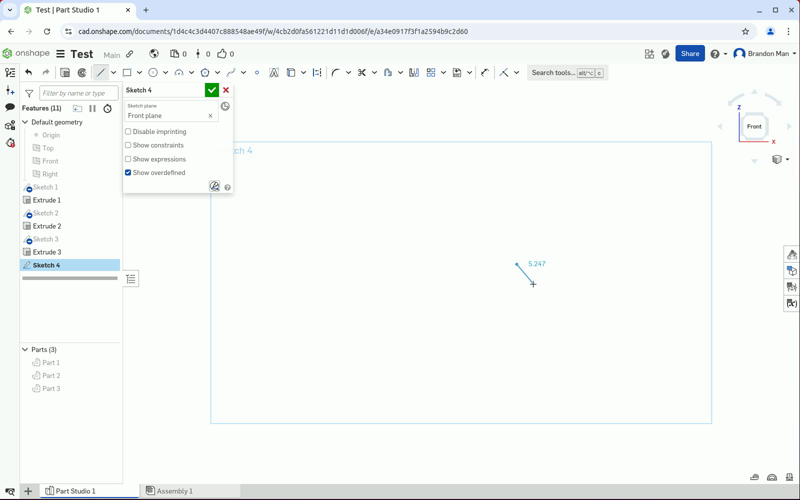
click(533, 283)
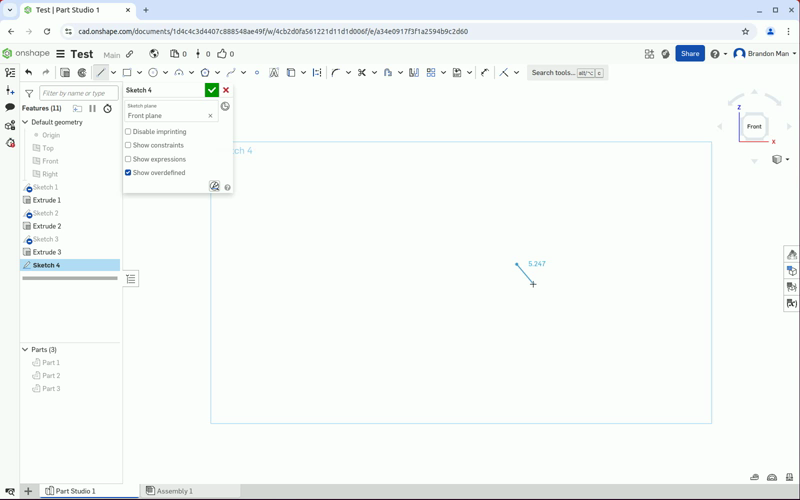
key_up(shift)
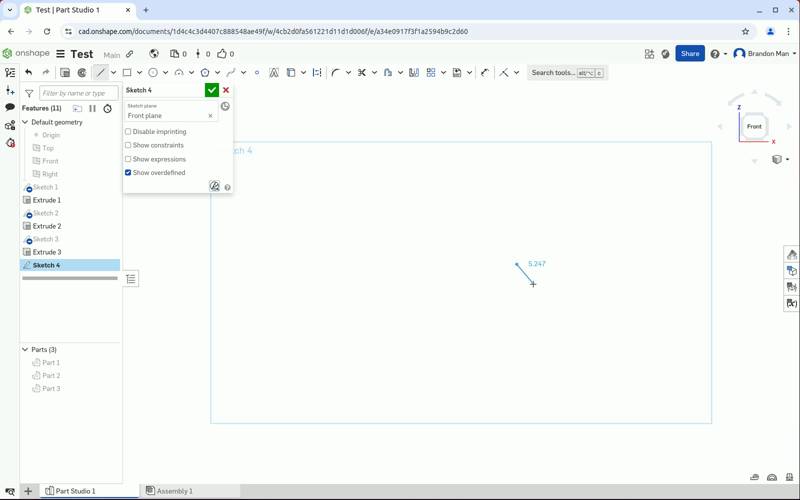
key_down(shift)
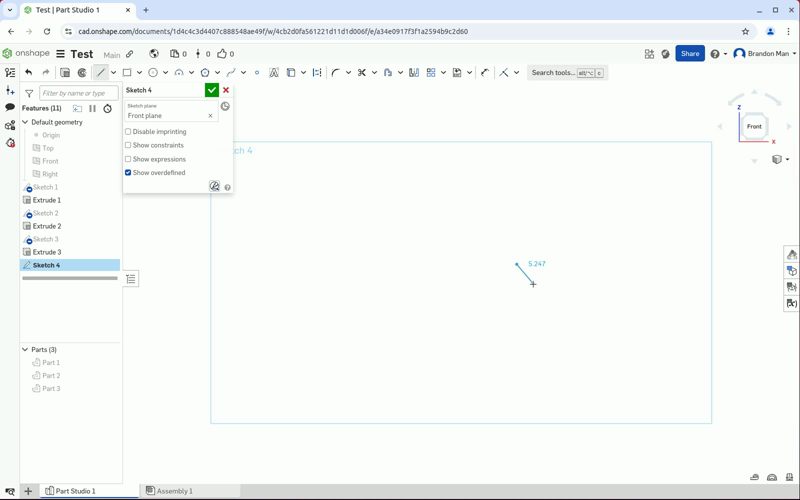
mouse_move(563, 283)
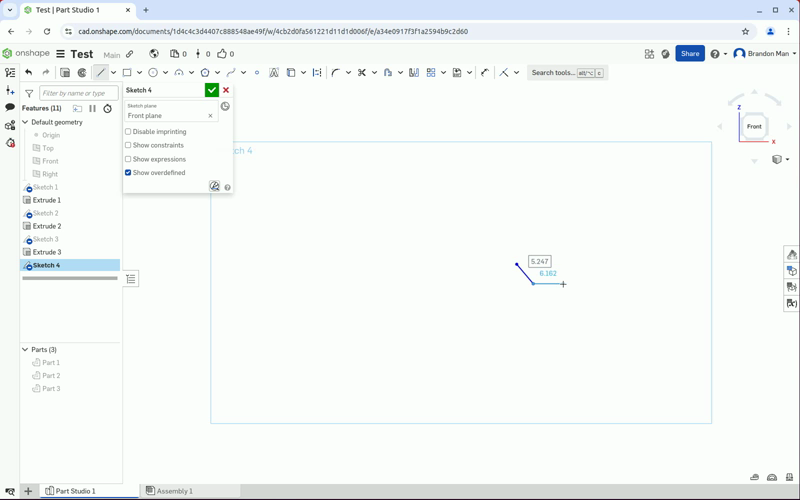
mouse_move(533, 264)
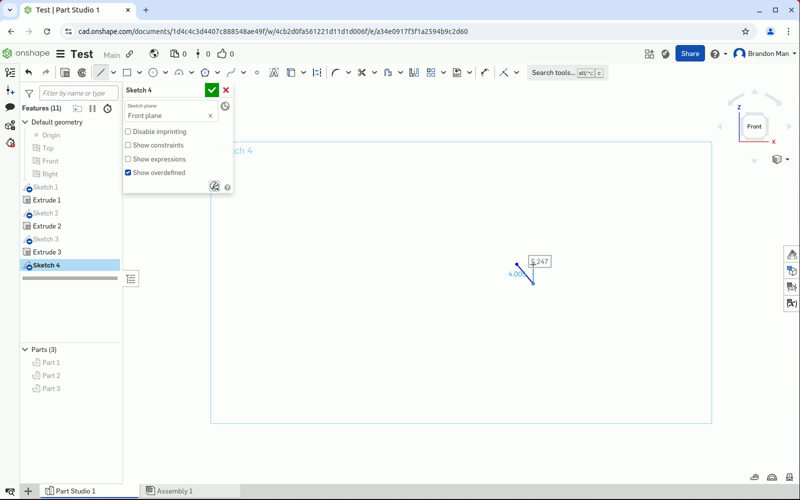
click(533, 264)
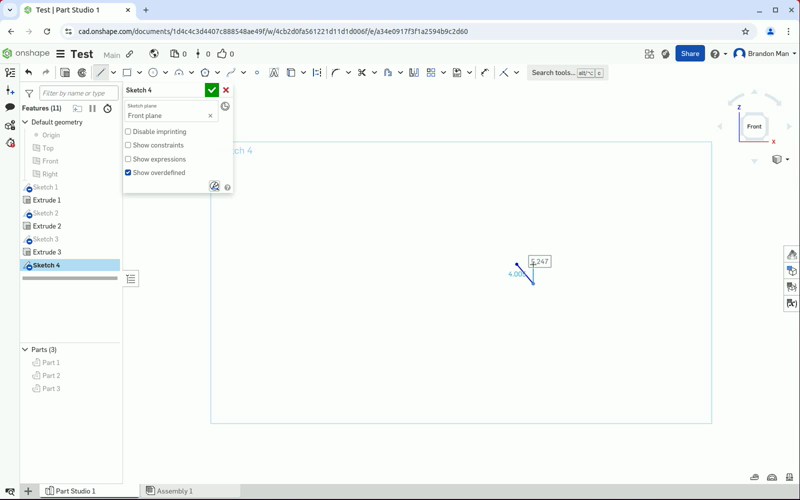
key_up(shift)
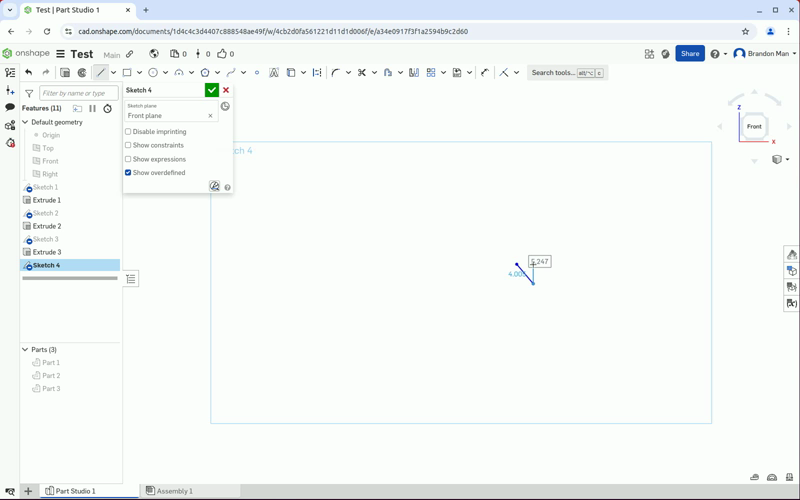
mouse_move(563, 264)
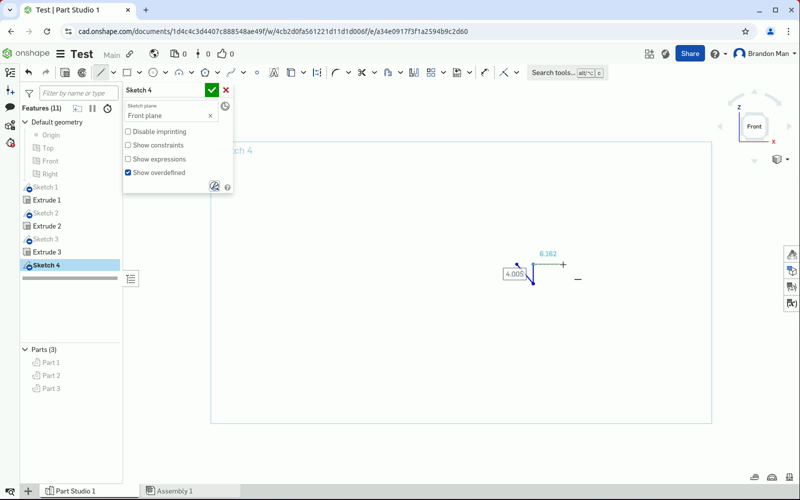
key_down(shift)
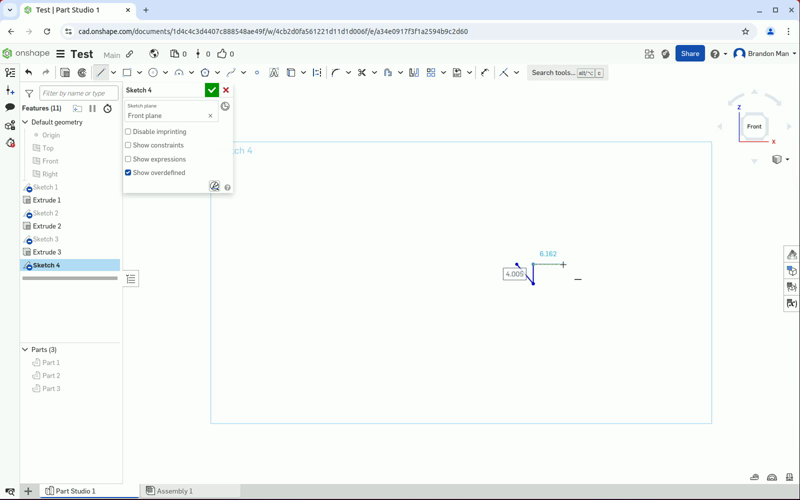
mouse_move(516, 264)
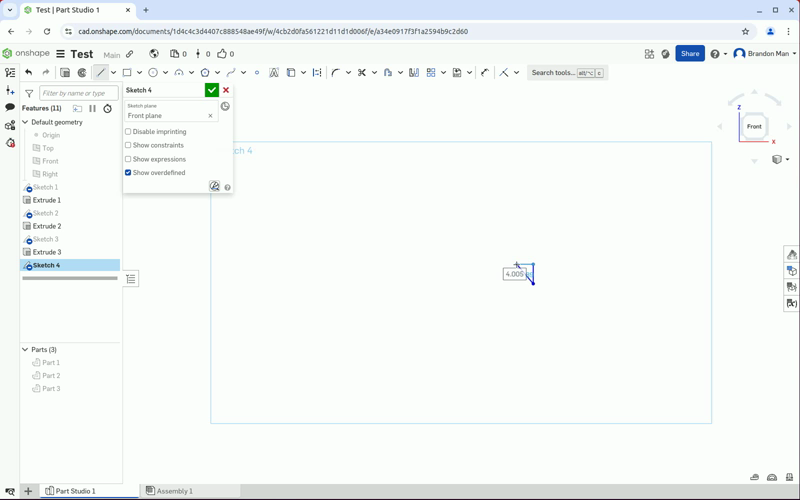
key_up(shift)
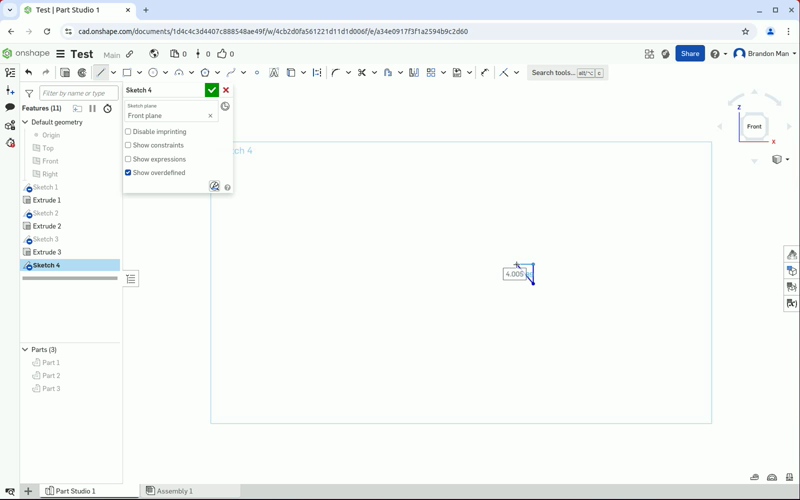
click(516, 264)
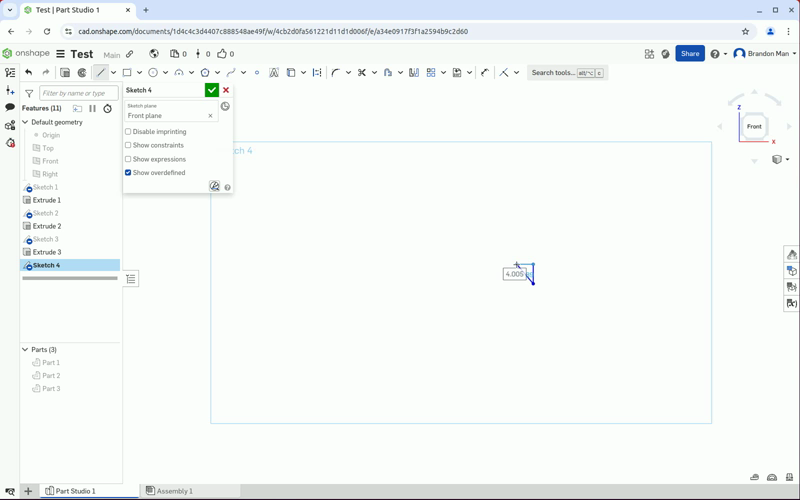
key(esc)
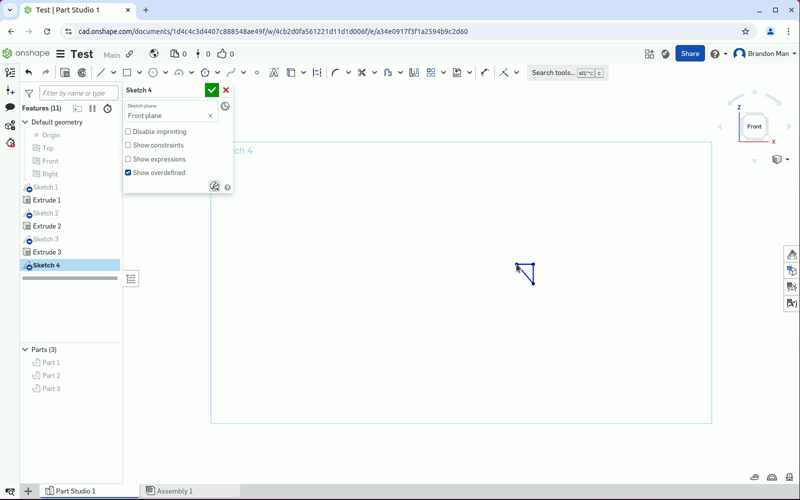
mouse_move(523, 269)
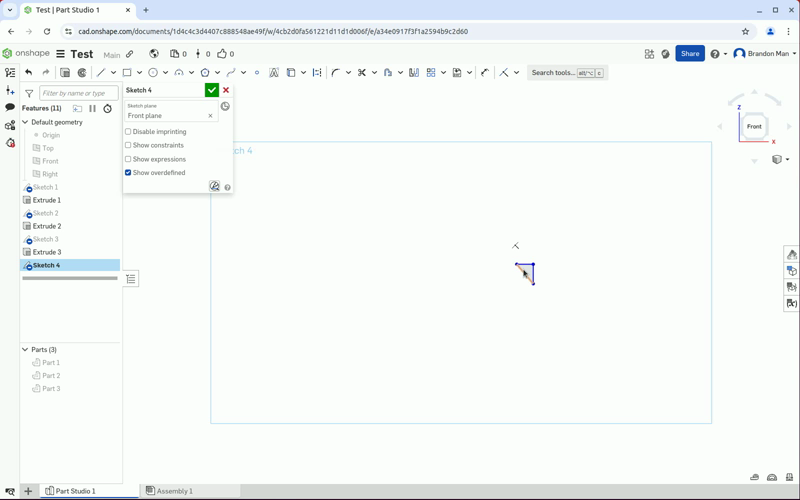
scroll(6)
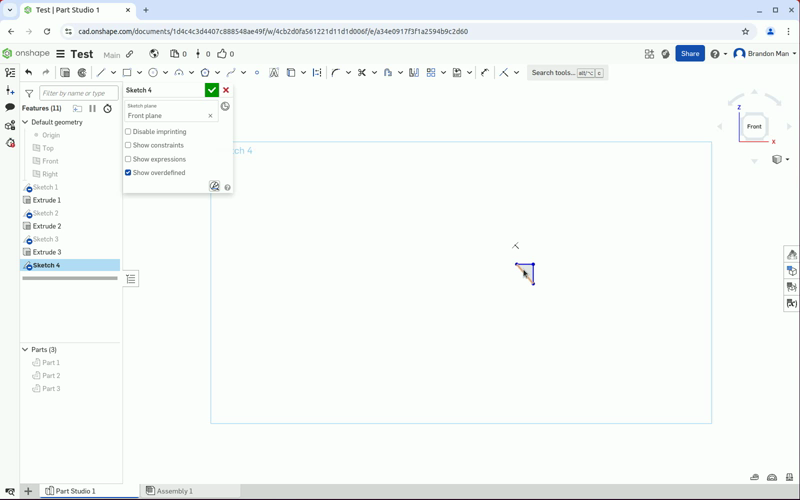
scroll(6)
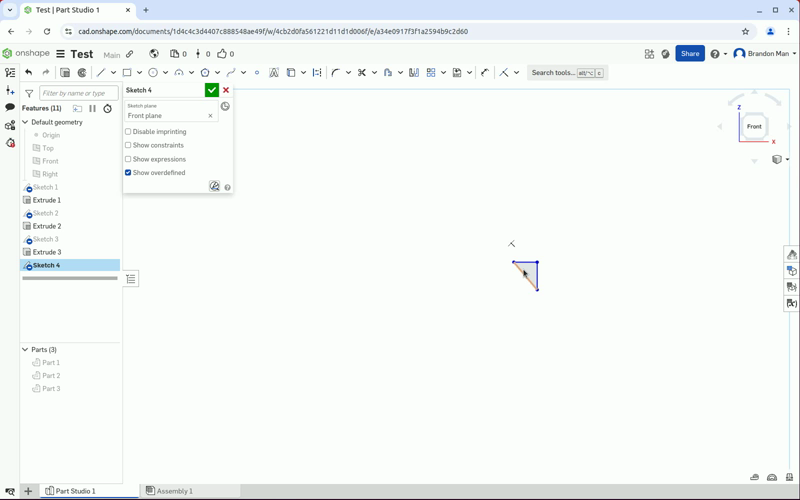
scroll(6)
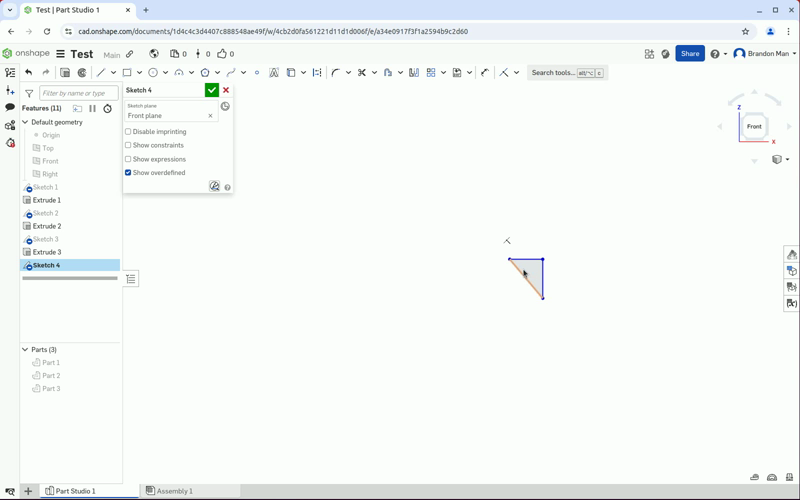
scroll(6)
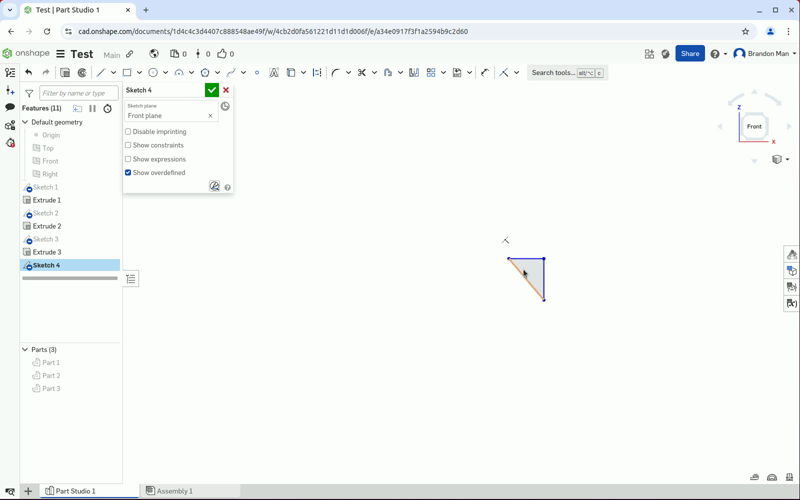
scroll(6)
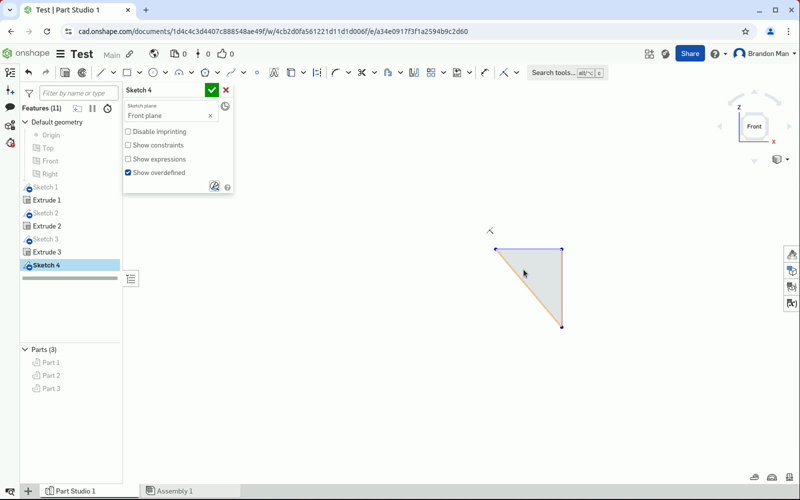
scroll(6)
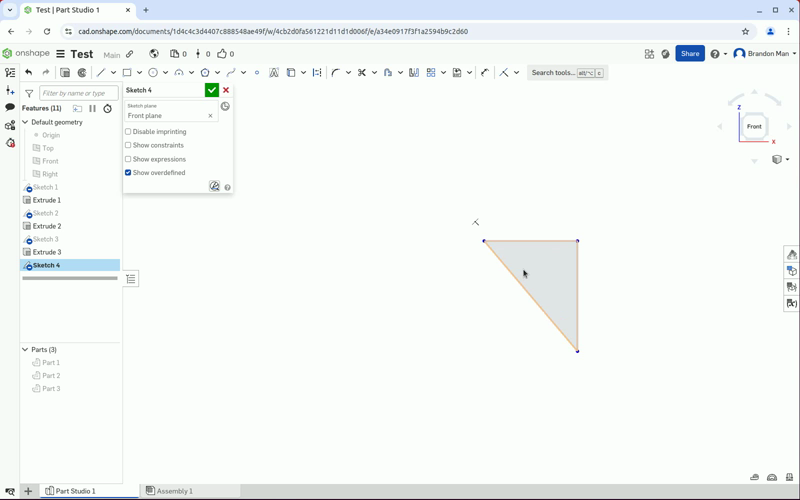
scroll(6)
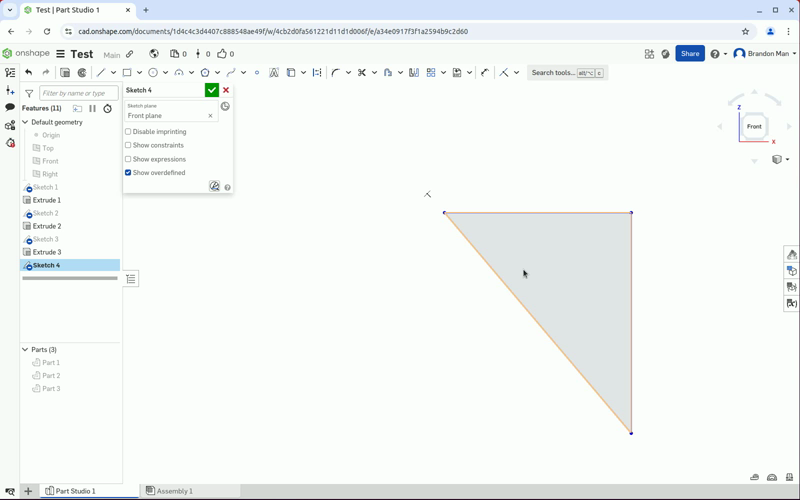
click(523, 269)
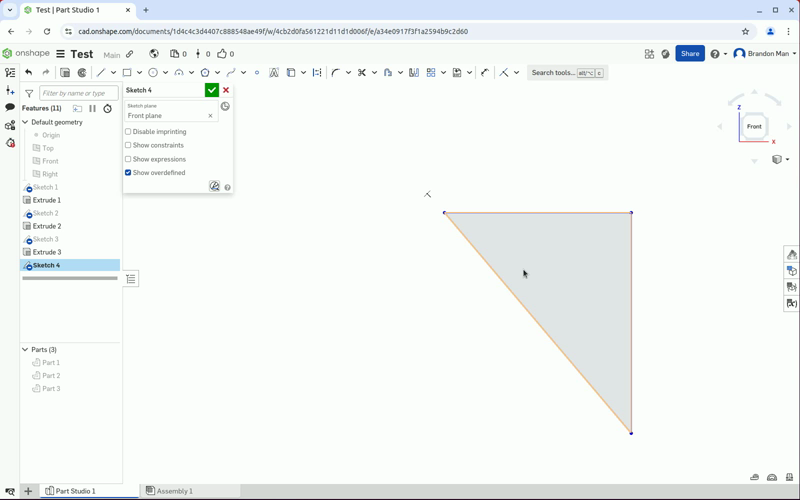
scroll(-6)
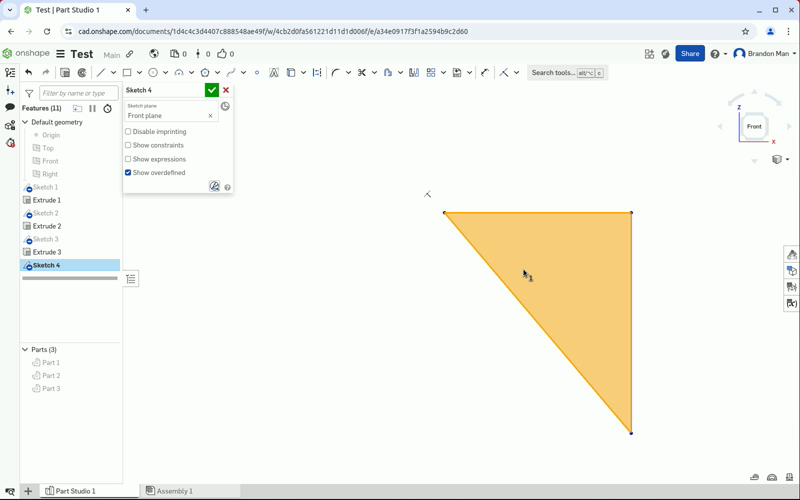
scroll(-6)
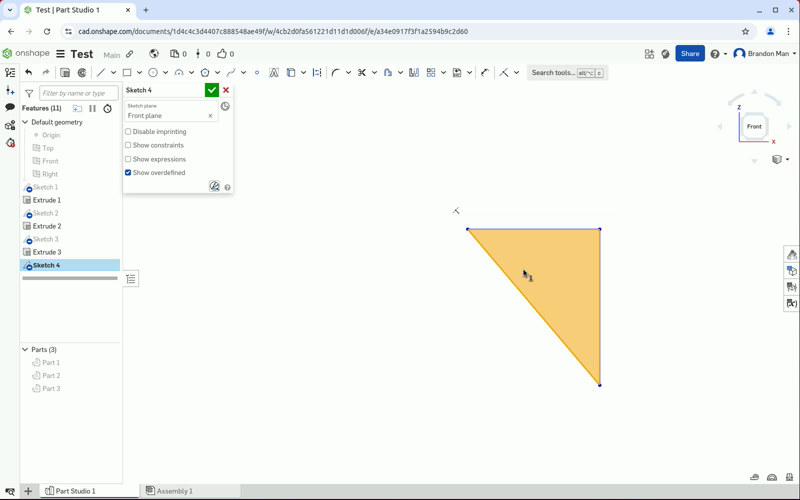
scroll(-6)
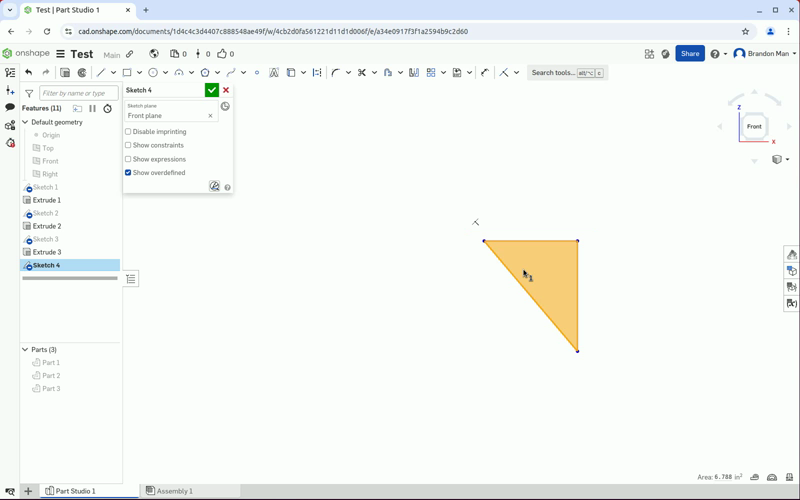
scroll(-6)
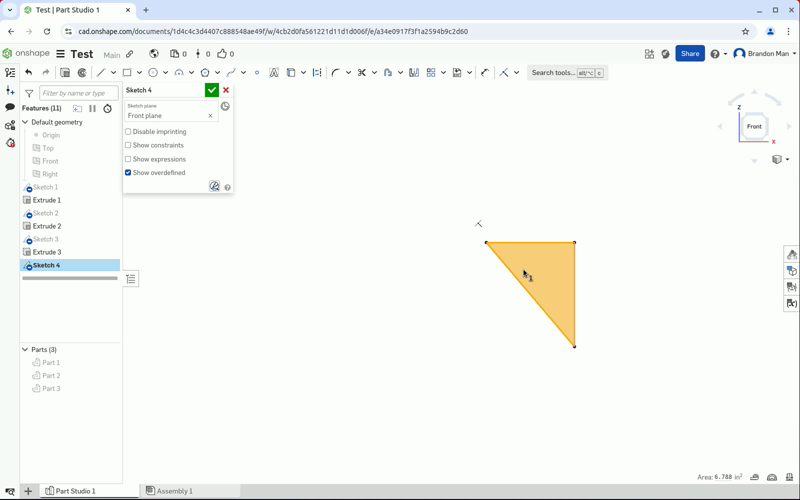
scroll(-6)
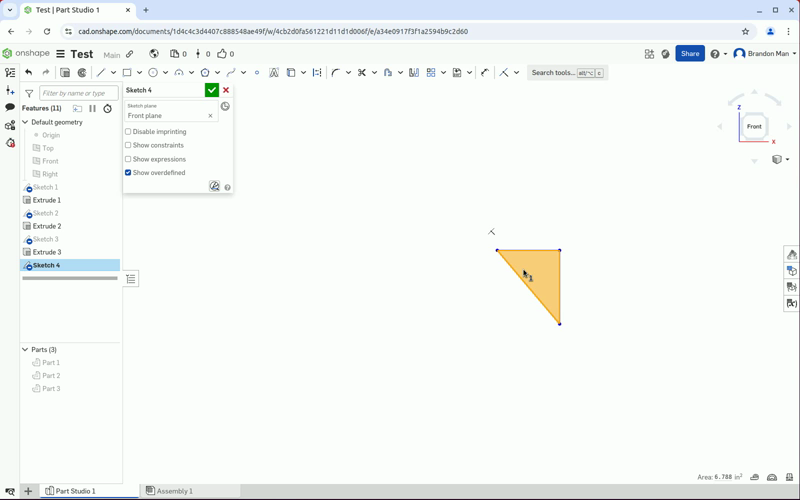
scroll(-6)
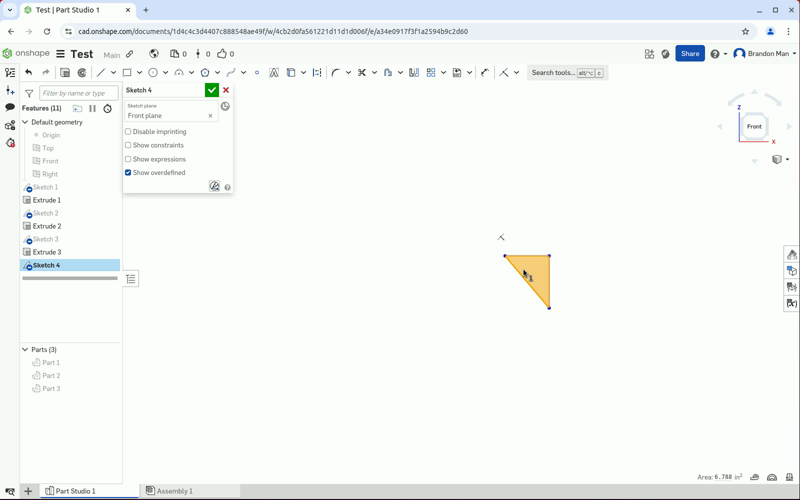
scroll(-6)
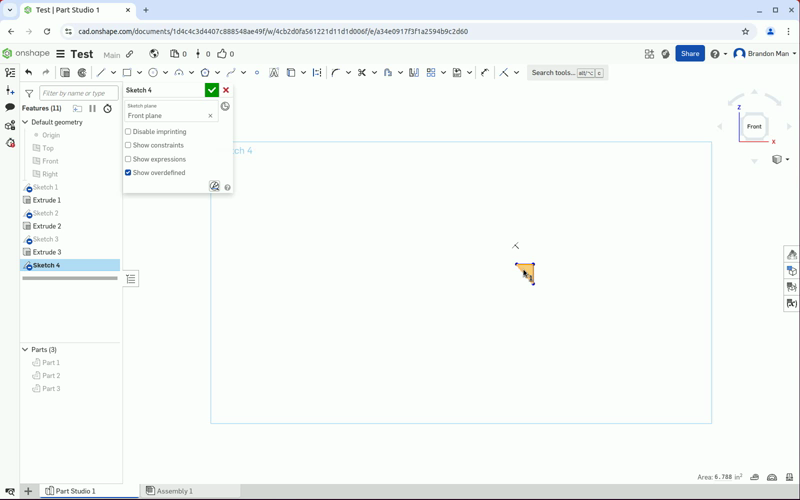
mouse_move(73, 352)
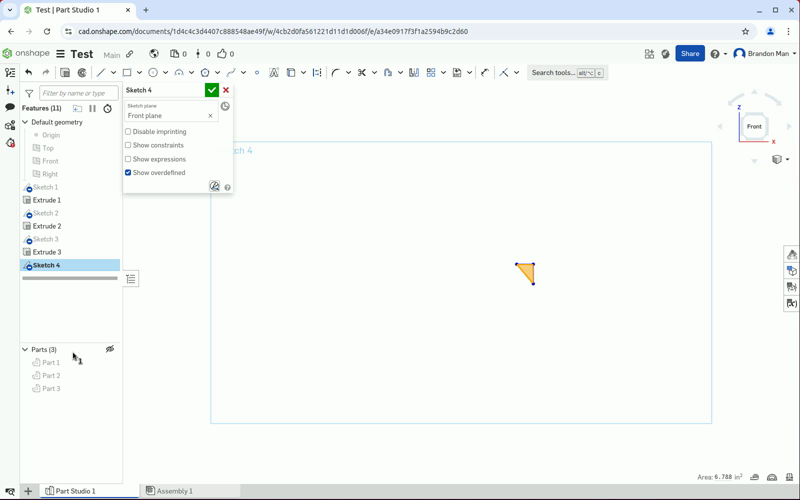
key(shift+y)
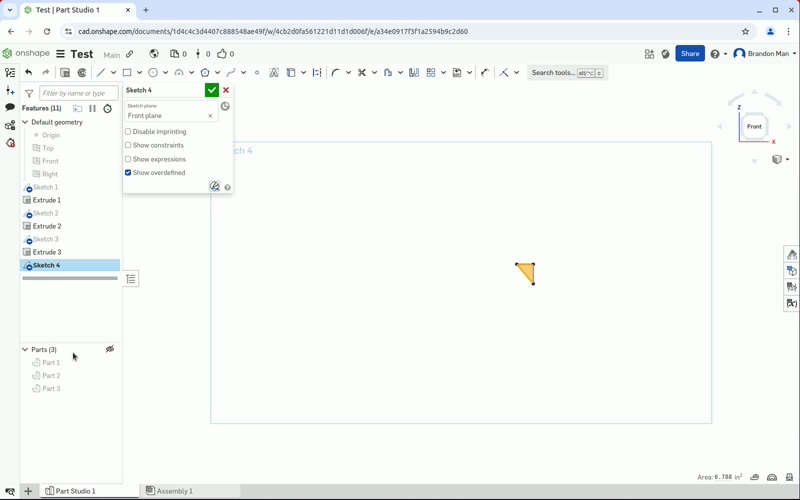
key(shift+e)
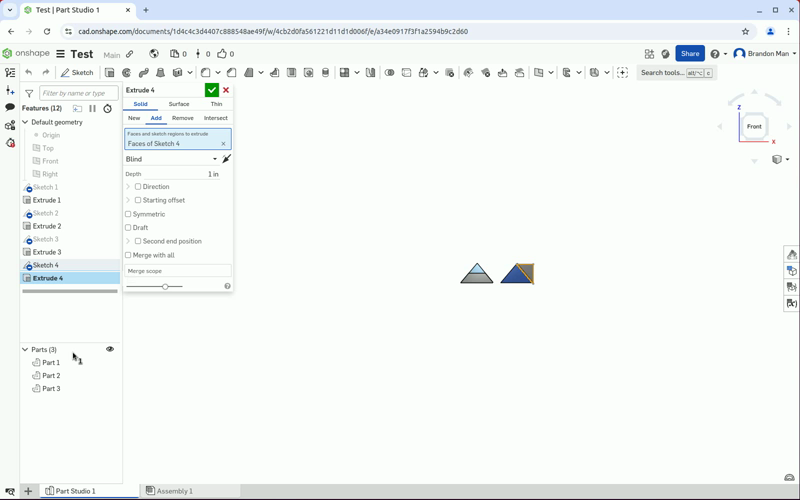
mouse_move(143, 106)
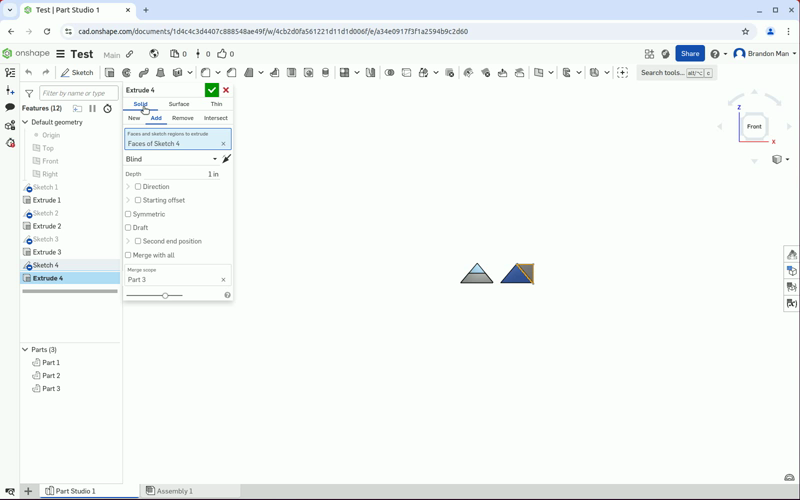
click(143, 106)
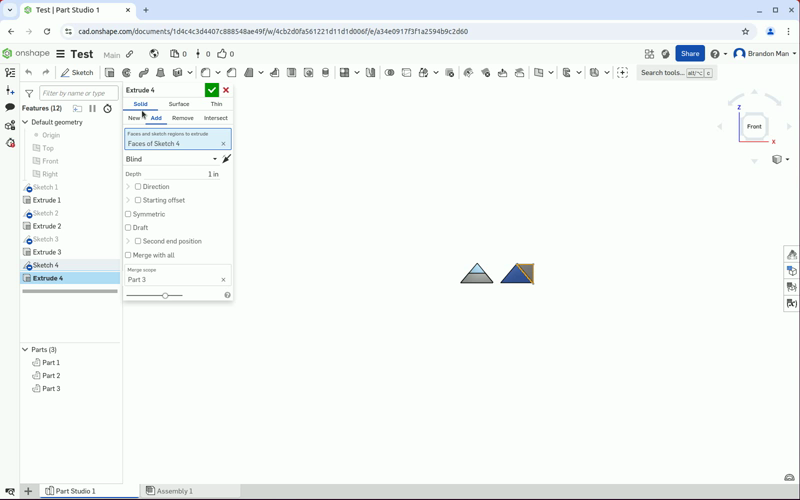
mouse_move(137, 120)
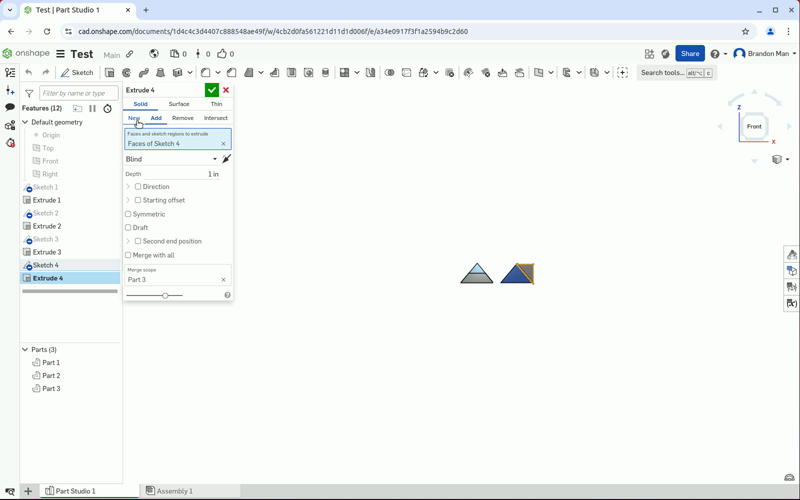
click(137, 120)
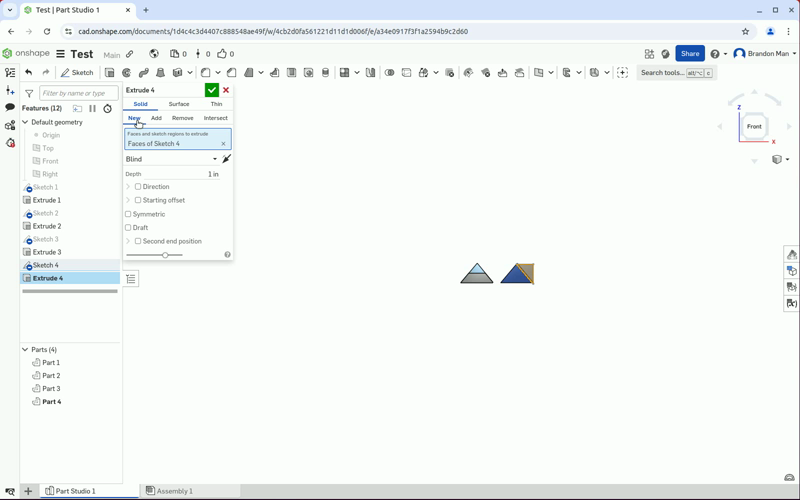
key(tab, 4)
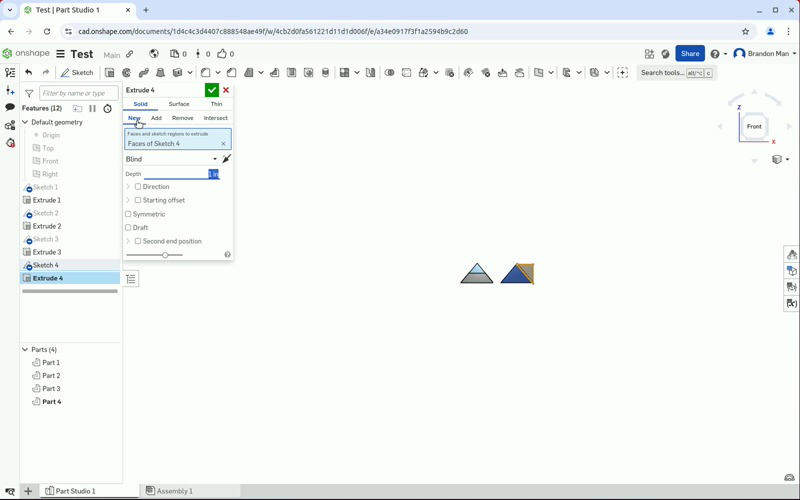
text(2.408)
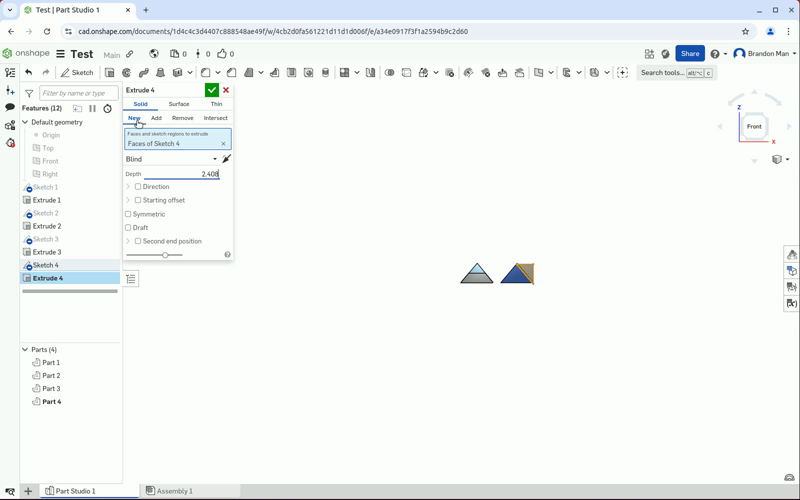
key(tab, 3)
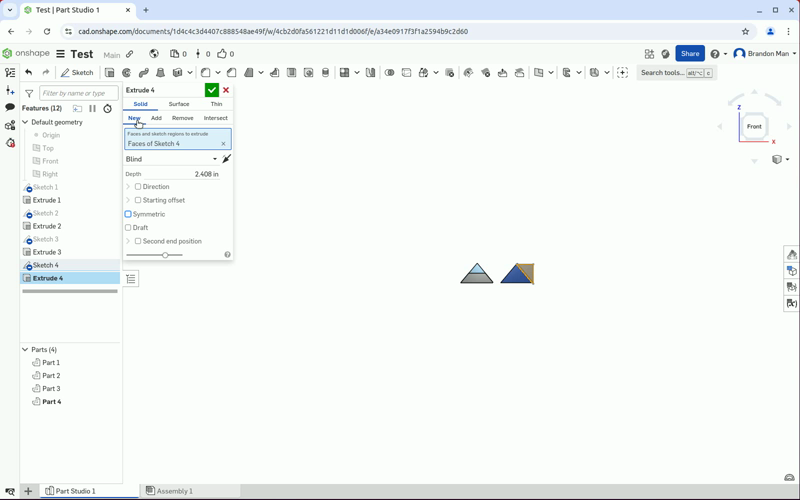
key(space)
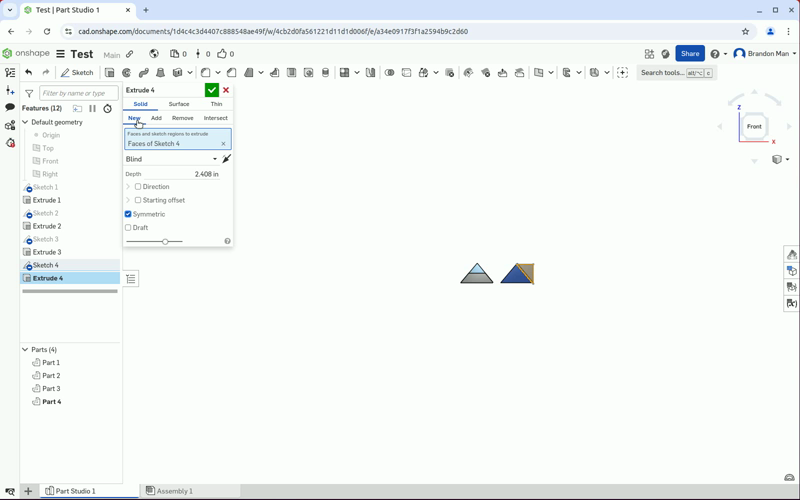
key(enter)
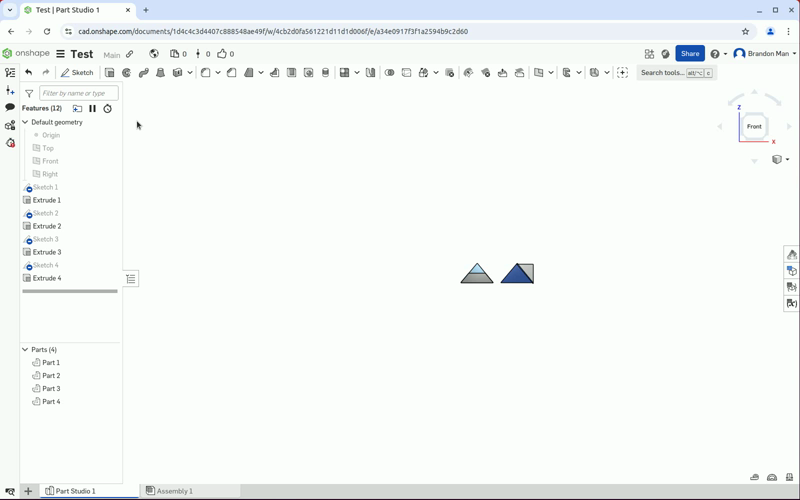
key(shift+h)
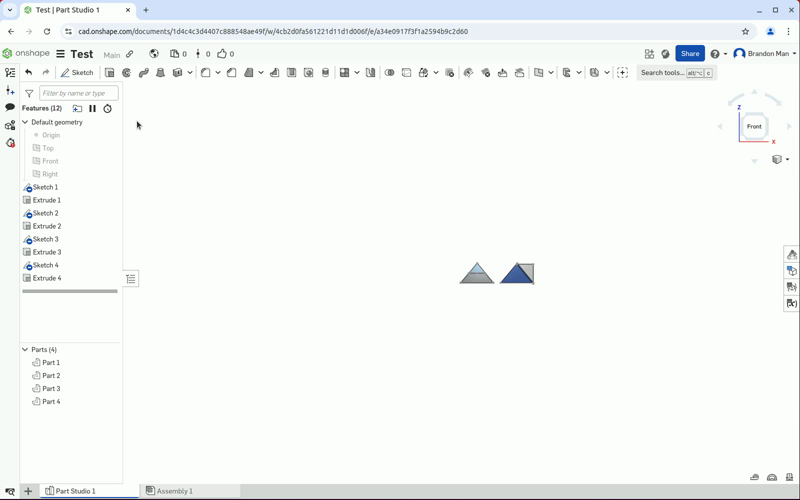
key(shift+h)
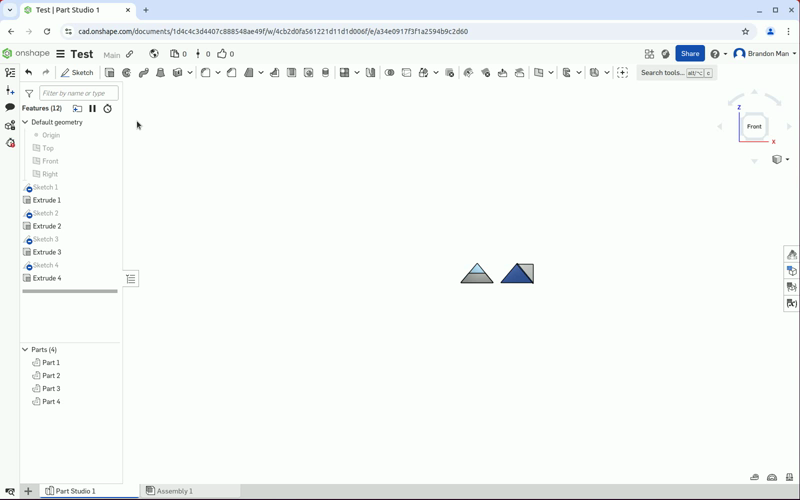
mouse_move(73, 189)
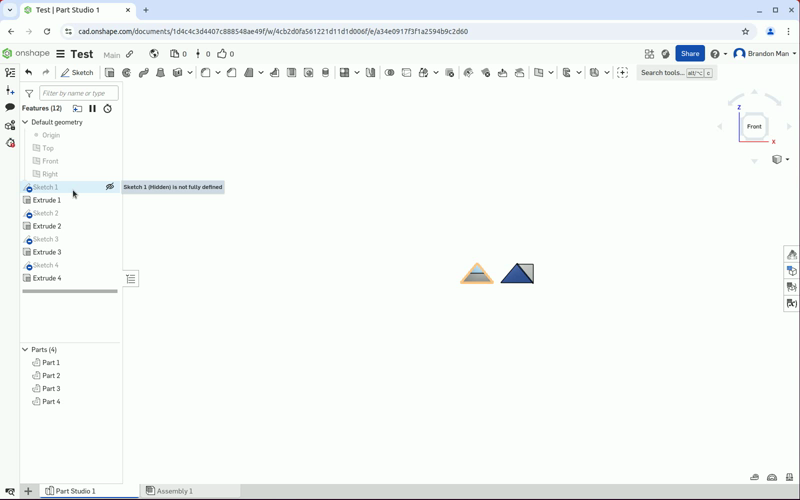
click(73, 189)
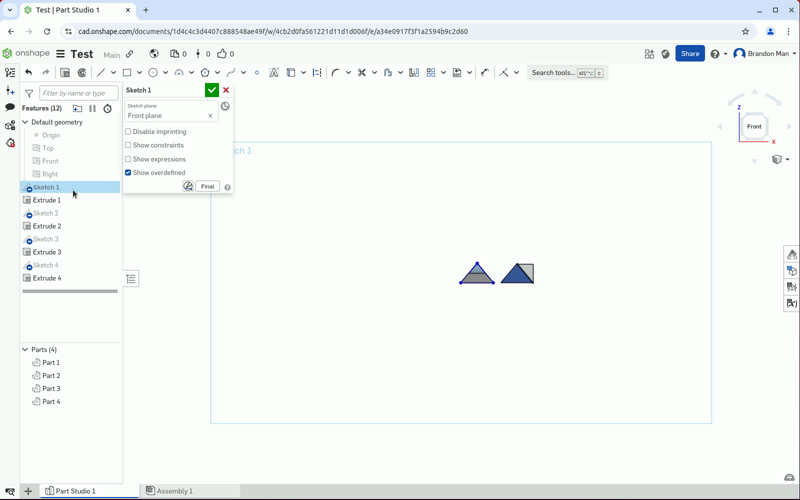
mouse_move(229, 92)
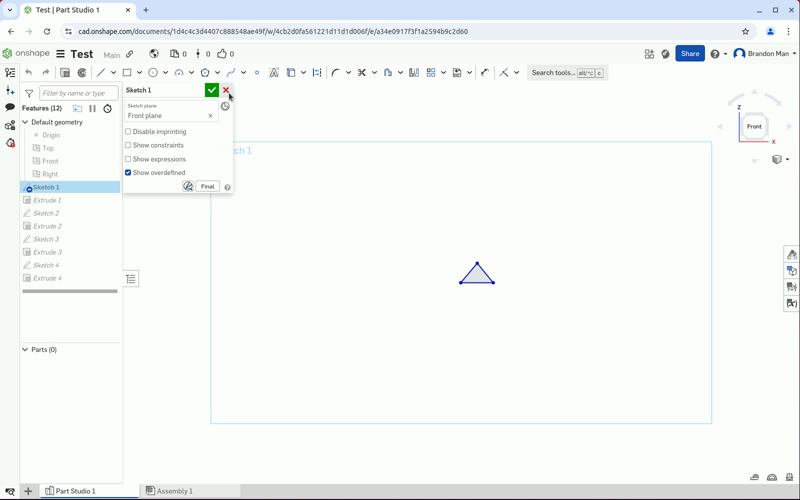
click(229, 92)
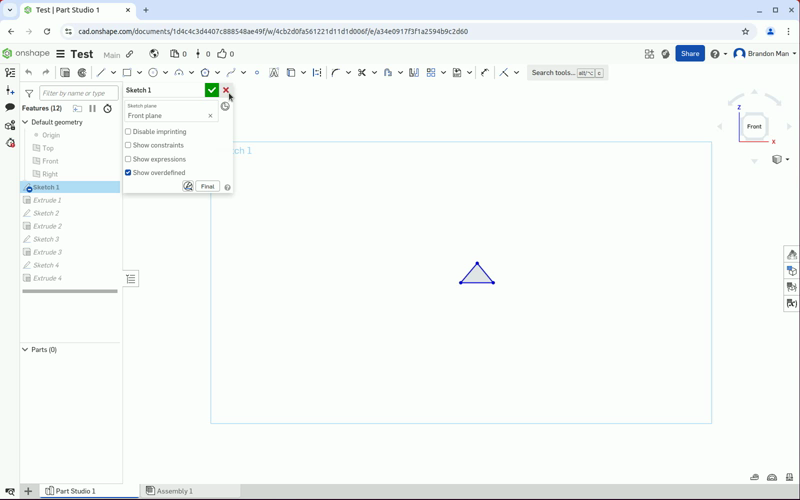
key(shift+s)
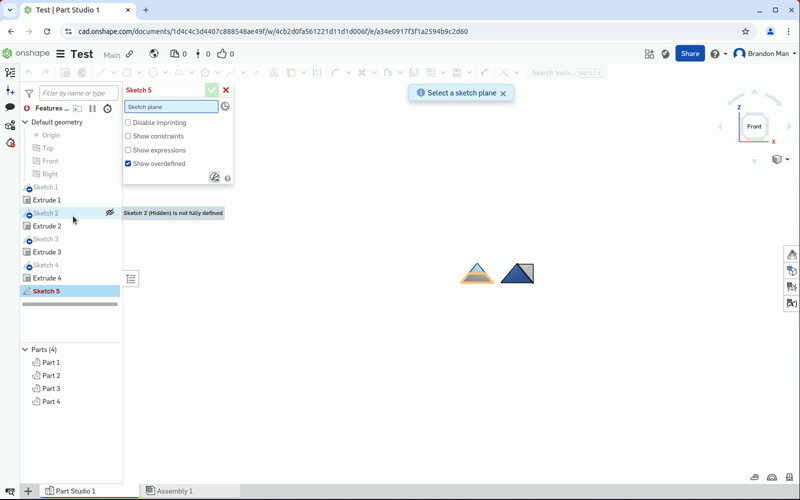
scroll(3)
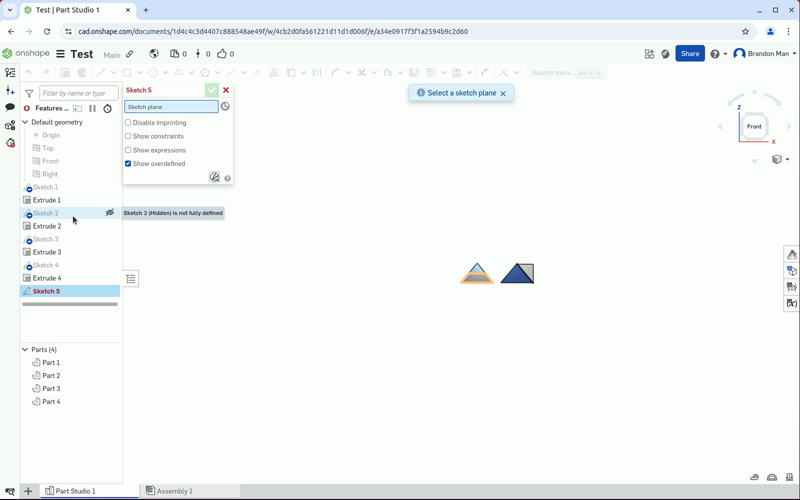
mouse_move(73, 163)
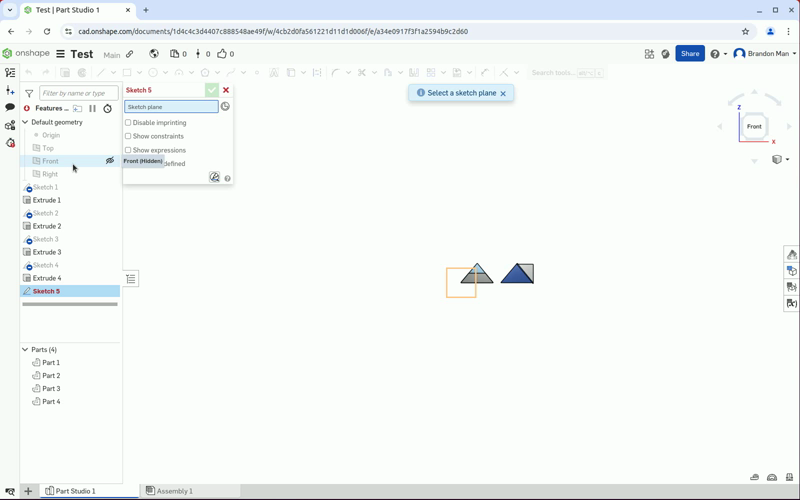
click(73, 163)
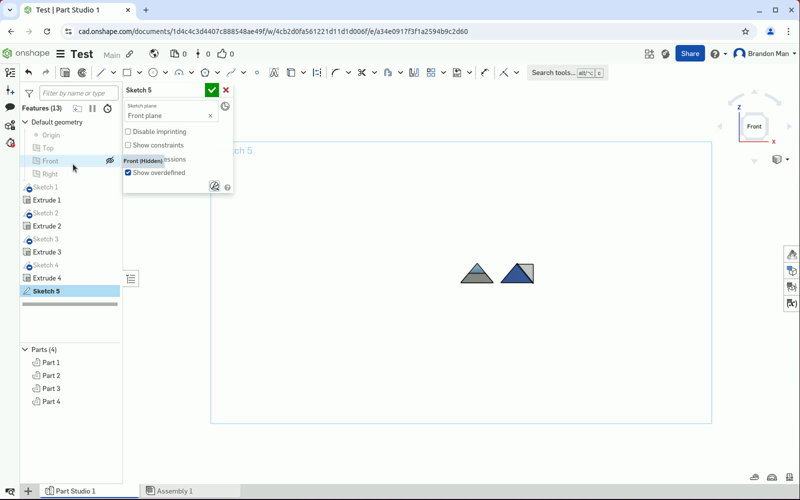
mouse_move(73, 352)
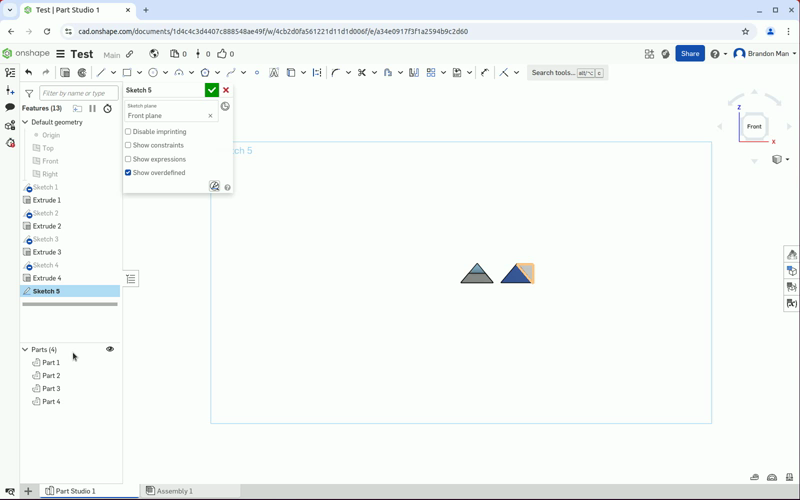
key(y)
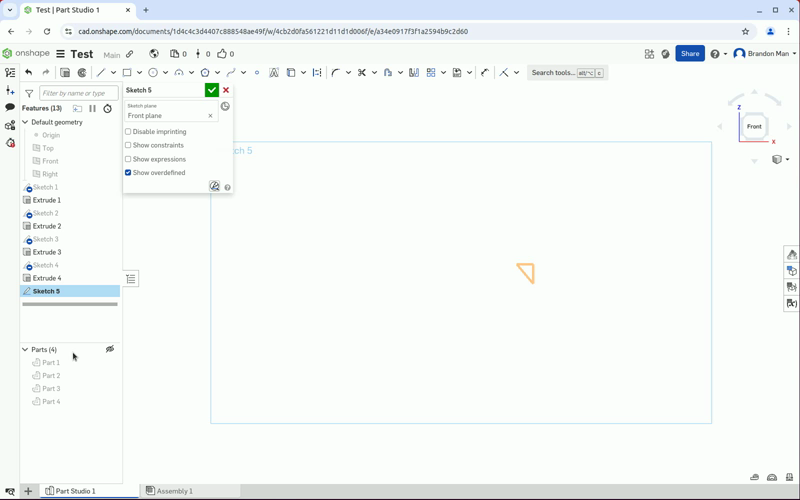
key(l)
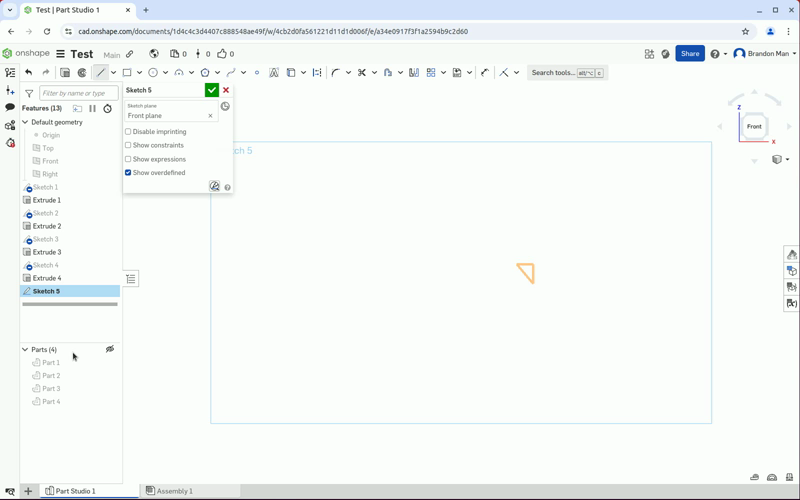
key_down(shift)
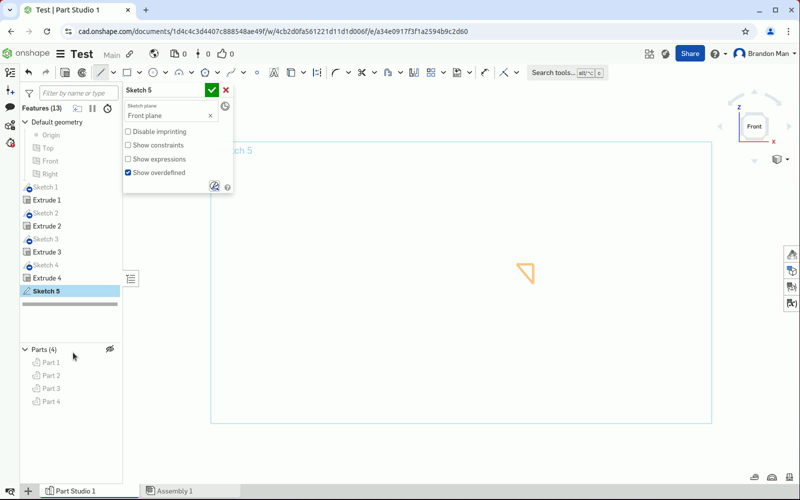
mouse_move(500, 282)
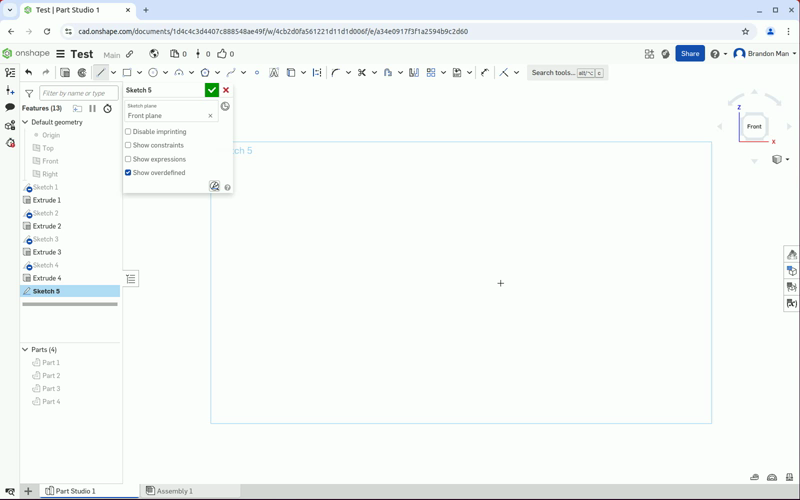
click(500, 282)
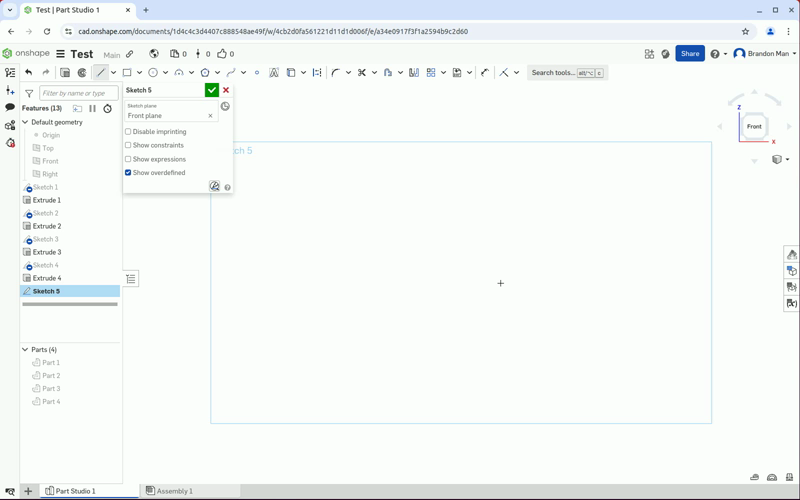
key_up(shift)
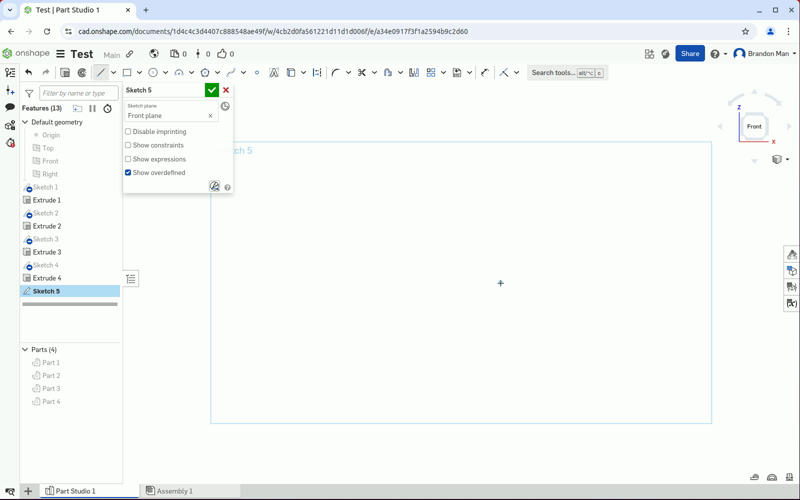
key_down(shift)
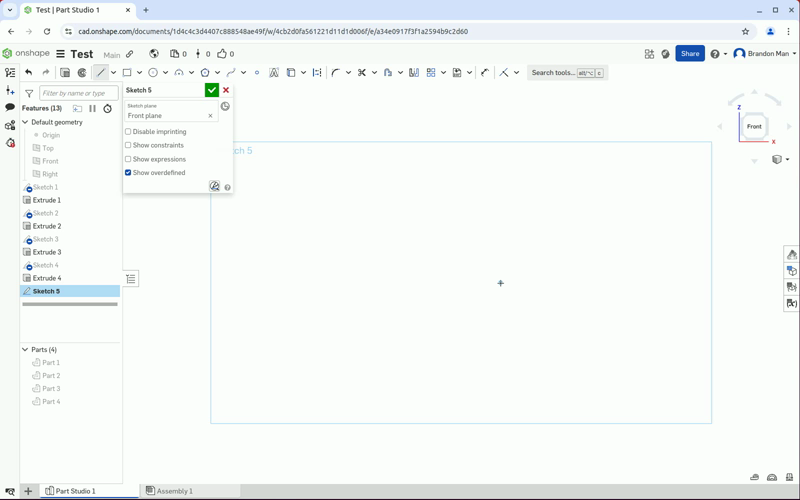
mouse_move(530, 282)
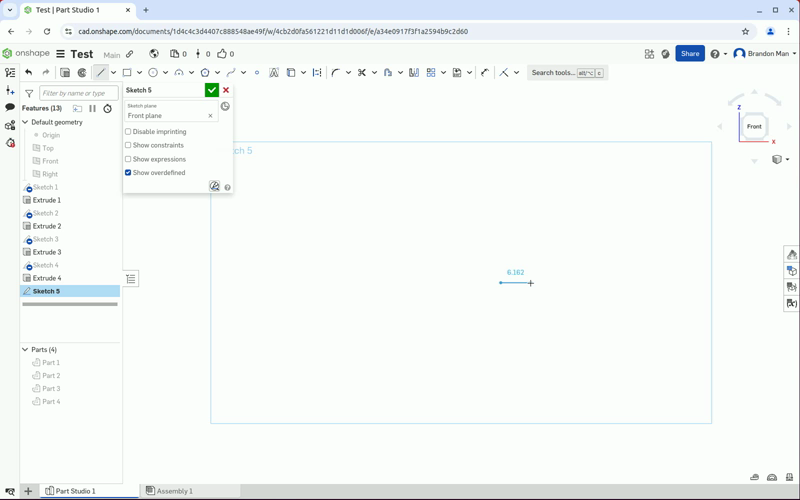
mouse_move(517, 263)
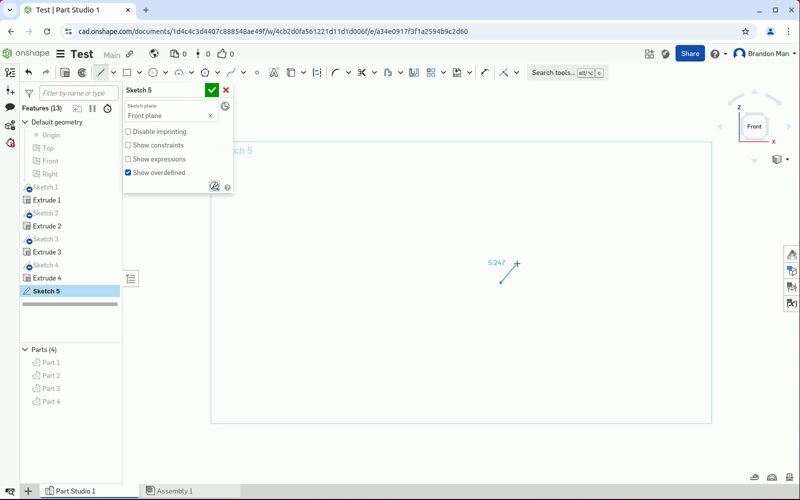
click(517, 263)
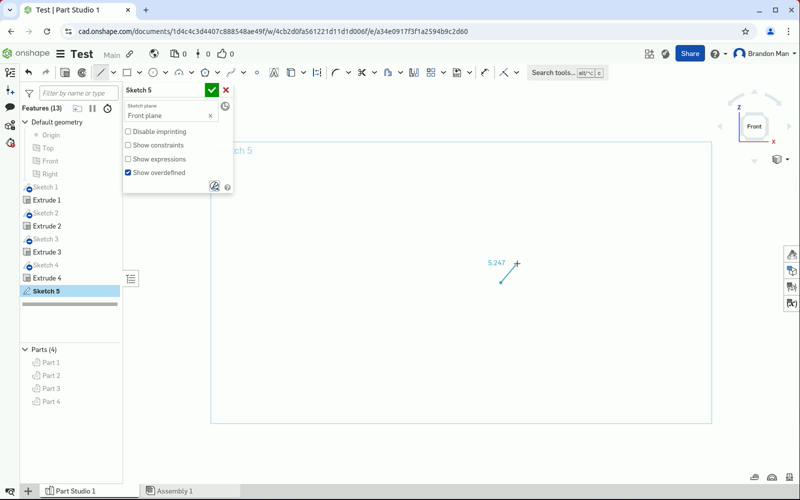
key_up(shift)
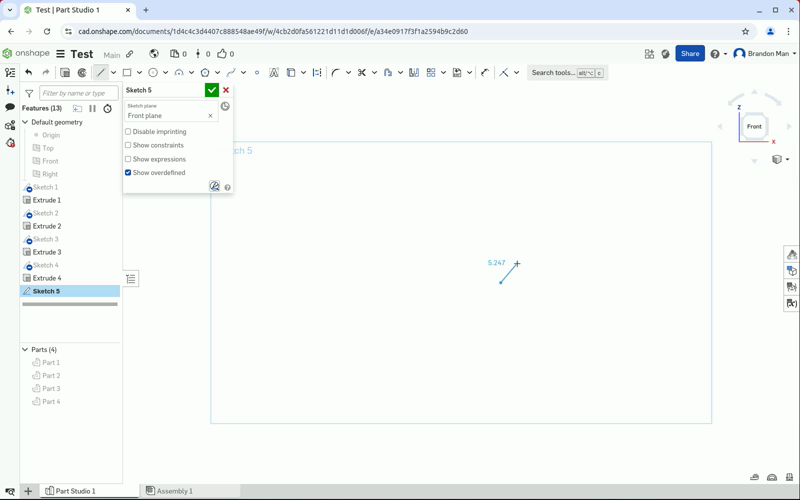
key_down(shift)
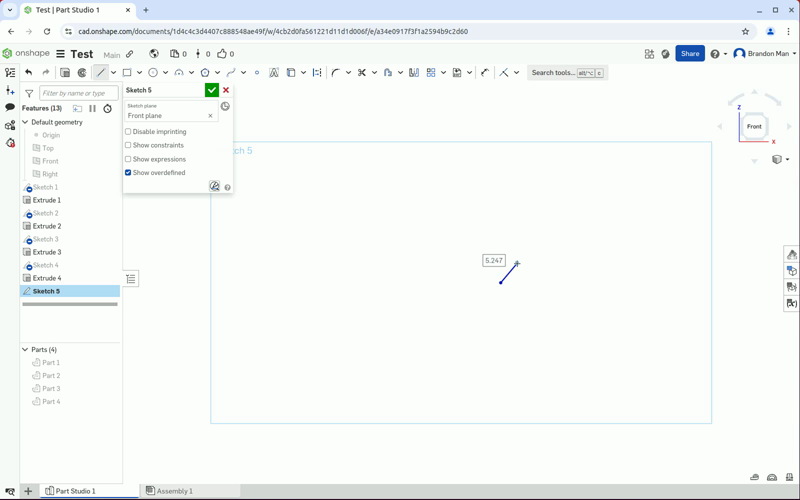
mouse_move(547, 263)
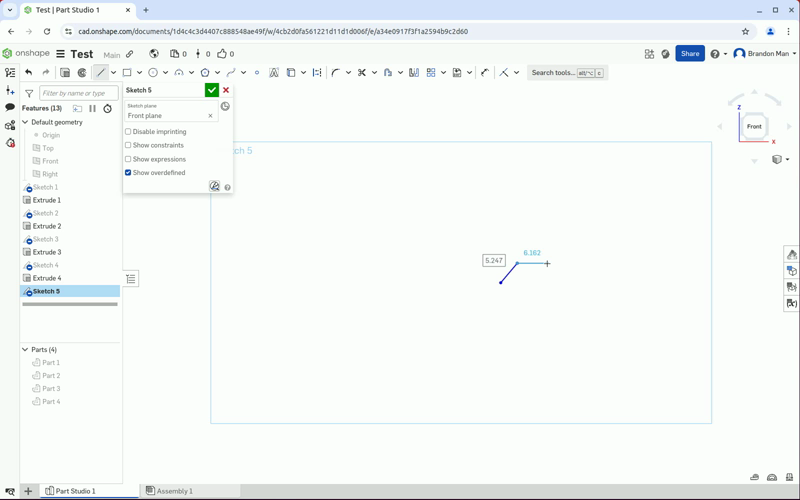
mouse_move(500, 263)
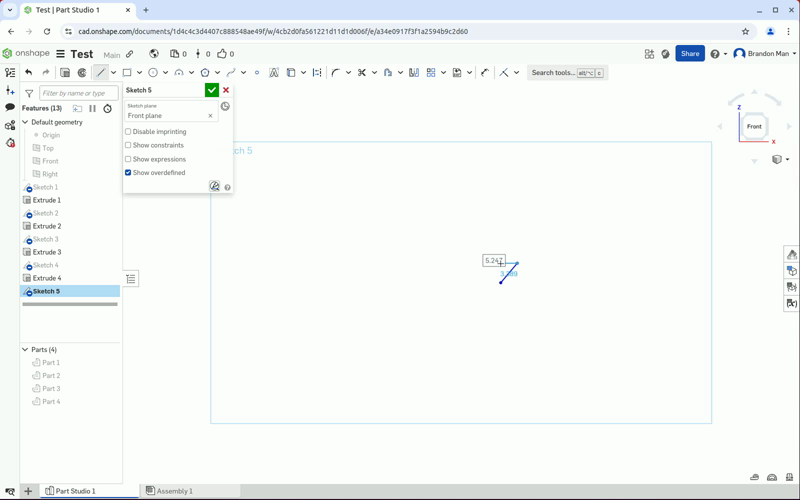
click(500, 263)
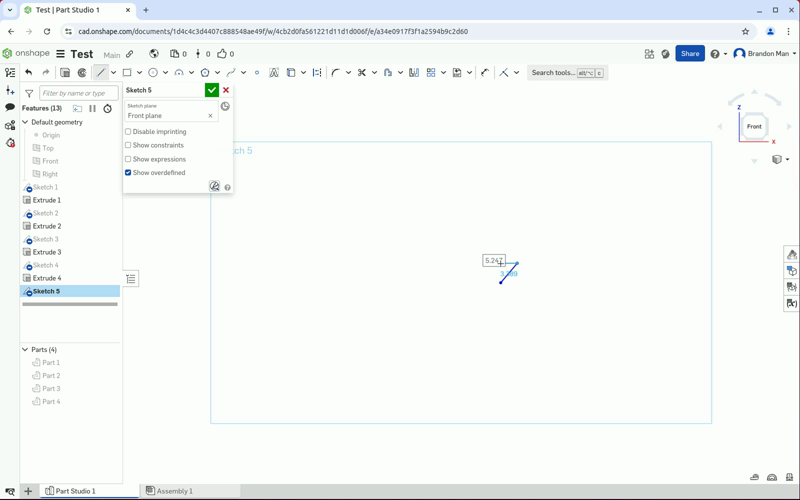
key_up(shift)
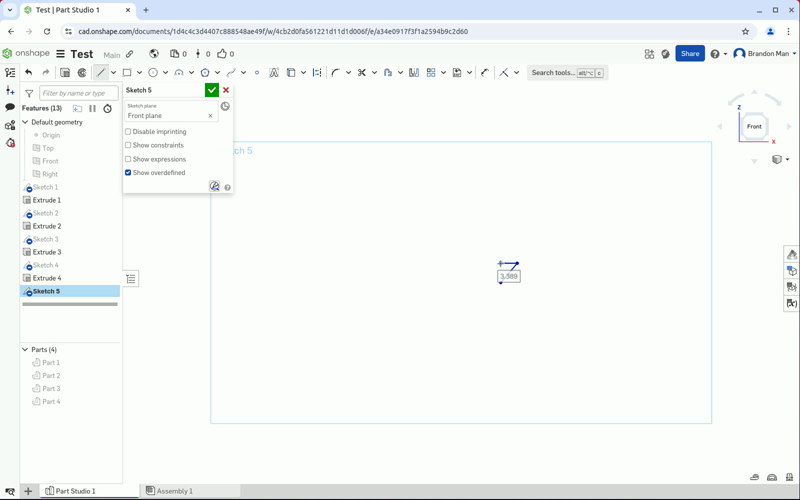
mouse_move(530, 263)
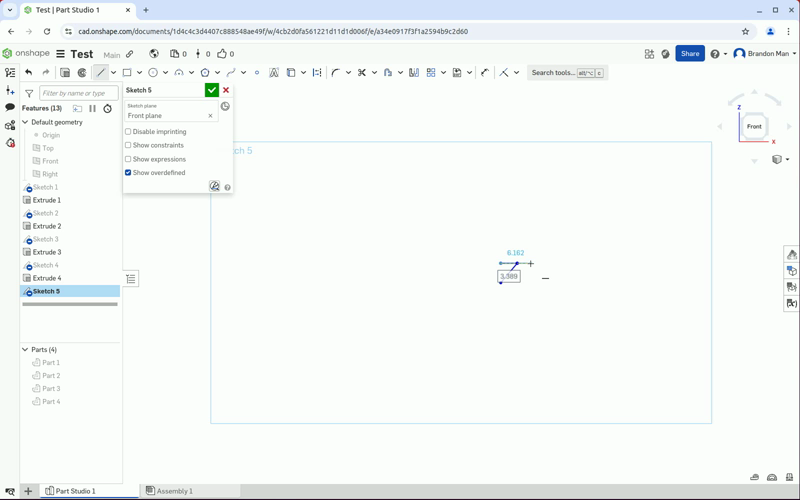
key_down(shift)
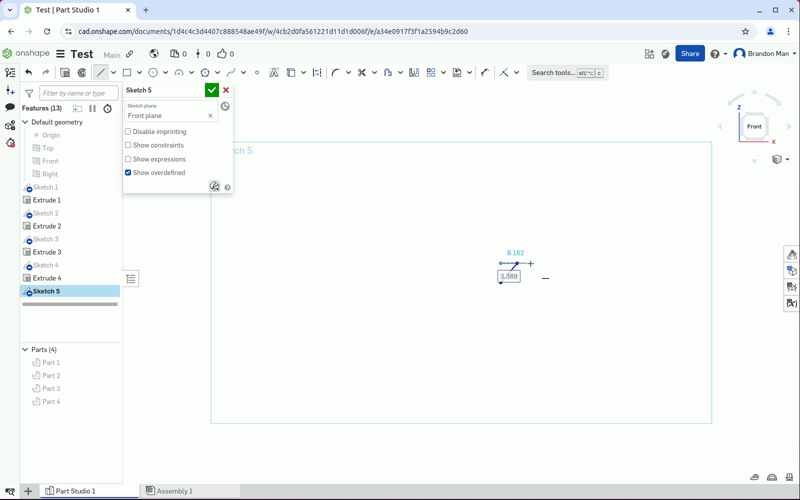
mouse_move(500, 282)
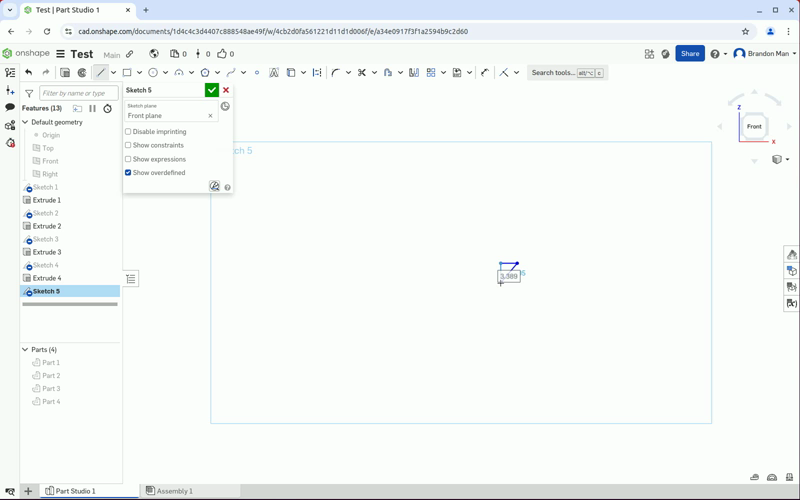
key_up(shift)
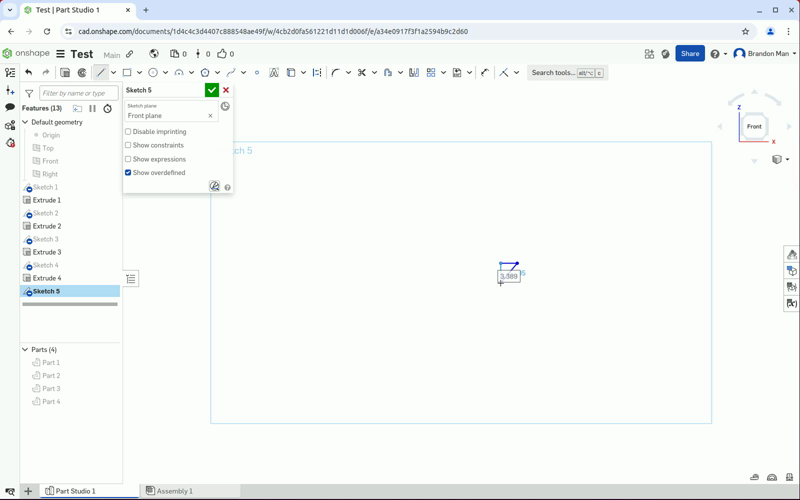
click(500, 282)
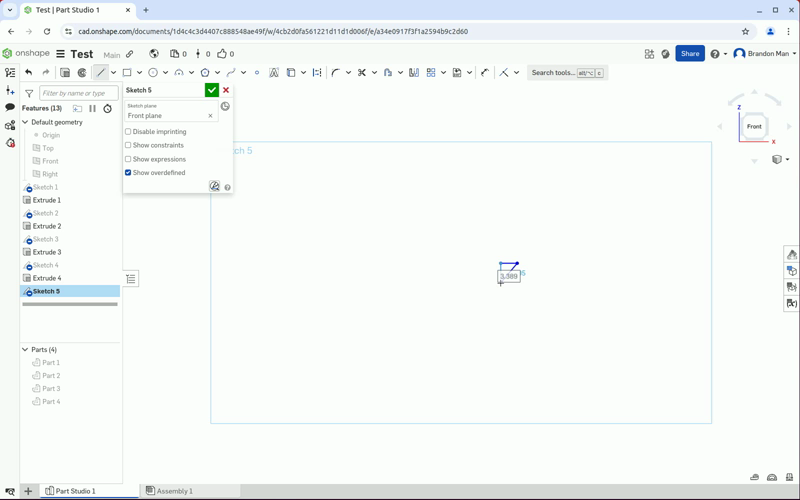
key(esc)
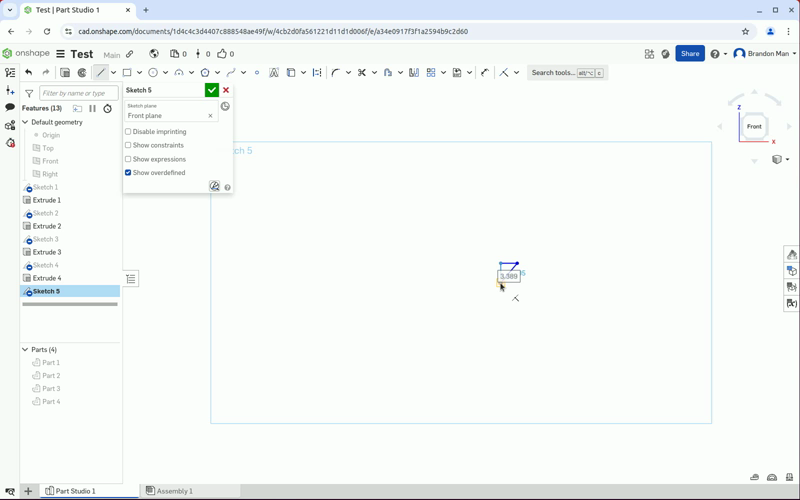
mouse_move(505, 275)
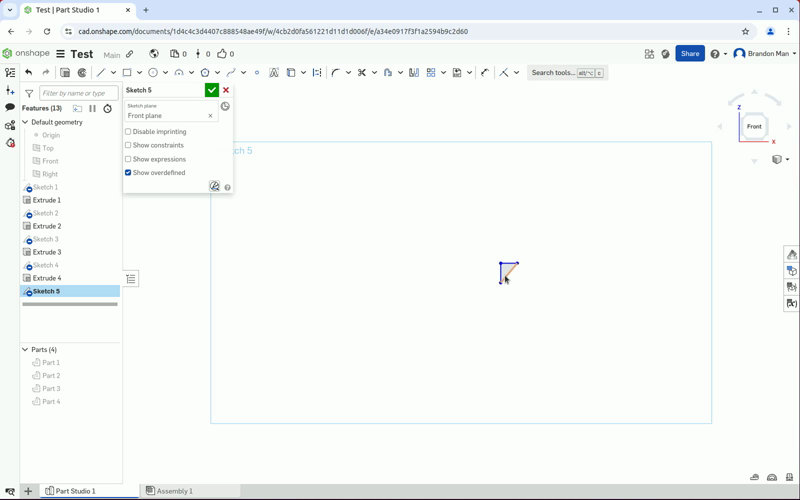
scroll(6)
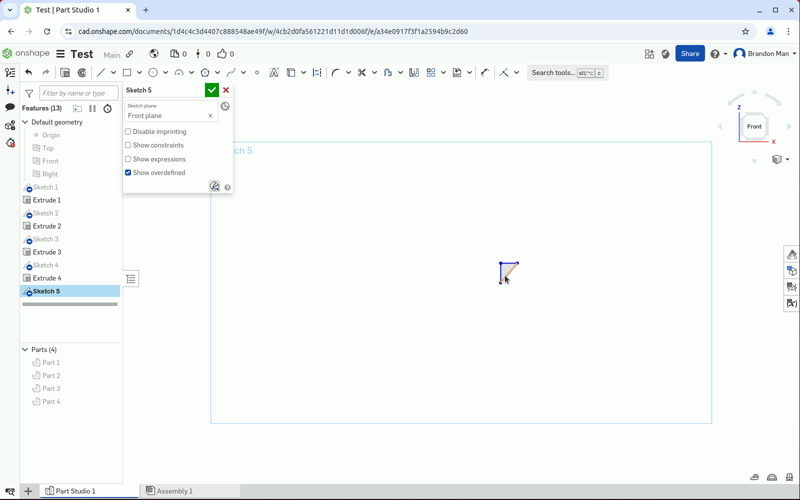
scroll(6)
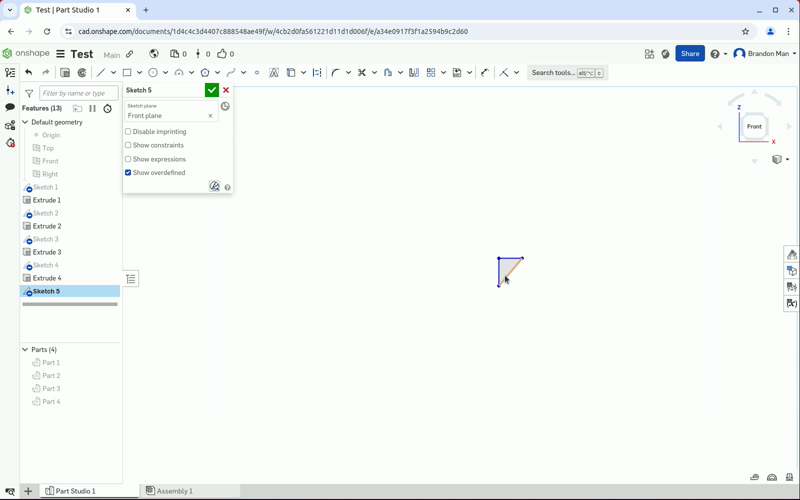
scroll(6)
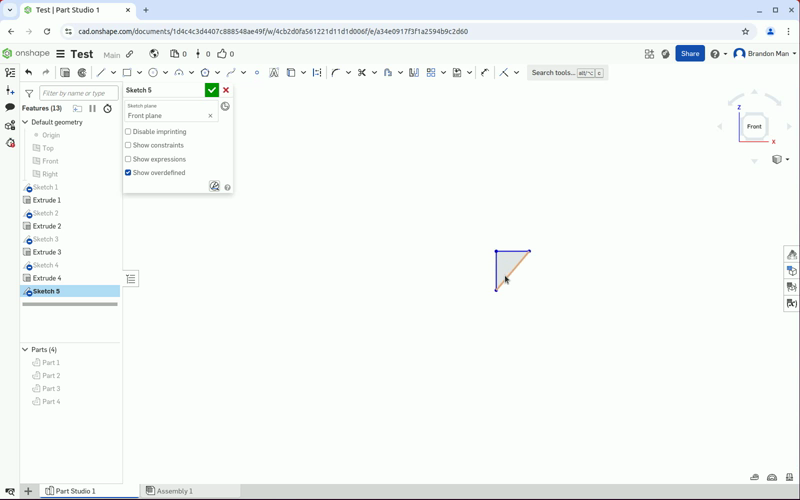
scroll(6)
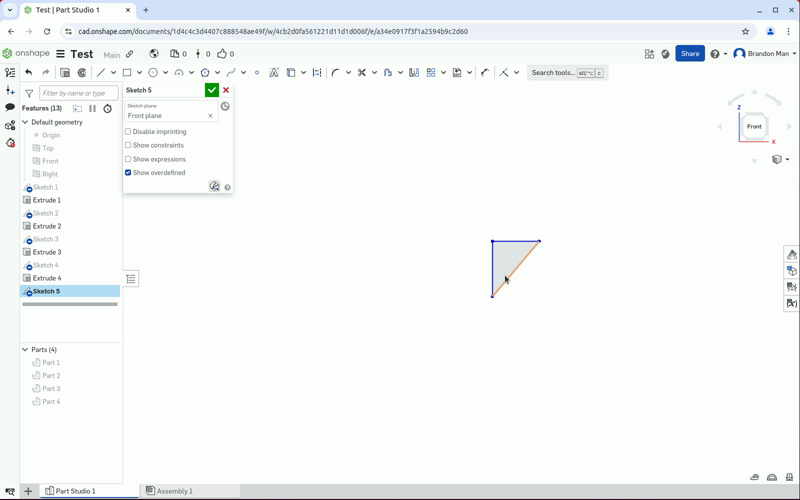
scroll(6)
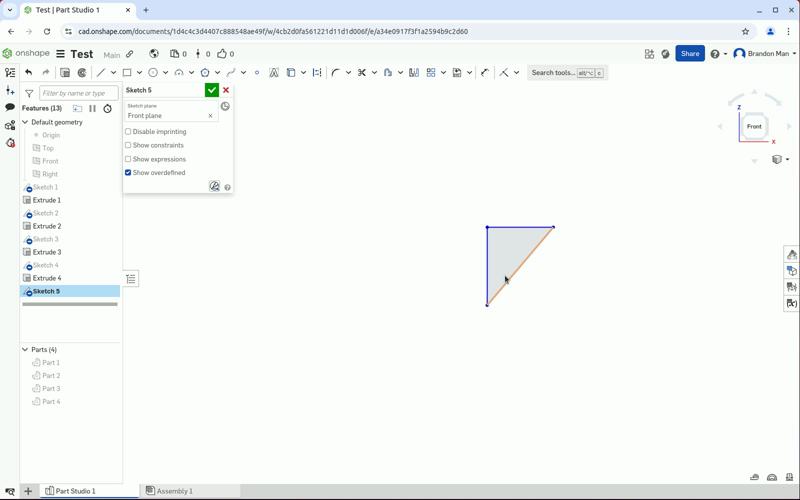
scroll(6)
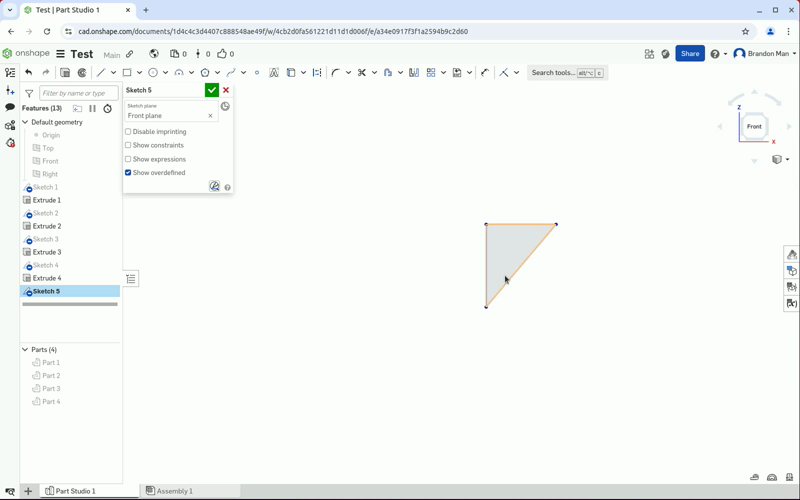
scroll(6)
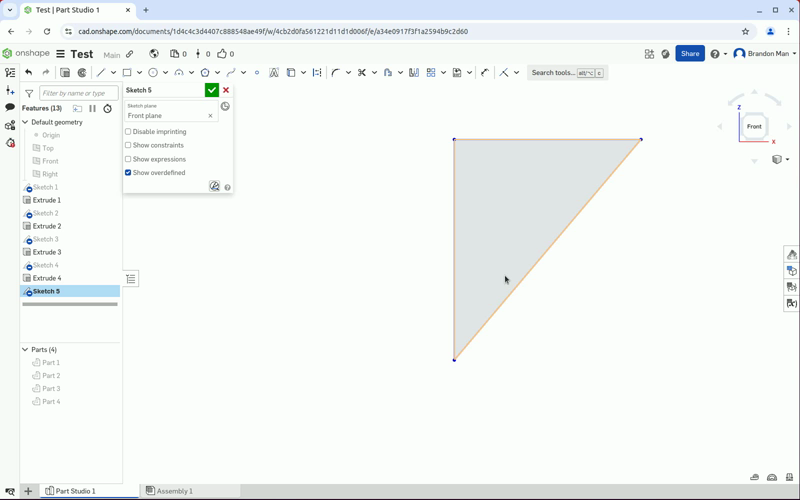
click(505, 275)
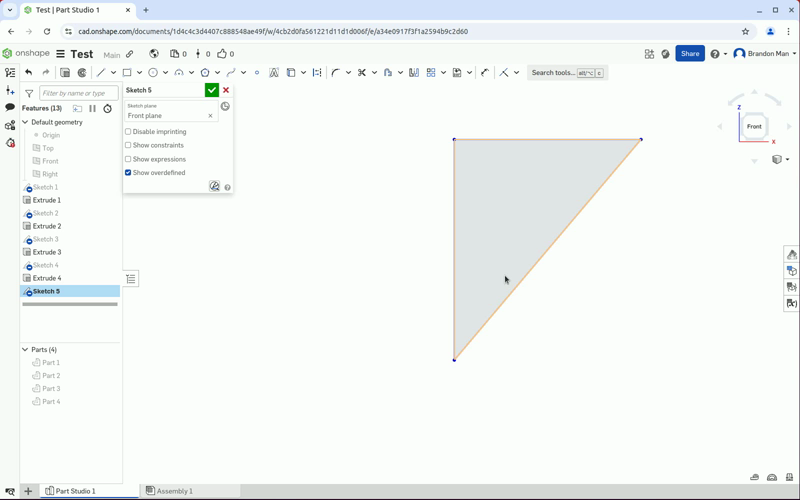
scroll(-6)
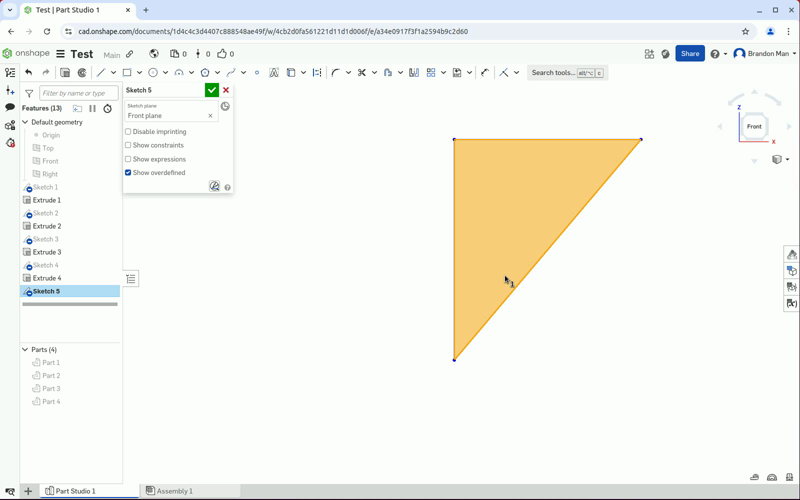
scroll(-6)
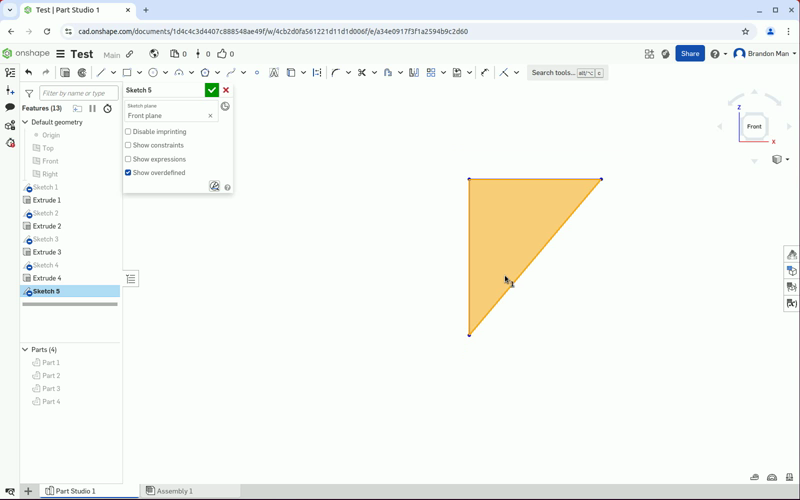
scroll(-6)
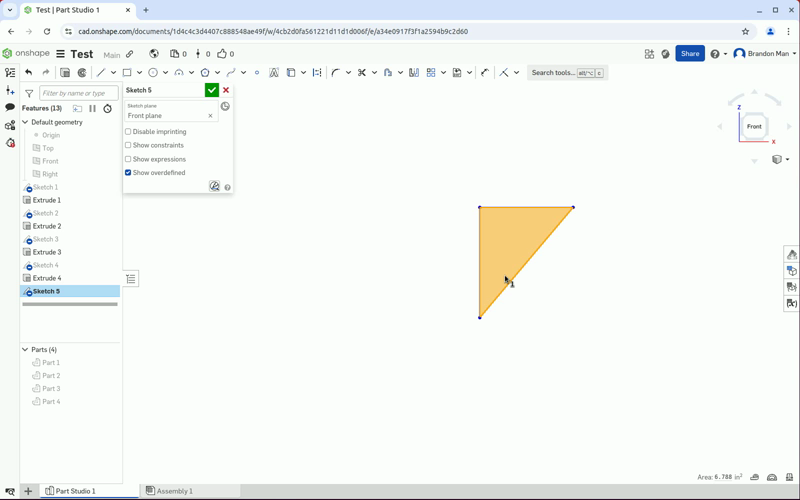
scroll(-6)
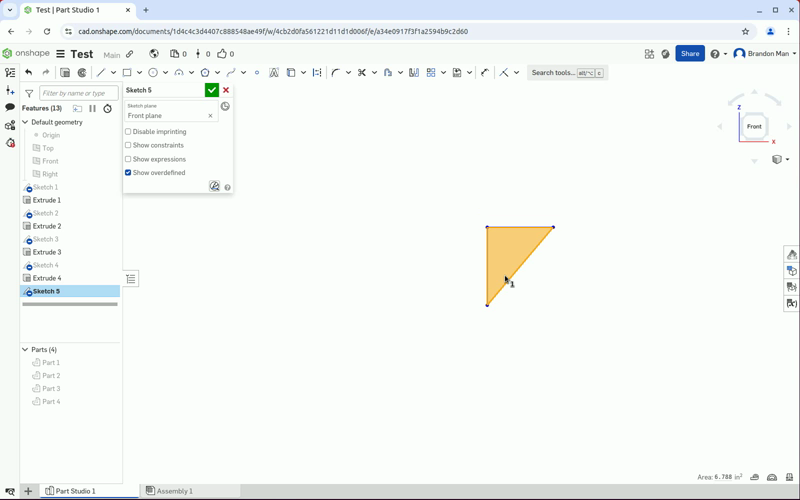
scroll(-6)
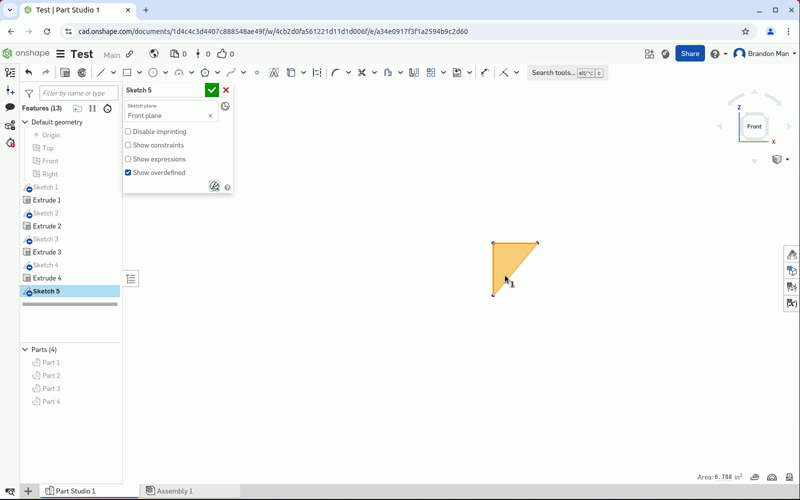
scroll(-6)
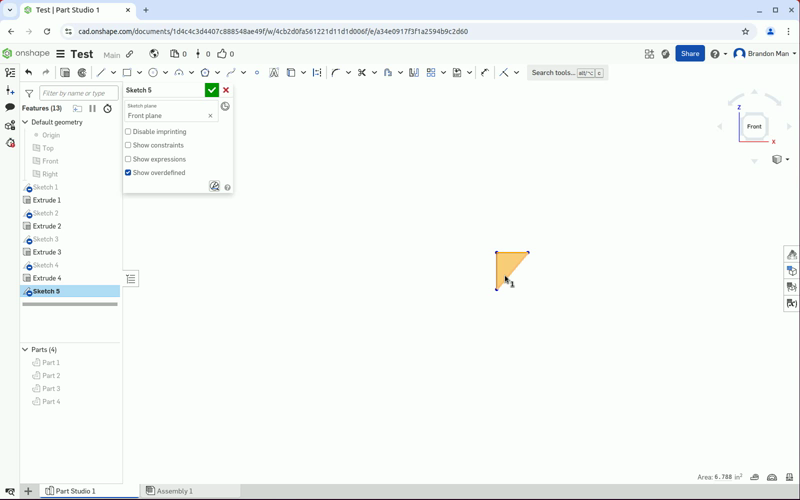
scroll(-6)
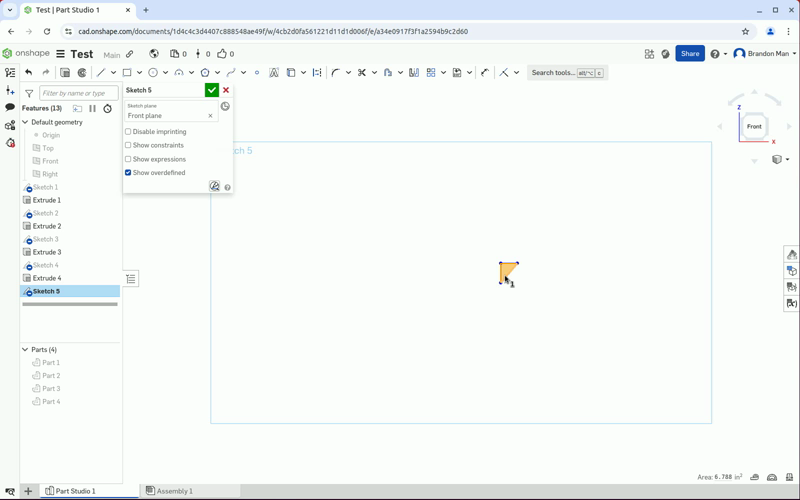
mouse_move(73, 352)
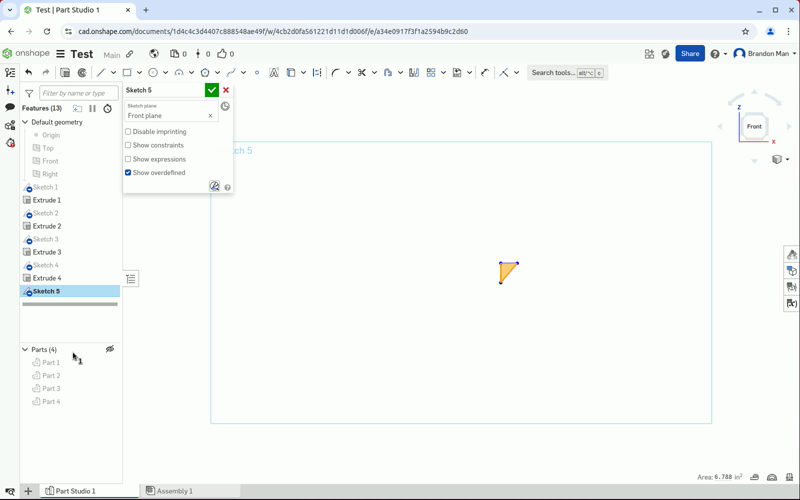
key(shift+y)
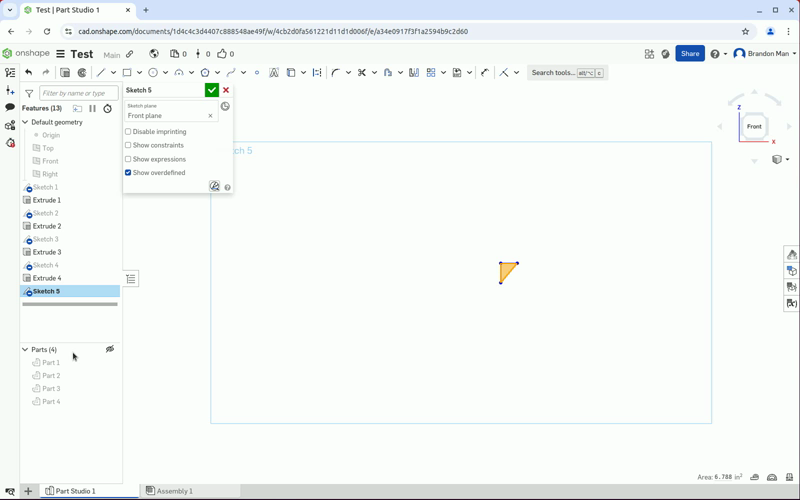
key(shift+e)
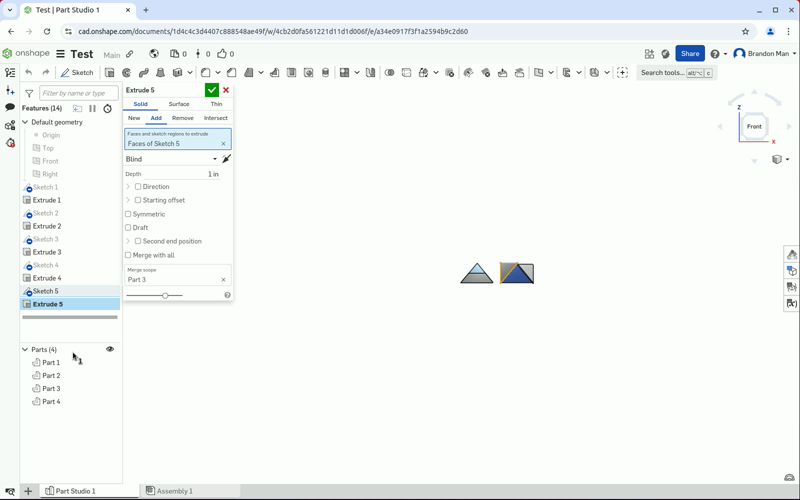
mouse_move(143, 106)
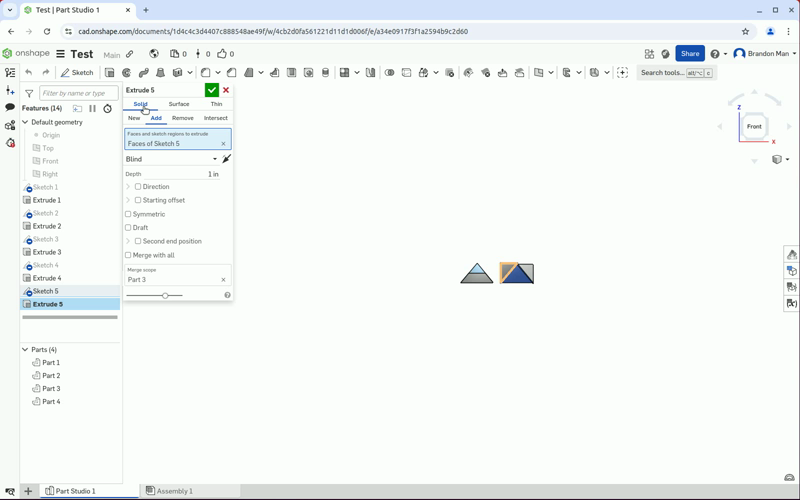
click(143, 106)
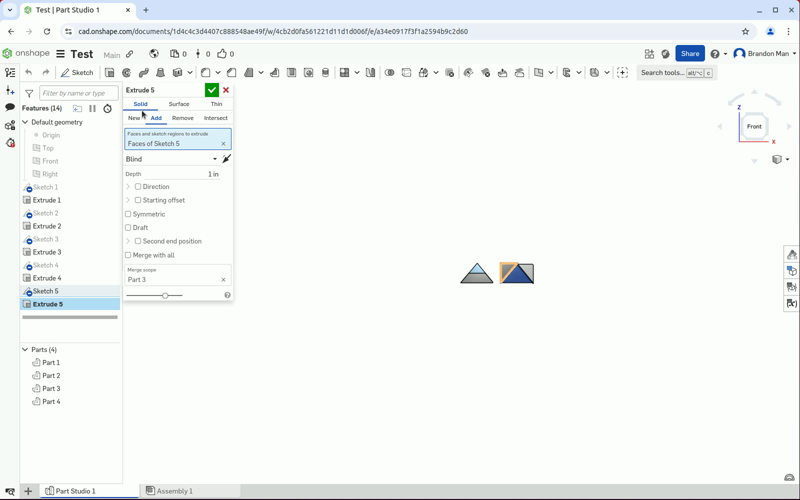
mouse_move(137, 120)
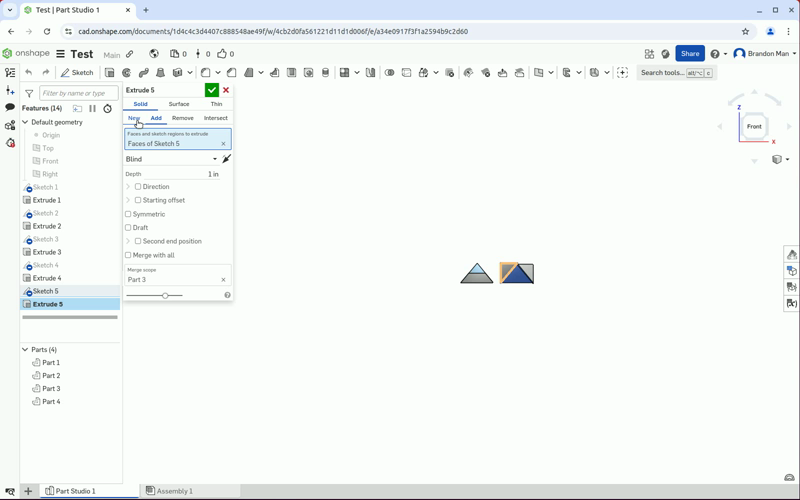
click(137, 120)
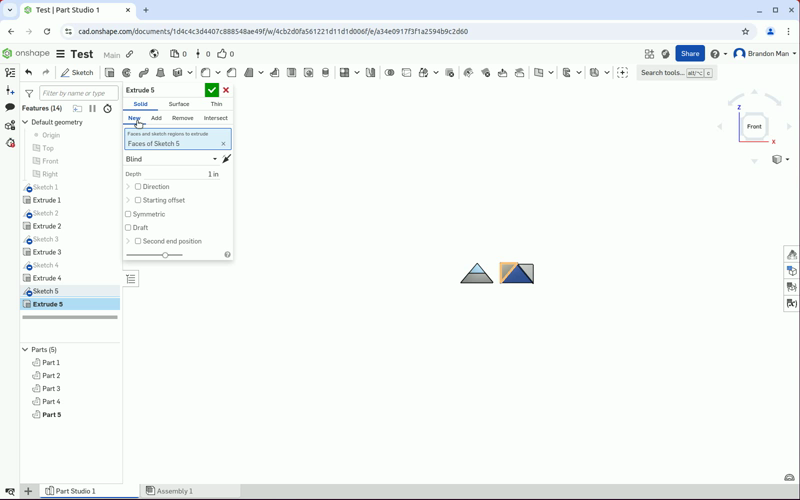
key(tab, 4)
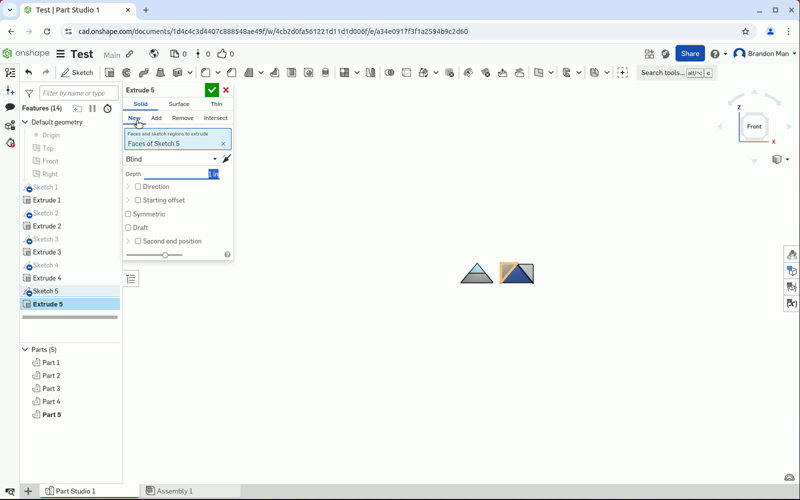
text(2.408)
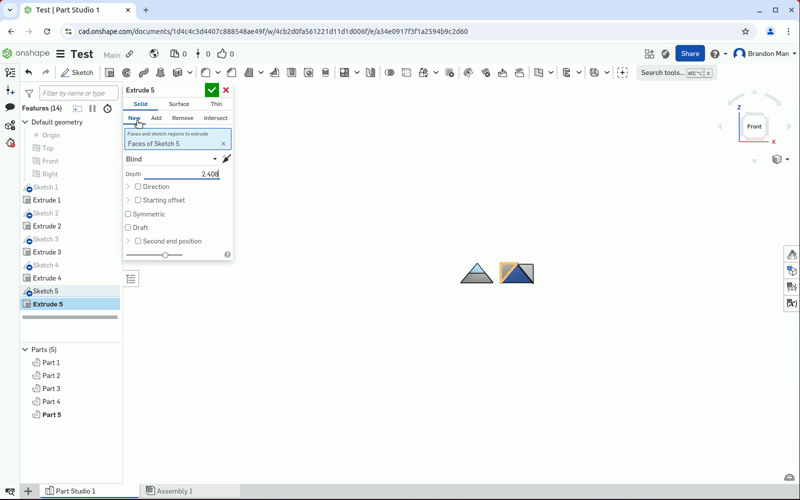
key(tab, 3)
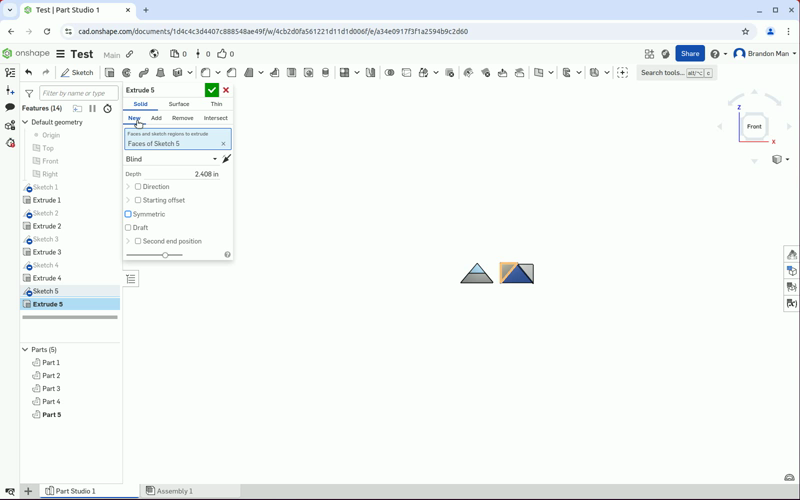
key(space)
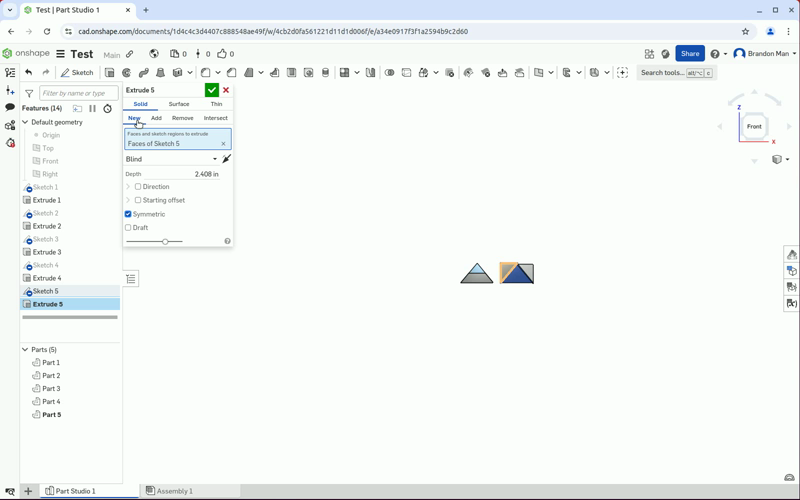
key(enter)
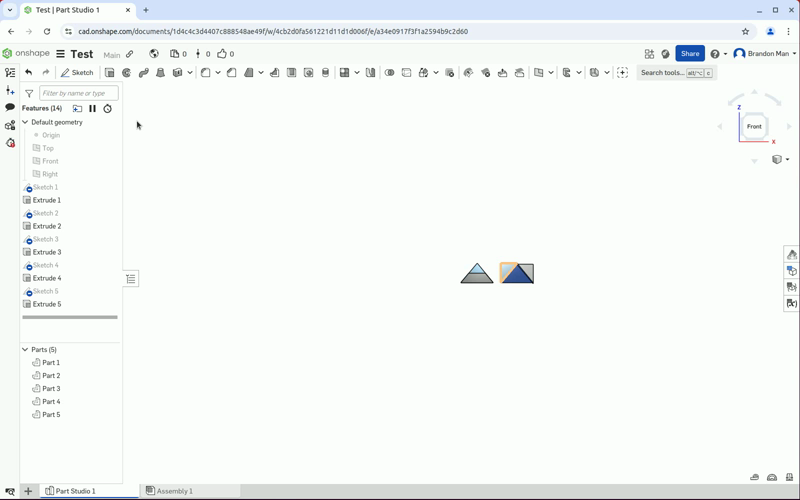
key(shift+h)
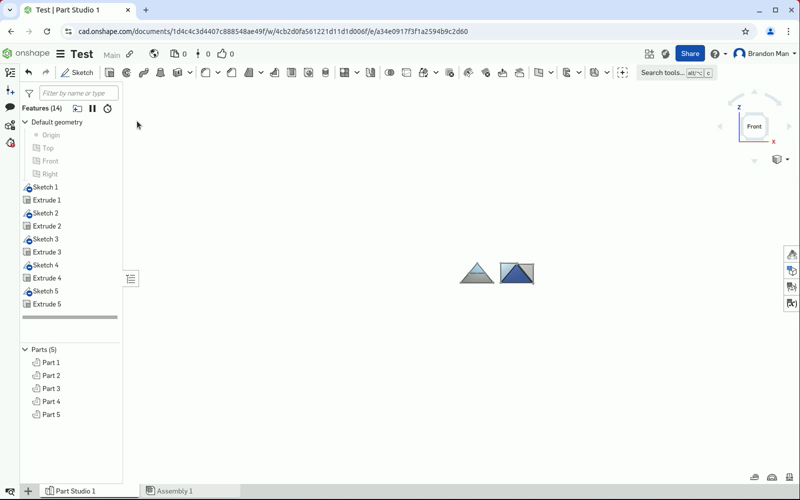
key(shift+h)
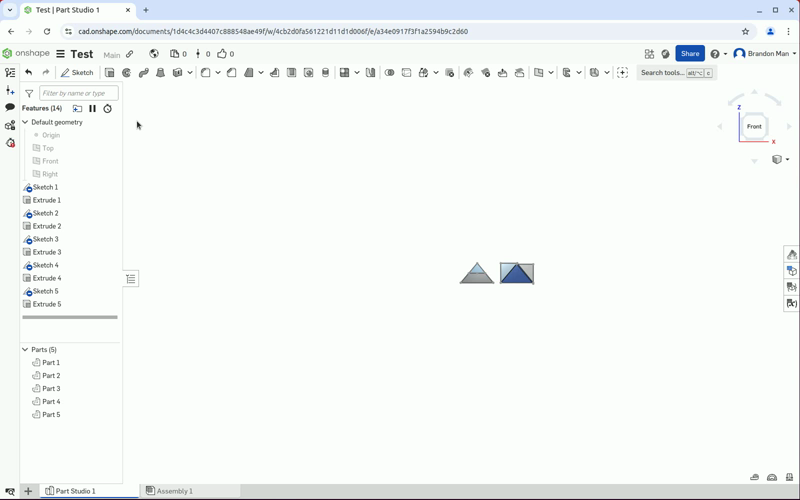
key(shift+7)
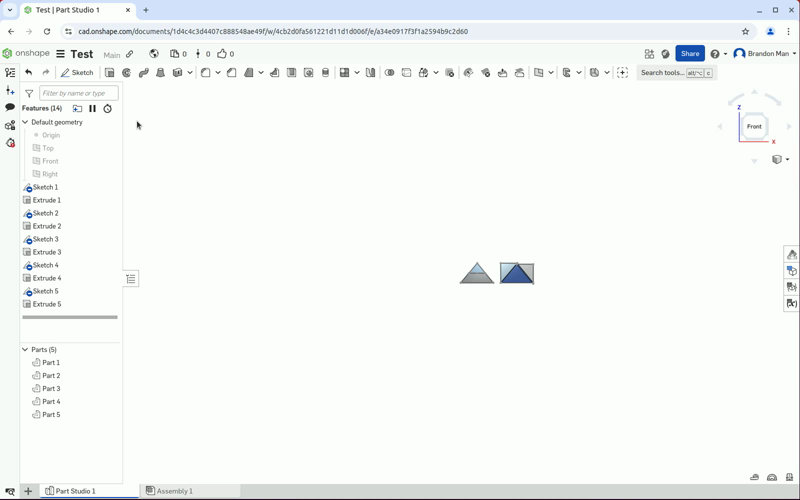
key(left, 2)
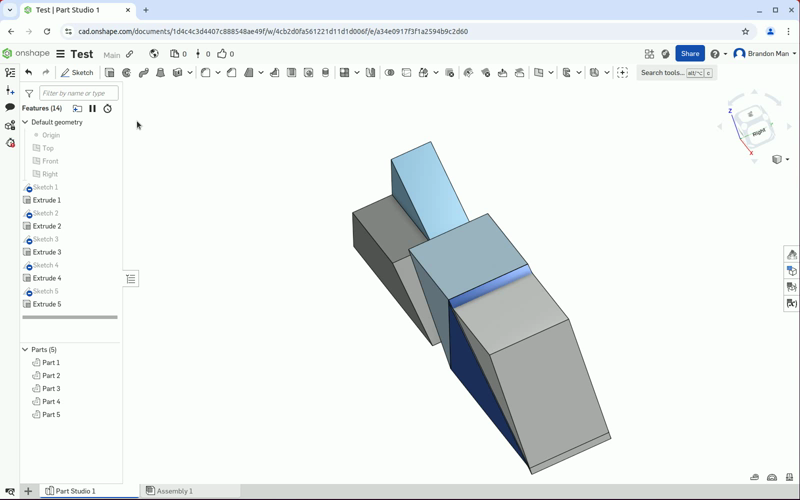
key(down, 2)
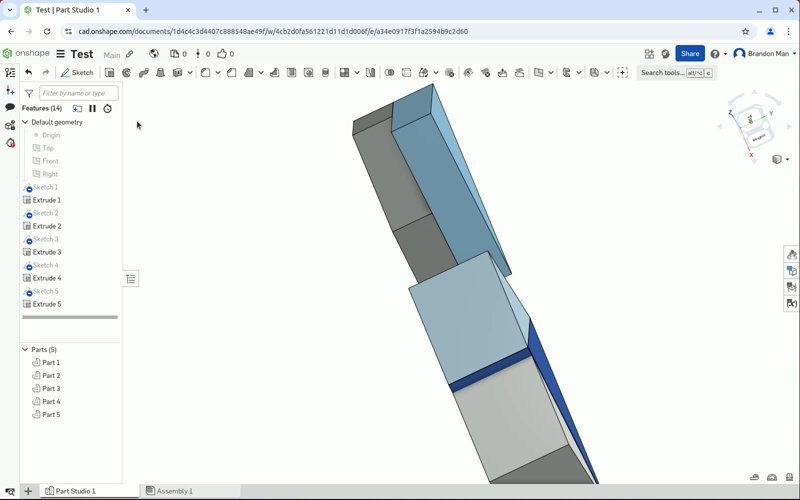
key(up, 2)
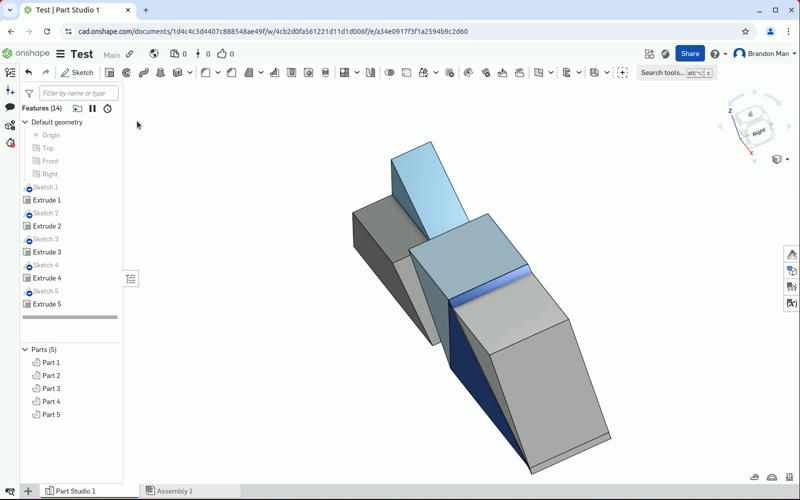
key(right, 2)
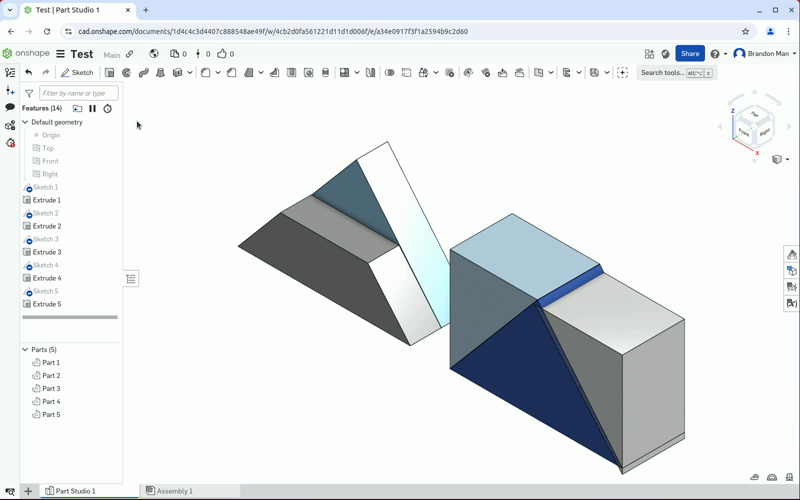
mouse_move(73, 189)
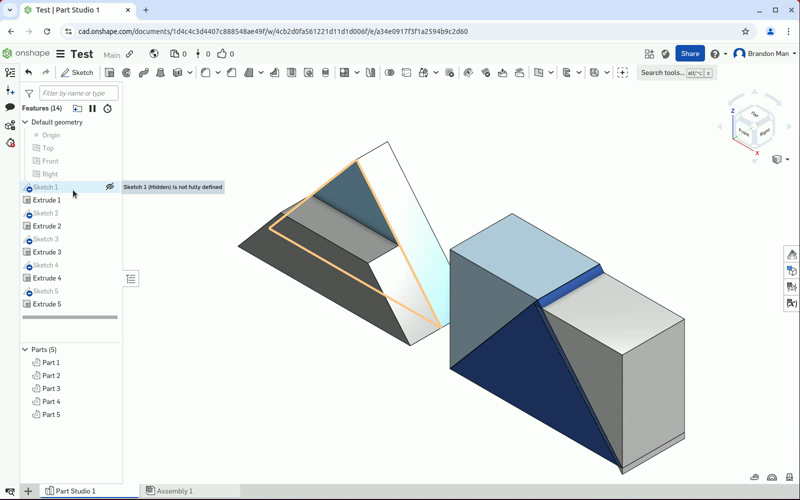
click(73, 189)